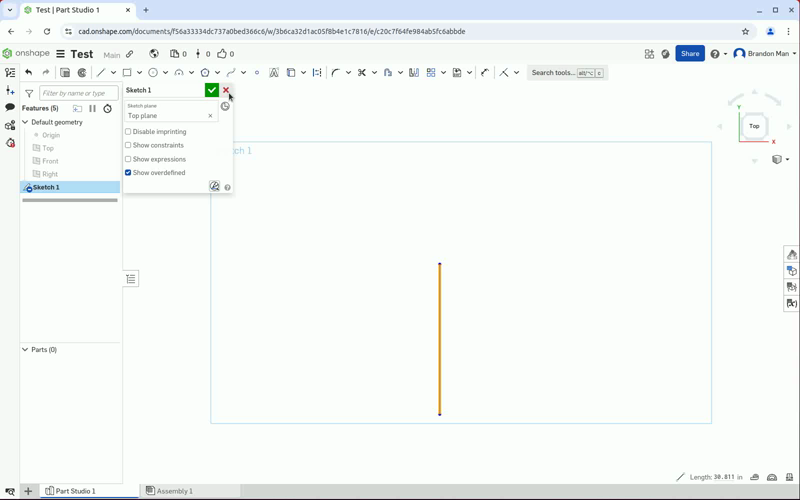
key(shift+h)
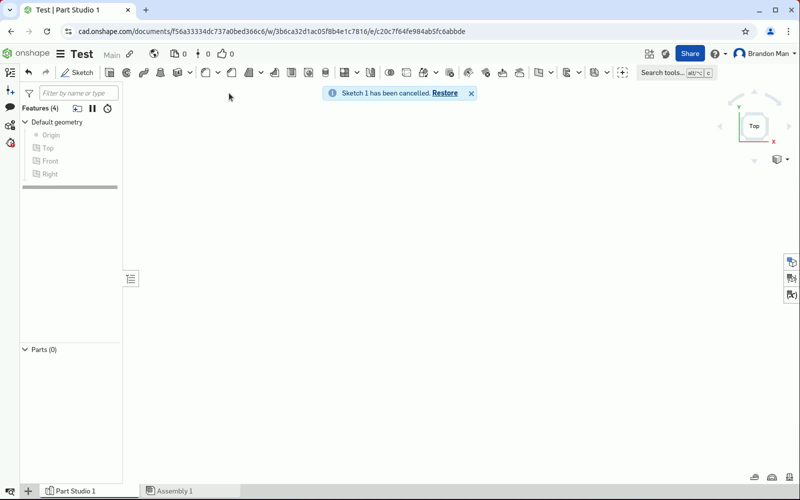
mouse_move(73, 352)
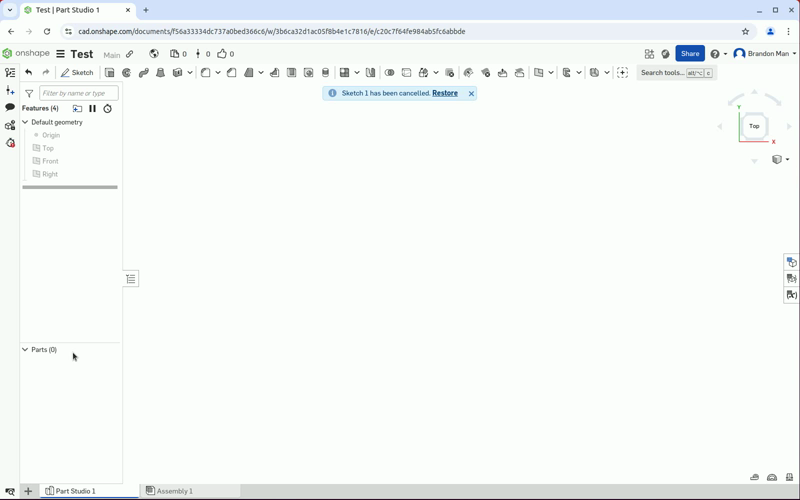
key(y)
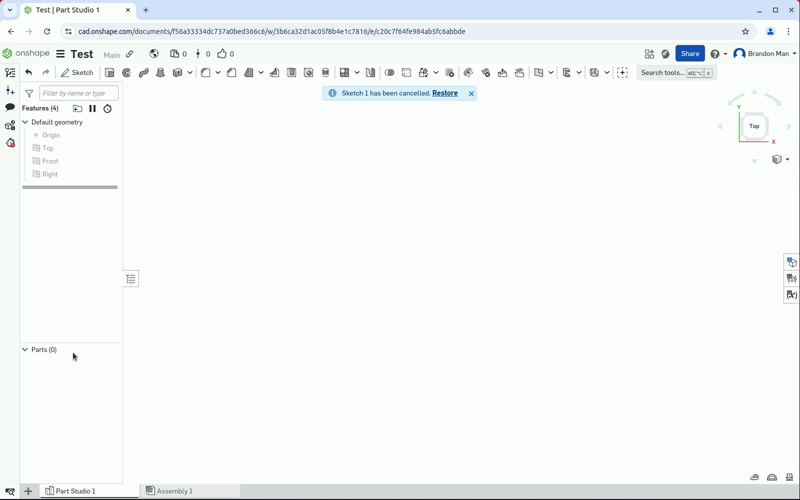
key(shift+p)
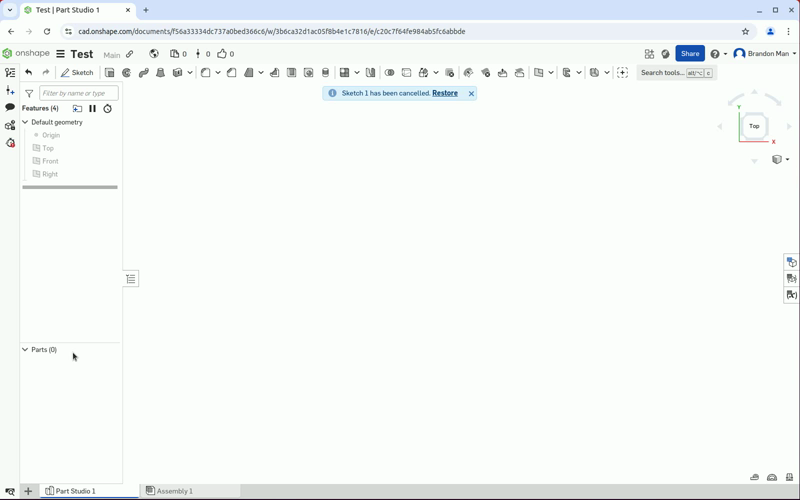
key(space)
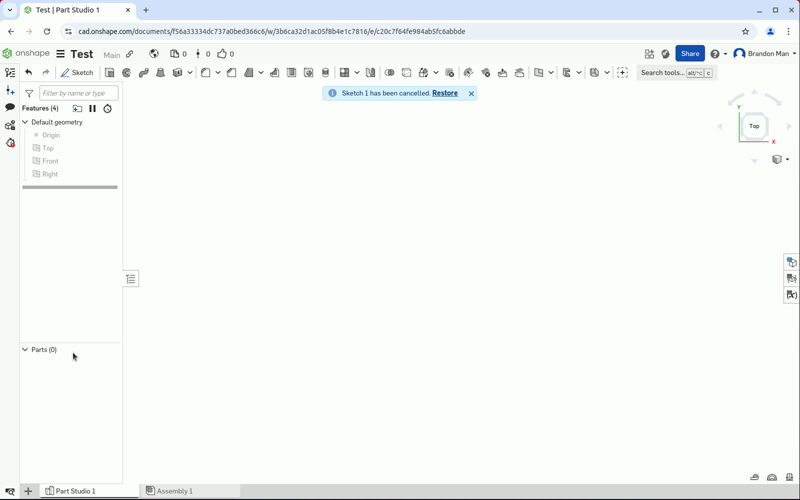
key_down(shift)
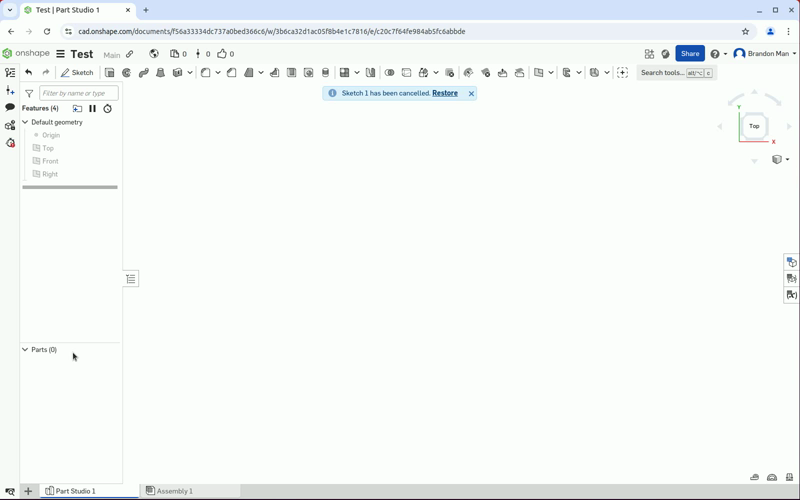
key(up)
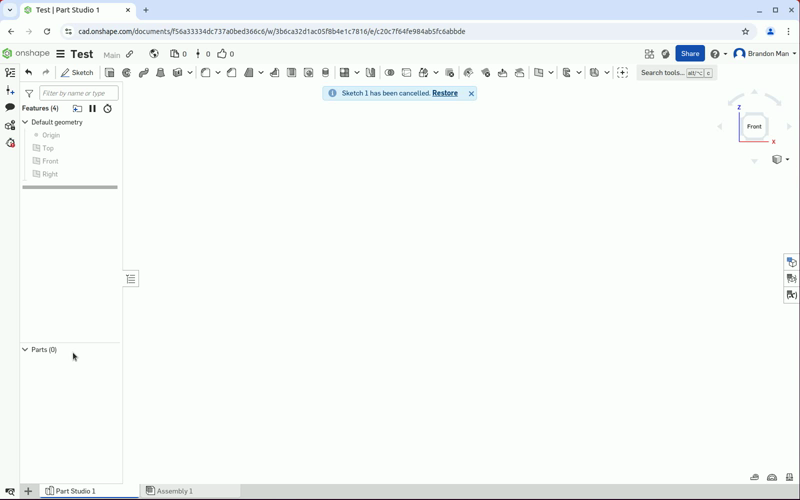
key_up(shift)
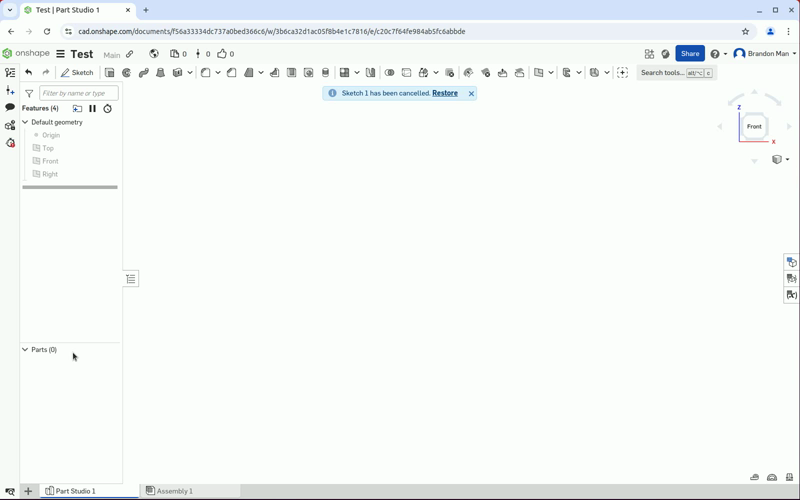
key(space)
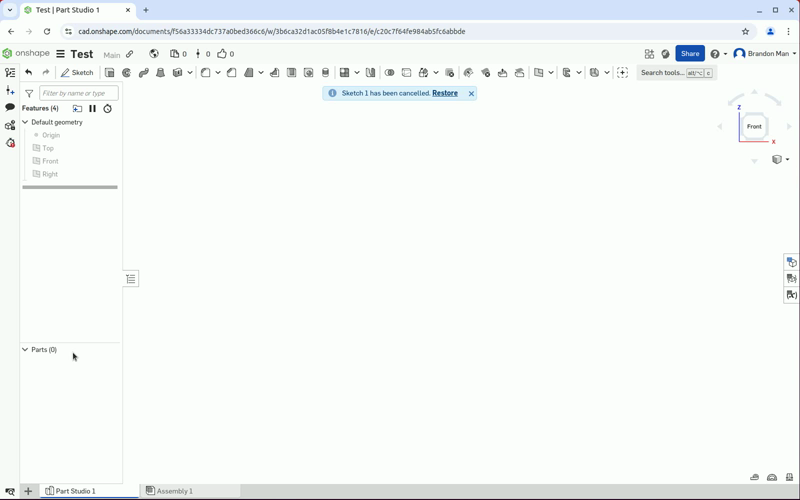
key_down(shift)
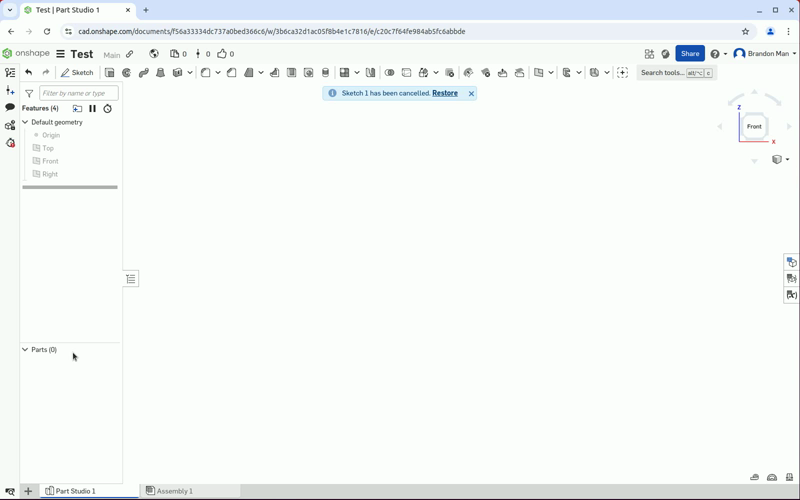
key(left)
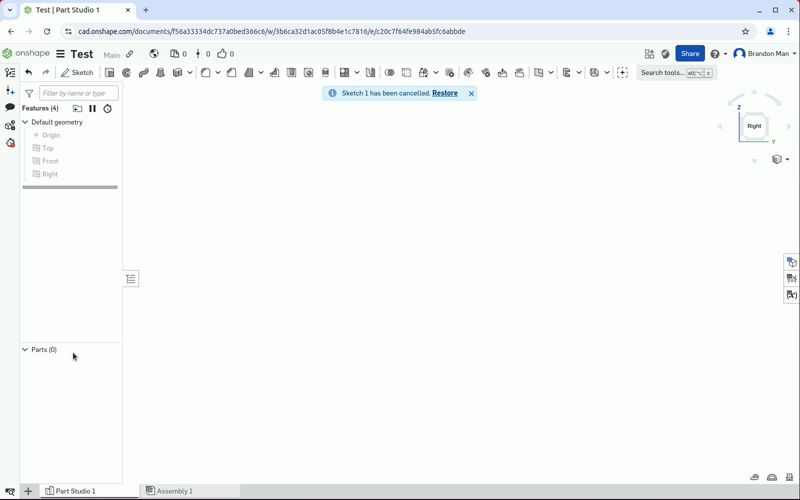
key_up(shift)
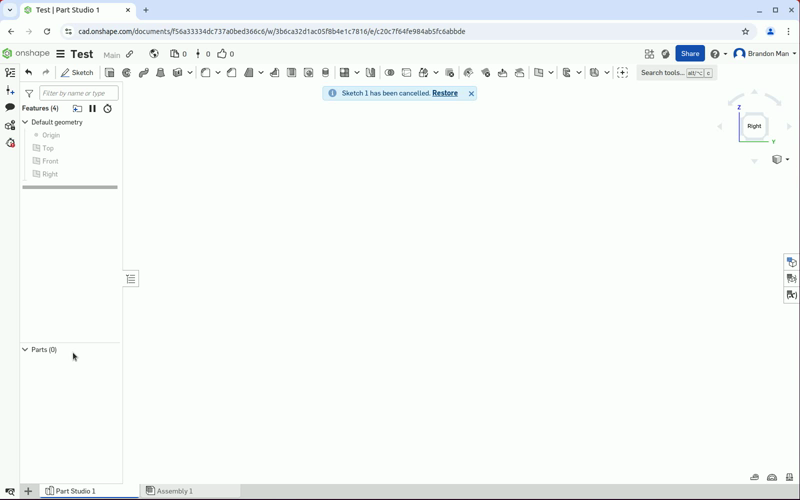
mouse_move(73, 352)
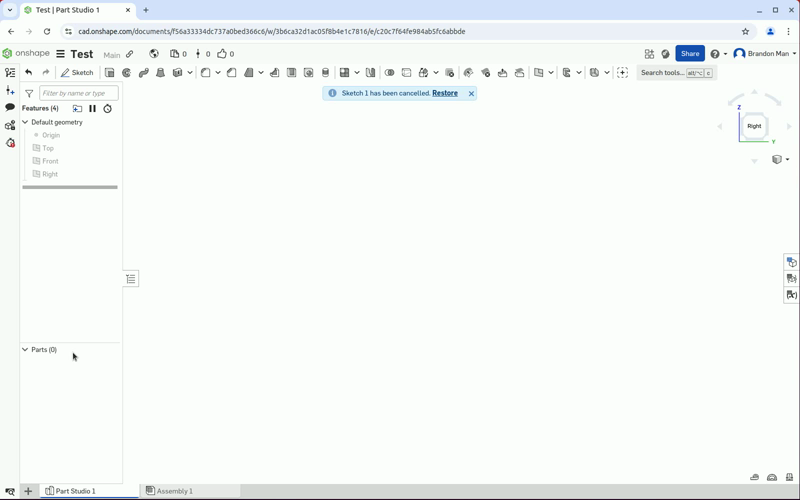
key(shift+y)
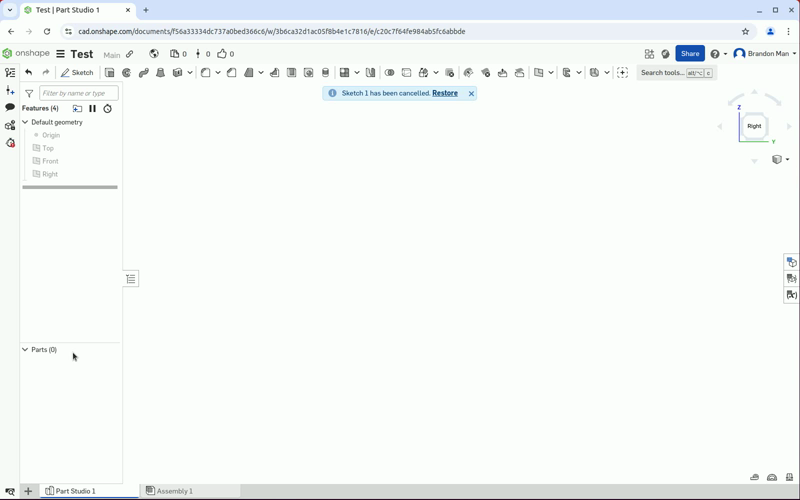
key(shift+s)
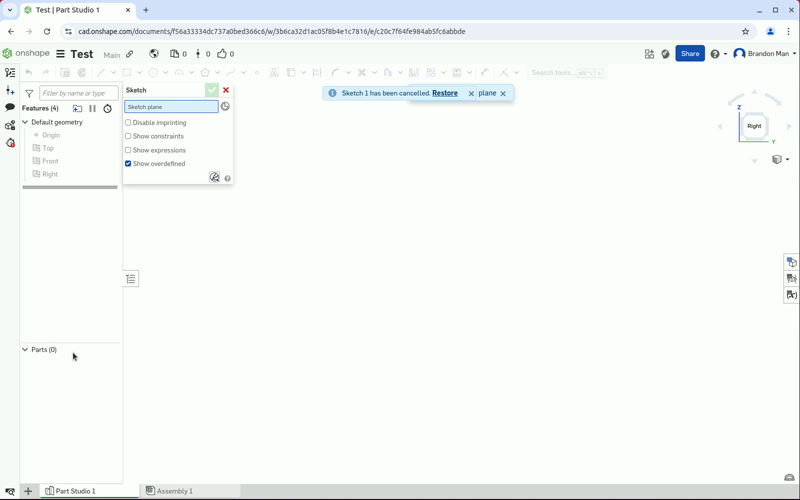
mouse_move(73, 176)
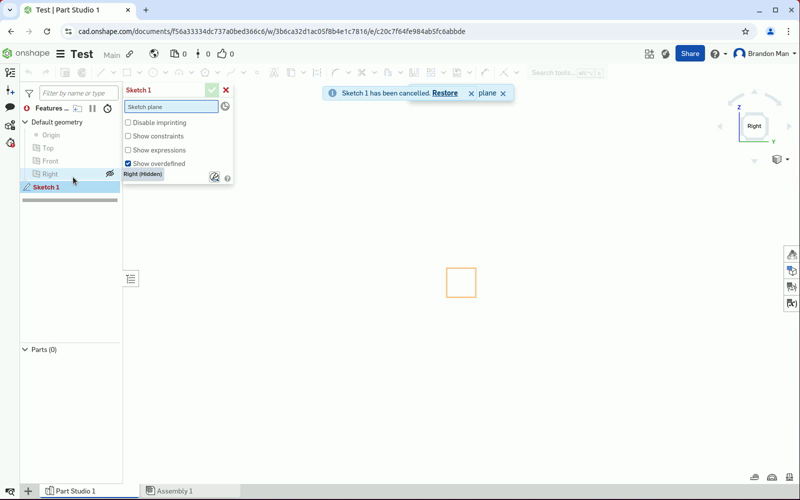
click(73, 176)
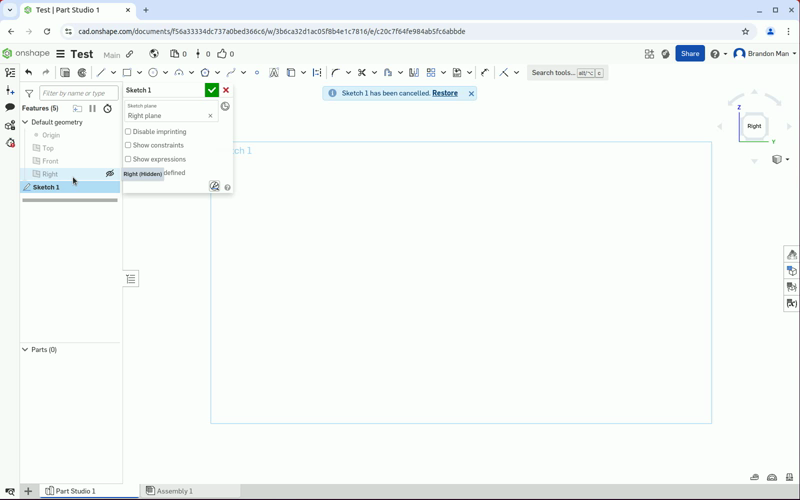
mouse_move(73, 352)
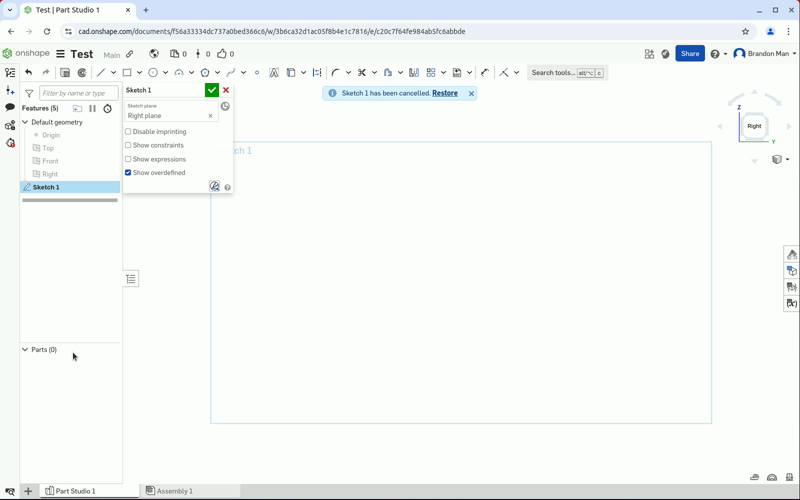
key(y)
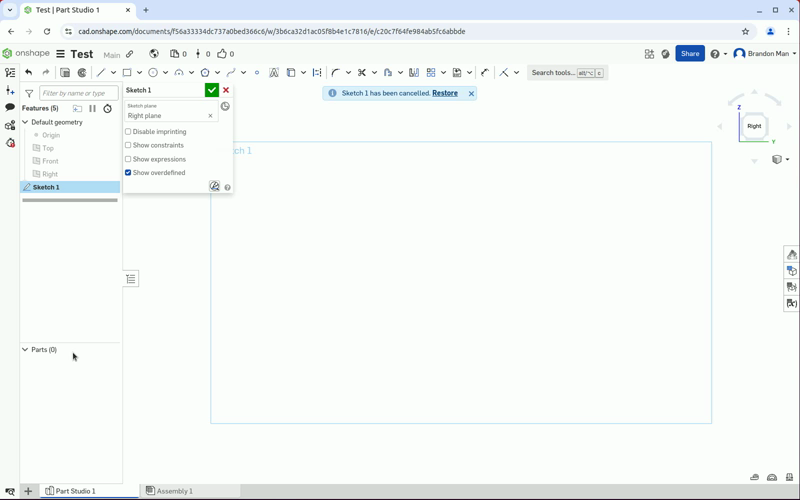
key(c)
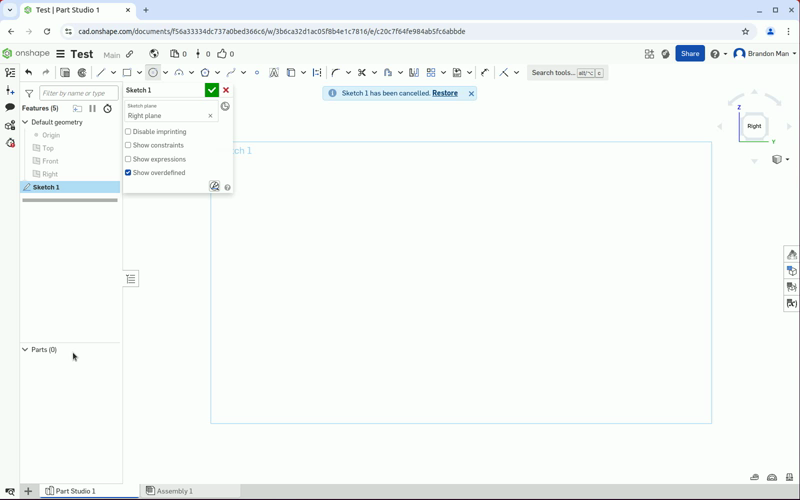
key_down(shift)
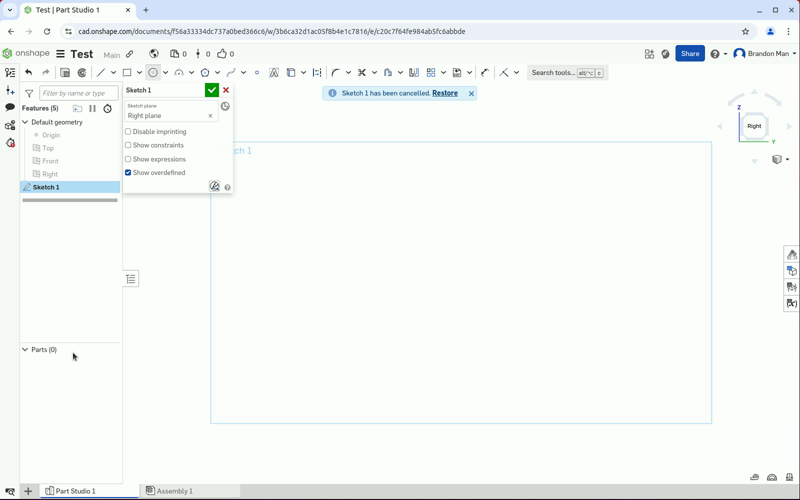
mouse_move(460, 282)
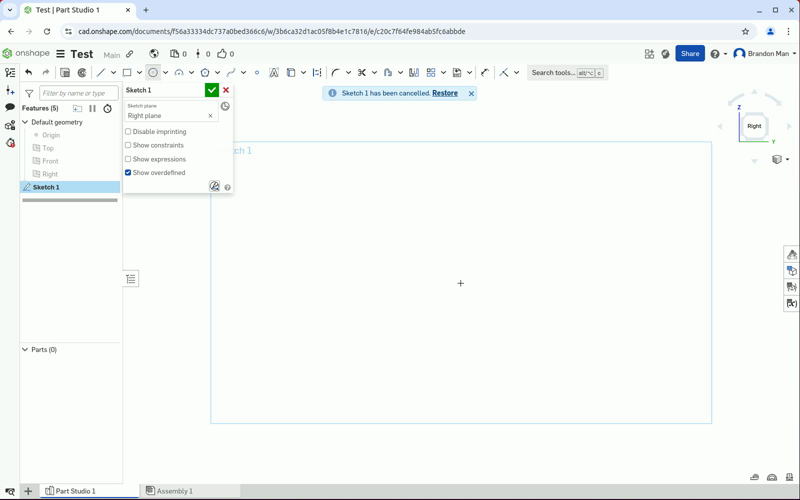
click(460, 282)
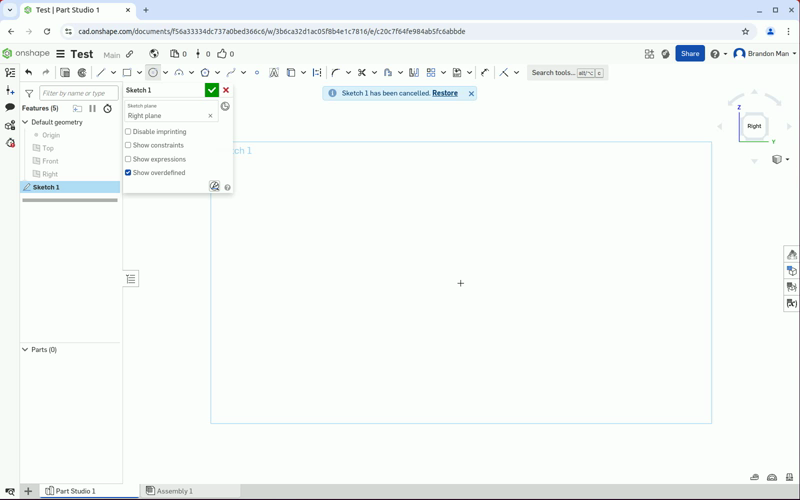
key_up(shift)
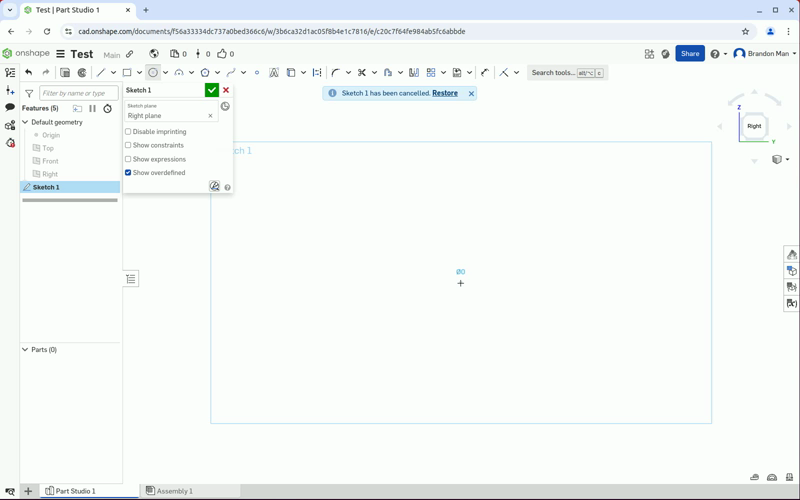
mouse_move(465, 282)
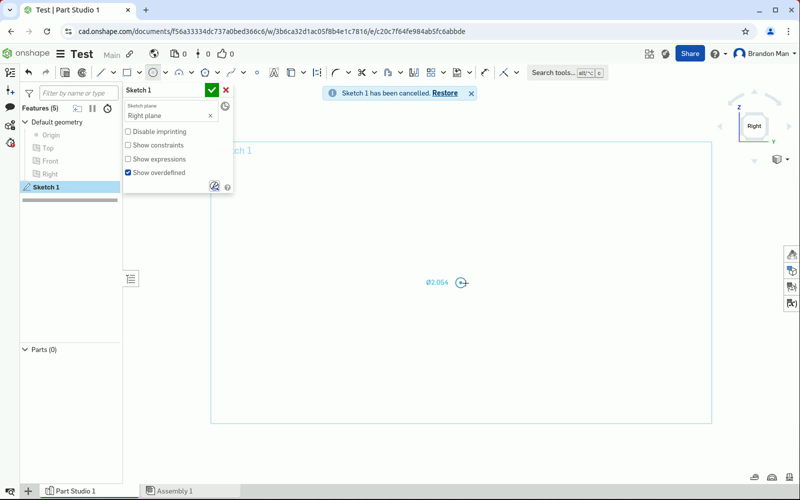
click(465, 282)
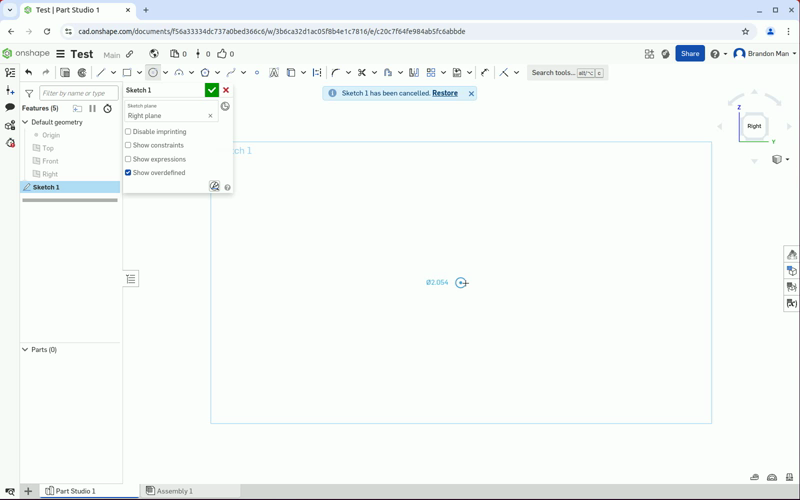
key(esc)
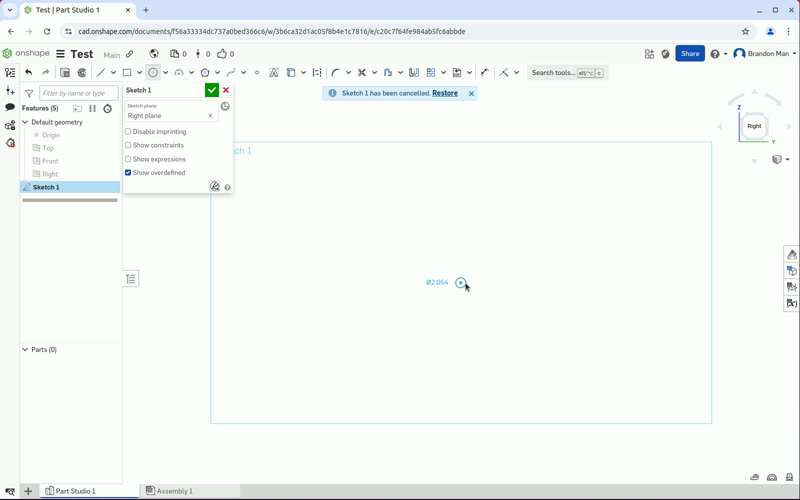
mouse_move(463, 286)
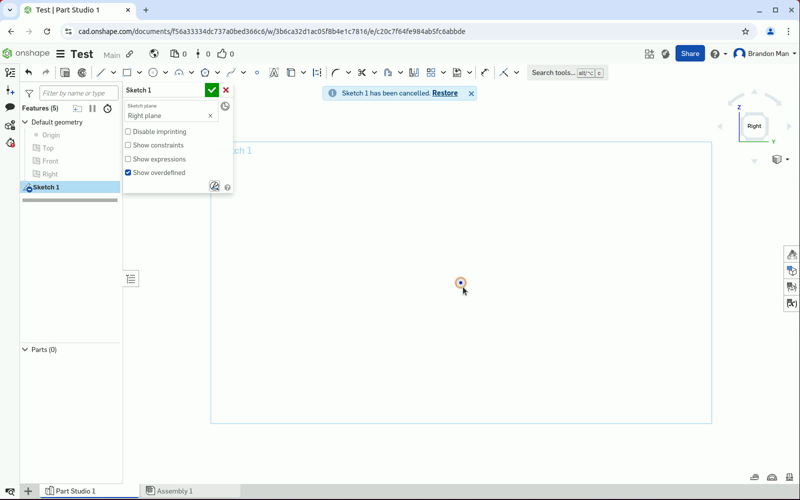
scroll(6)
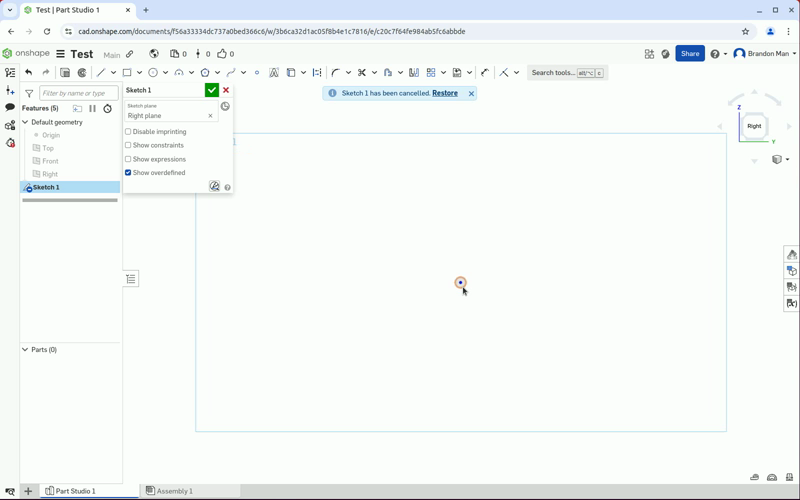
scroll(6)
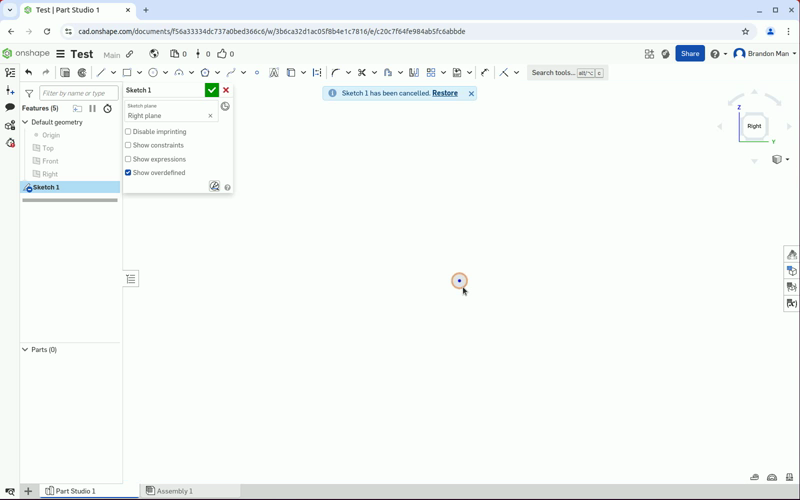
scroll(6)
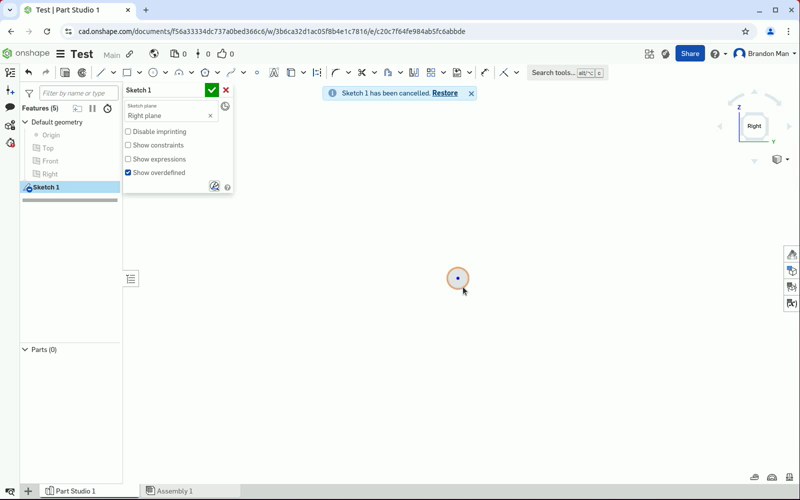
scroll(6)
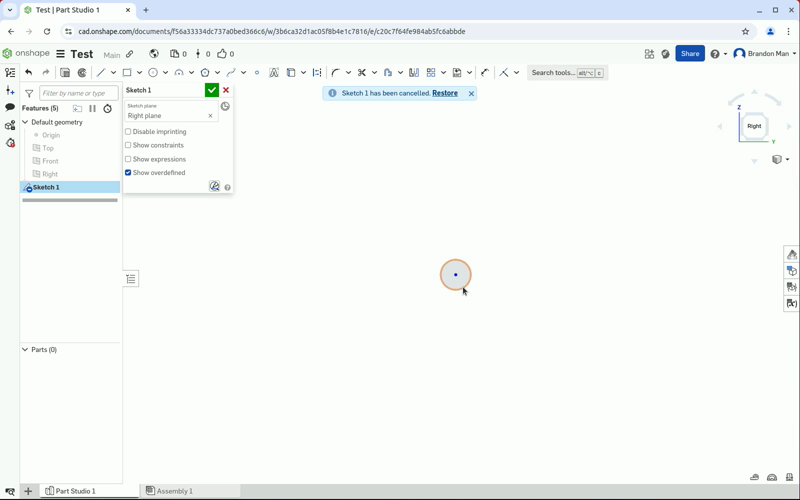
scroll(6)
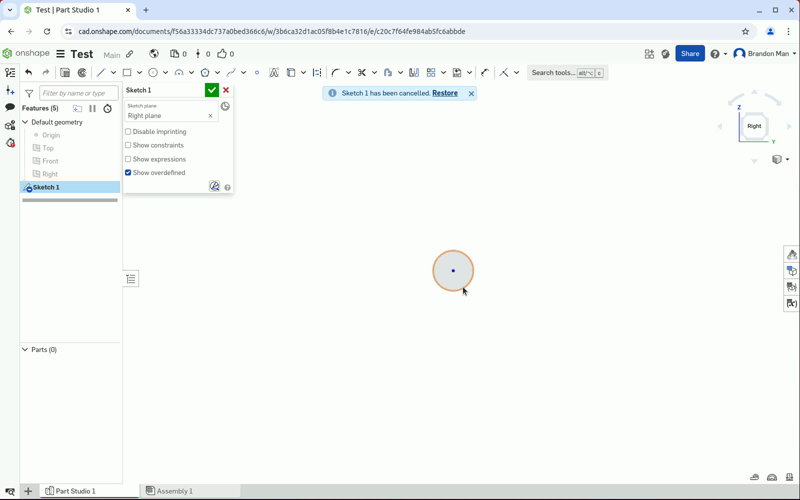
scroll(6)
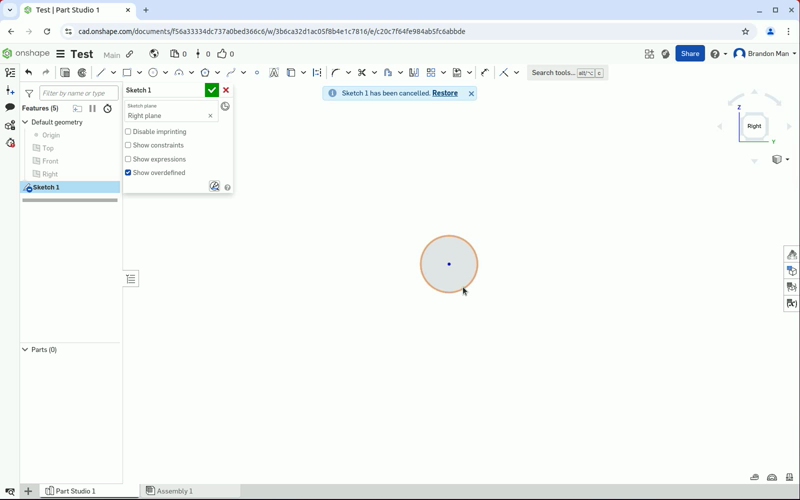
scroll(6)
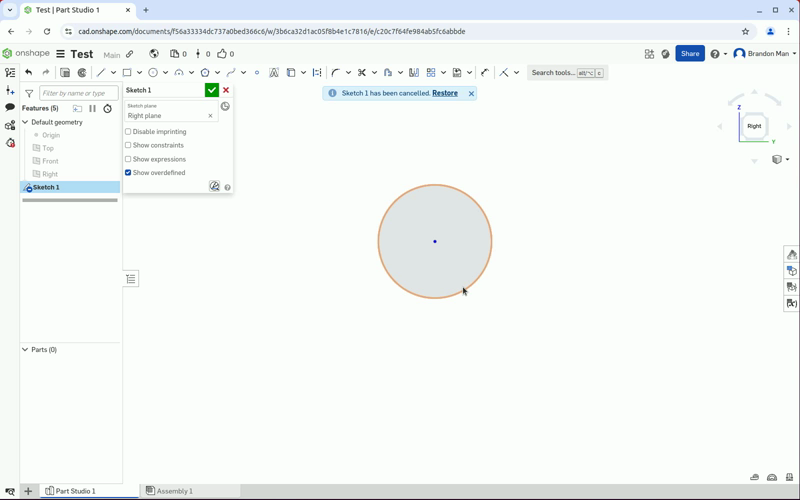
click(463, 286)
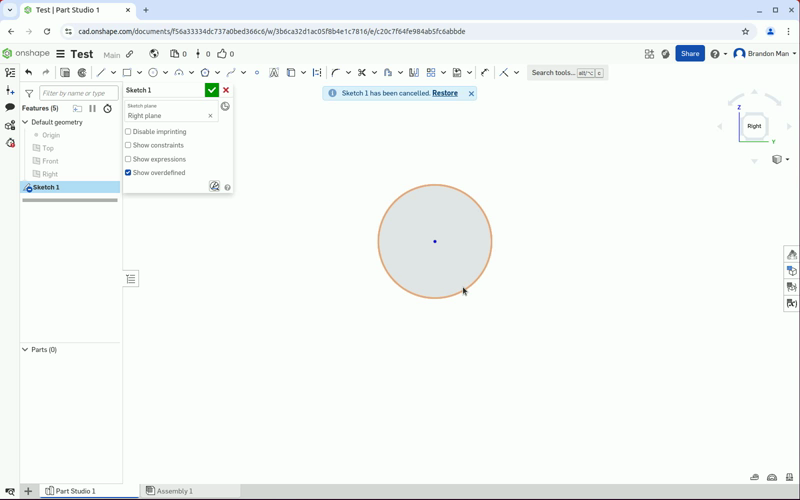
scroll(-6)
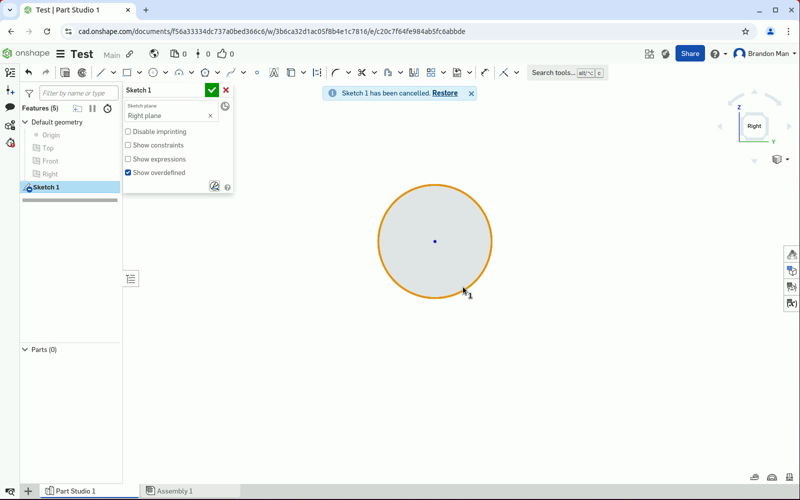
scroll(-6)
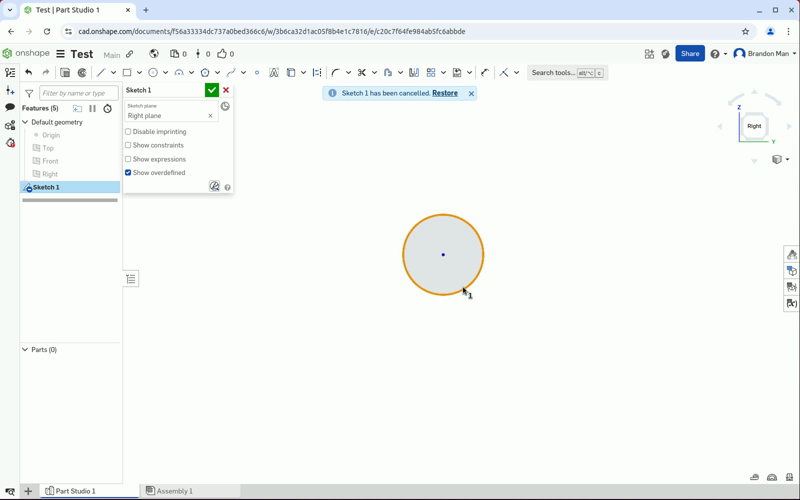
scroll(-6)
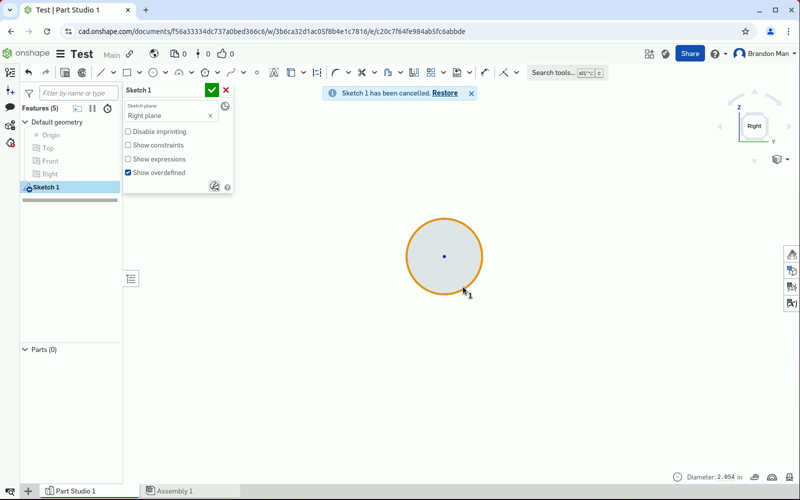
scroll(-6)
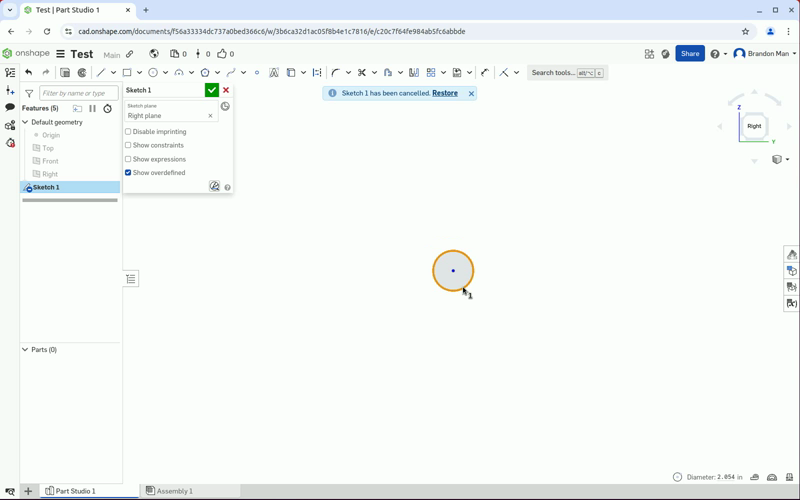
scroll(-6)
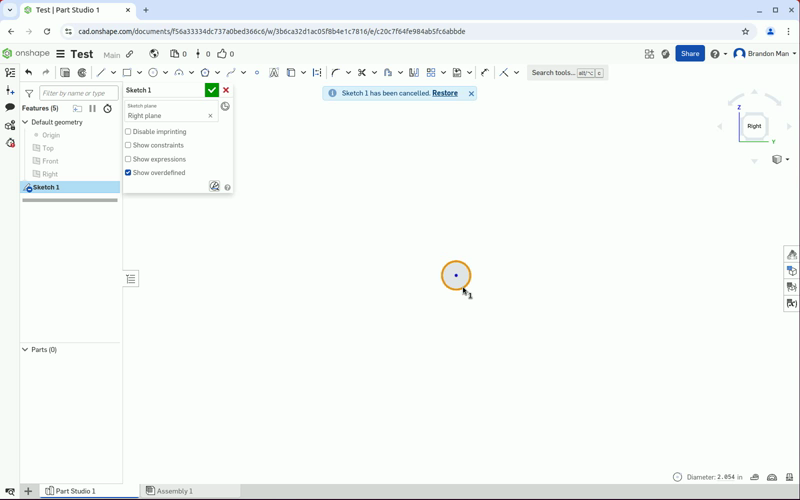
scroll(-6)
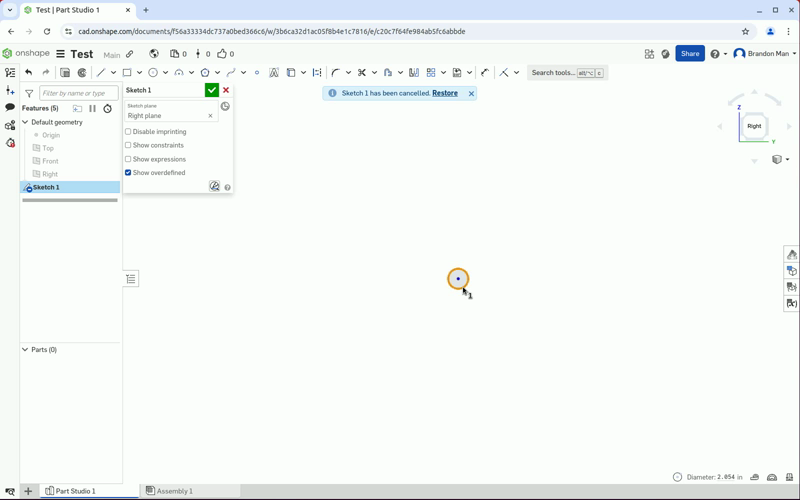
scroll(-6)
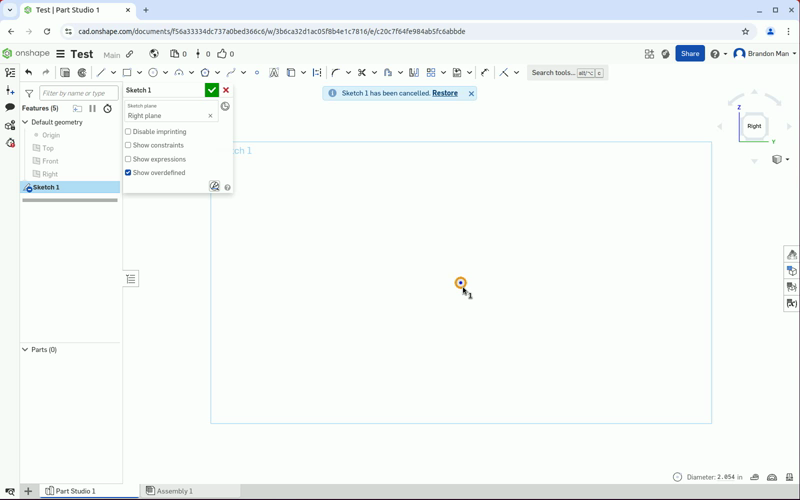
mouse_move(73, 352)
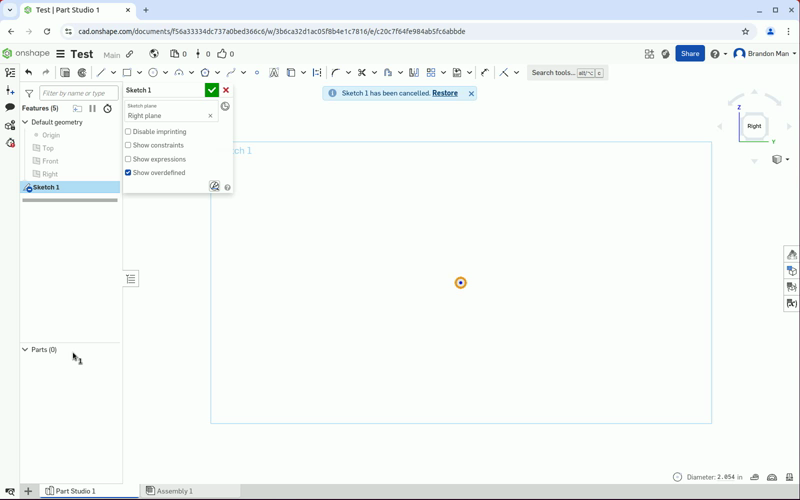
key(shift+y)
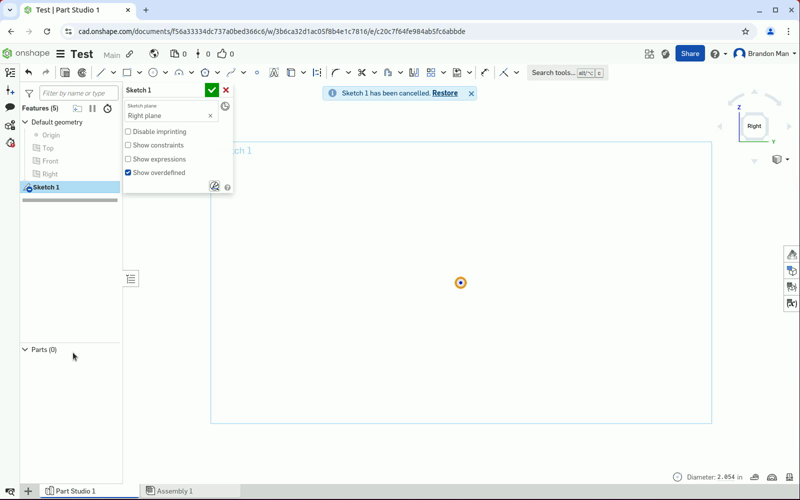
key(shift+e)
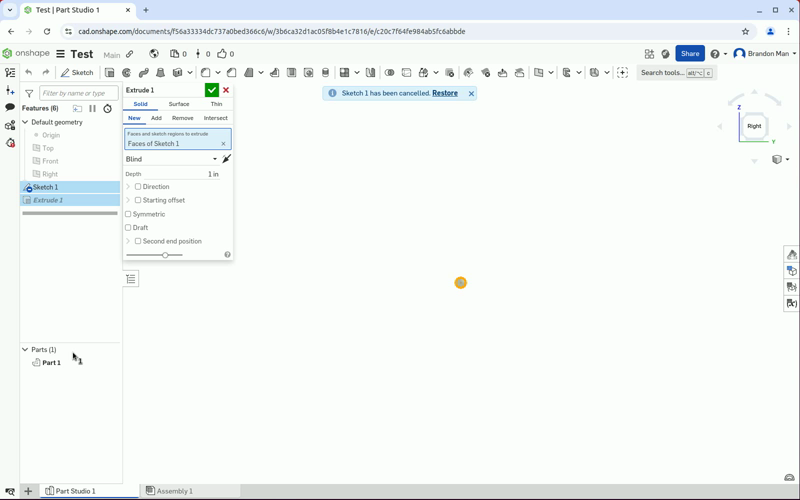
mouse_move(143, 106)
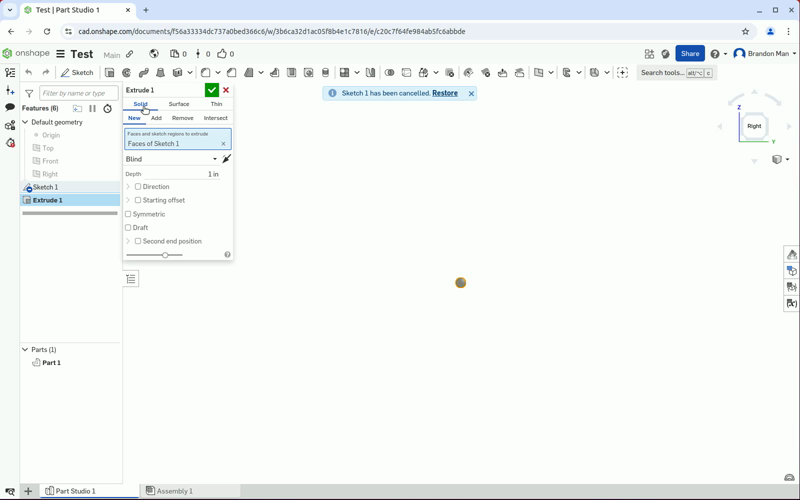
click(143, 106)
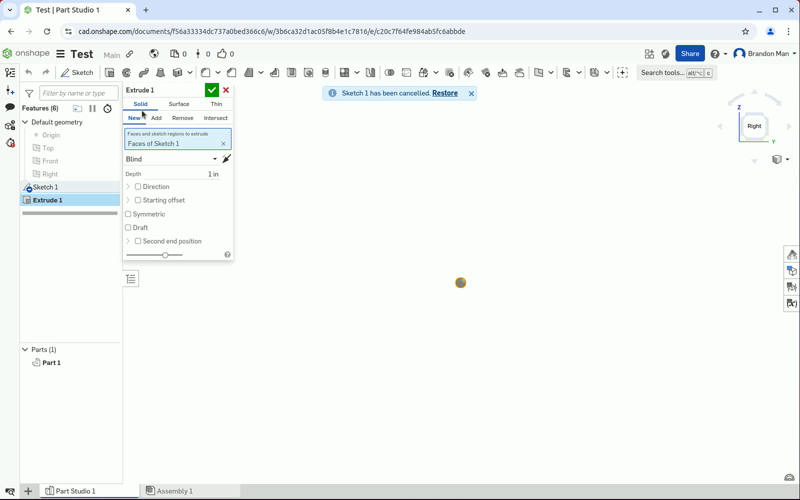
mouse_move(137, 120)
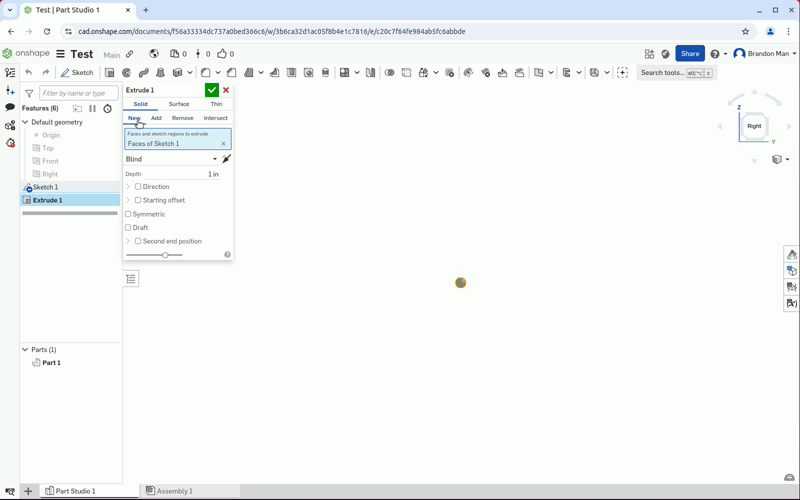
click(137, 120)
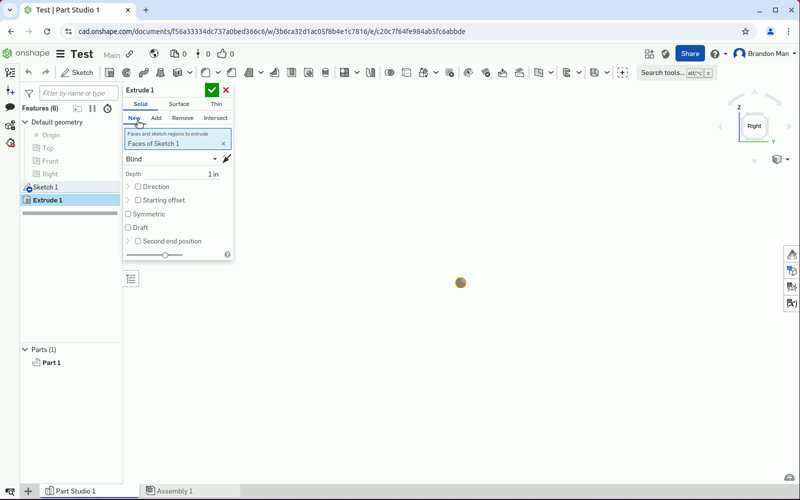
key(tab, 4)
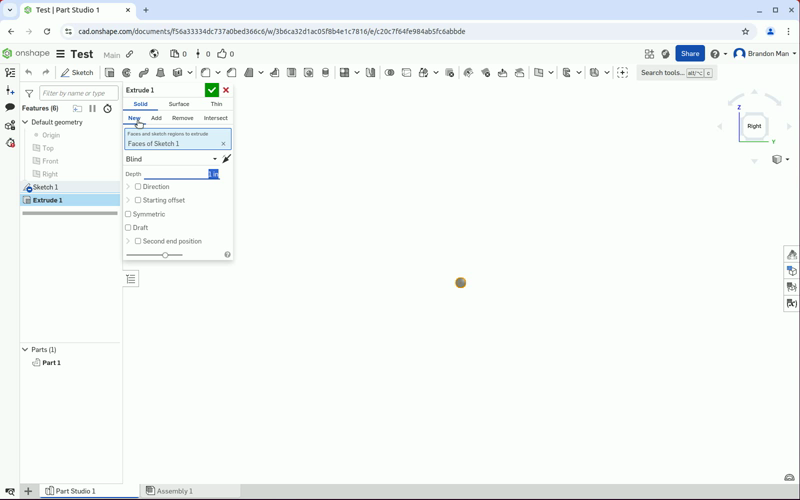
text(19.498)
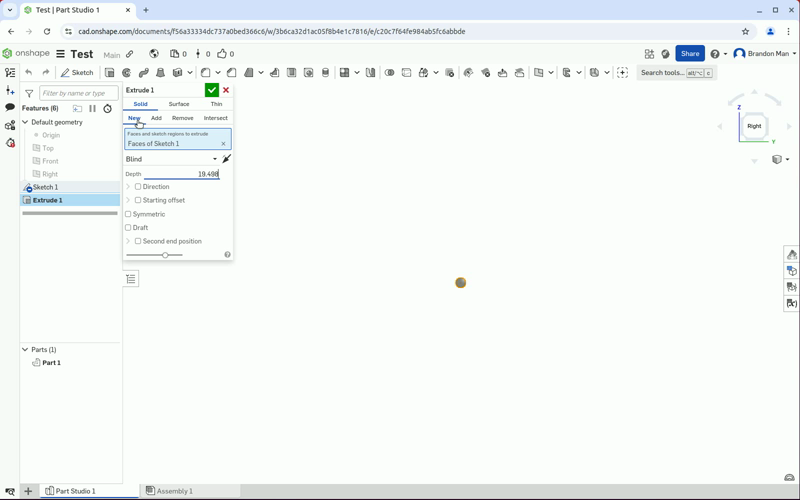
key(enter)
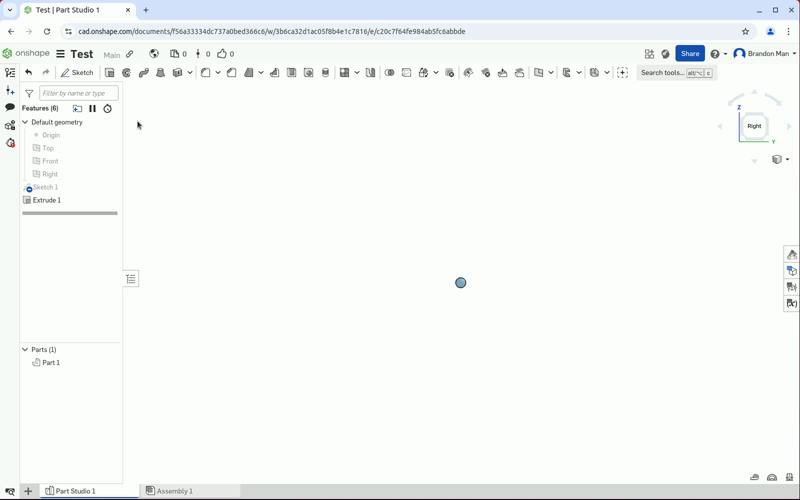
key(shift+h)
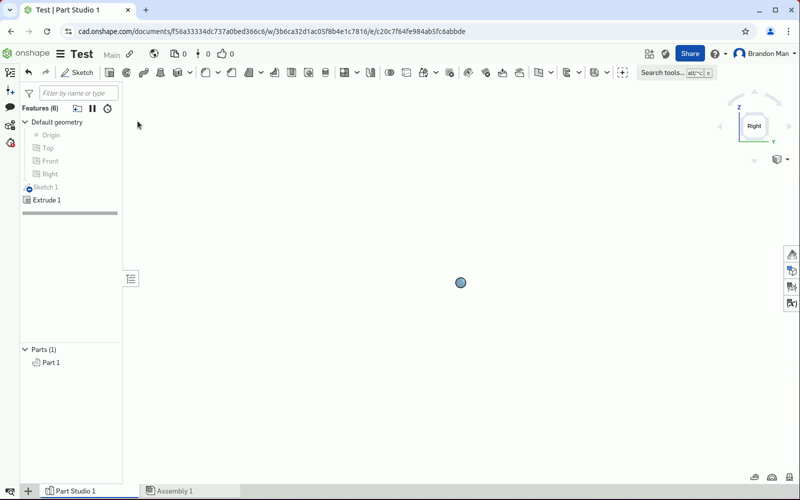
key(shift+h)
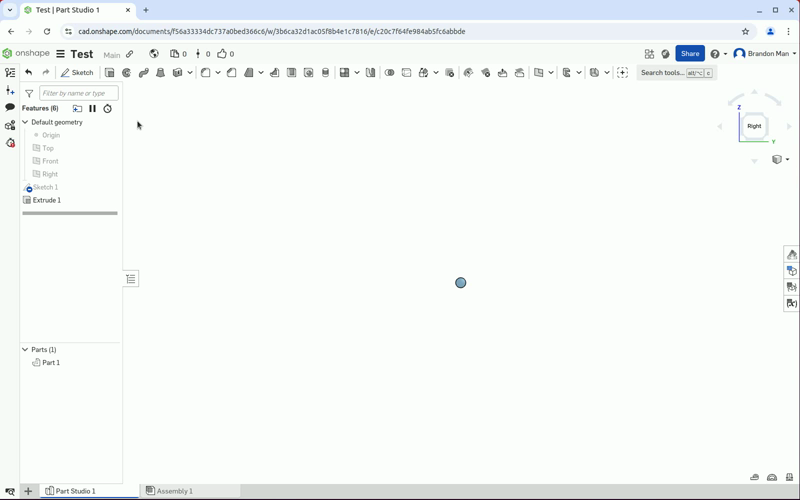
mouse_move(73, 189)
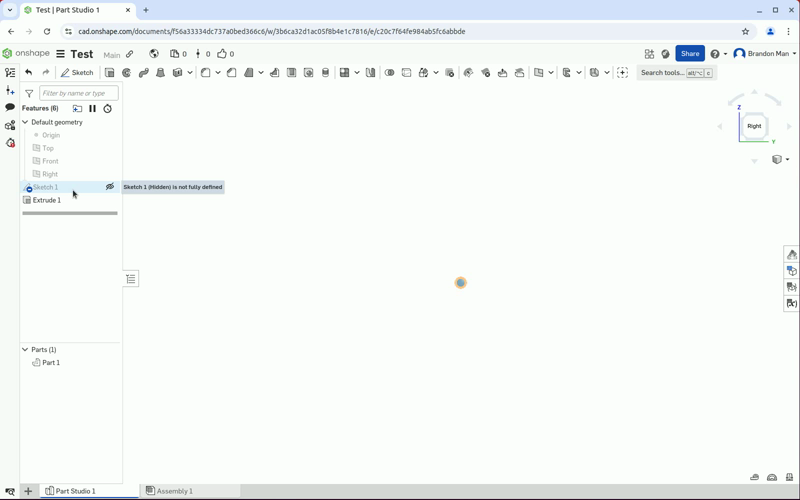
click(73, 189)
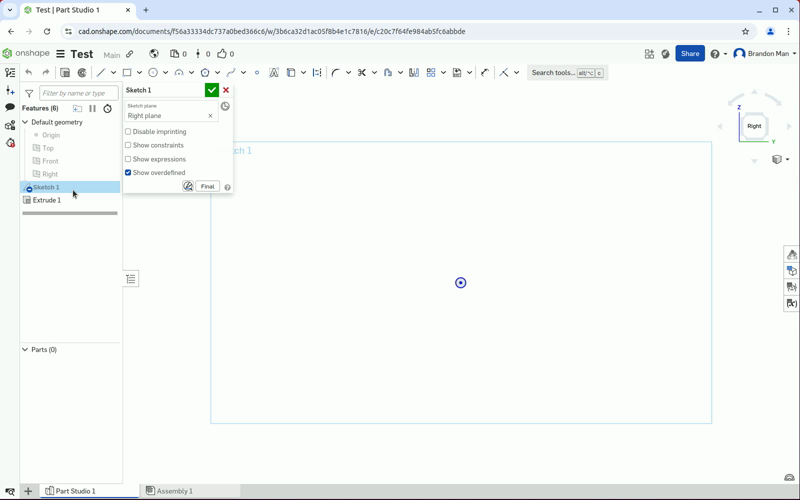
mouse_move(229, 92)
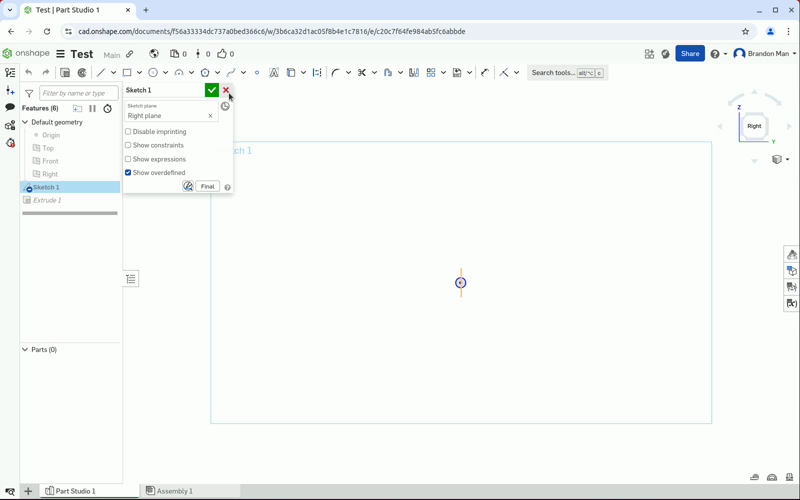
click(229, 92)
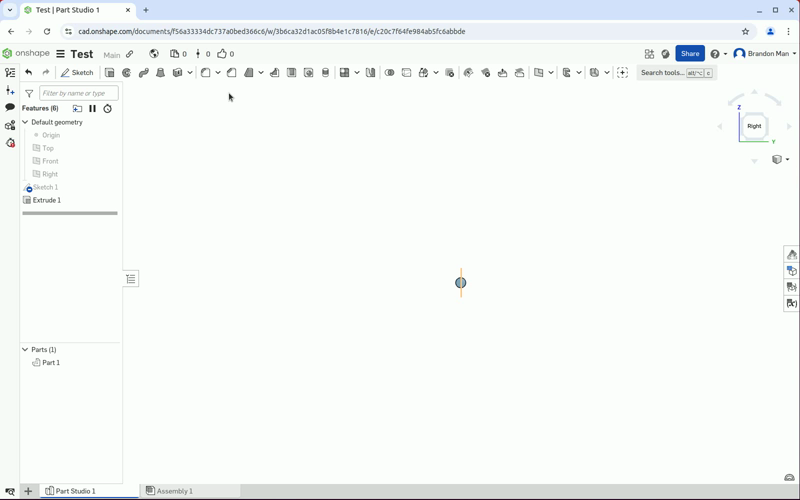
mouse_move(541, 75)
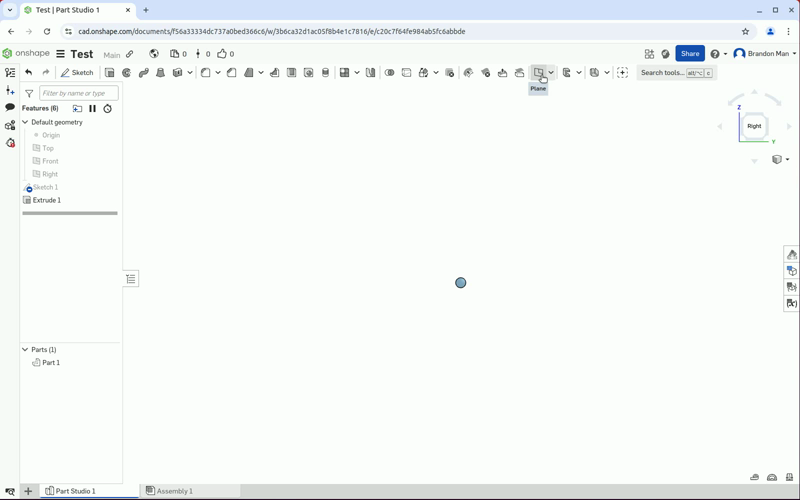
click(541, 75)
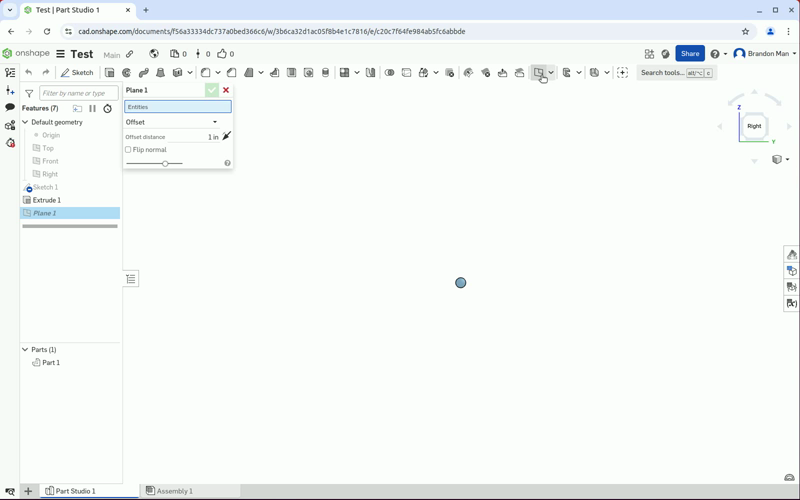
mouse_move(73, 176)
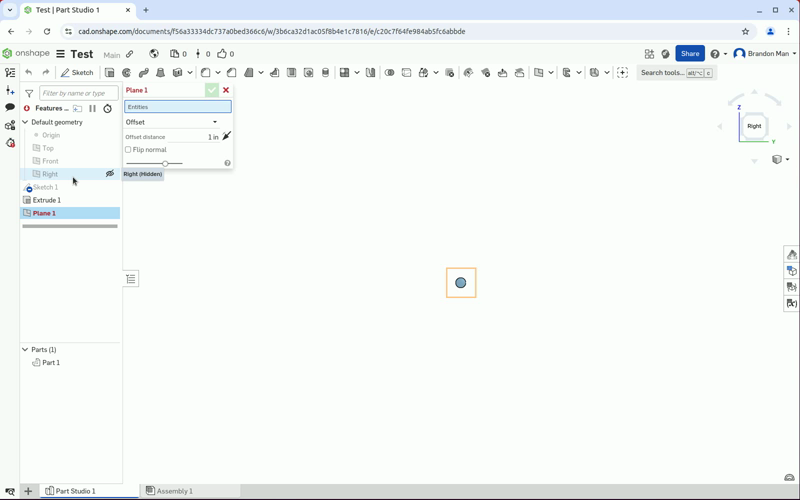
click(73, 176)
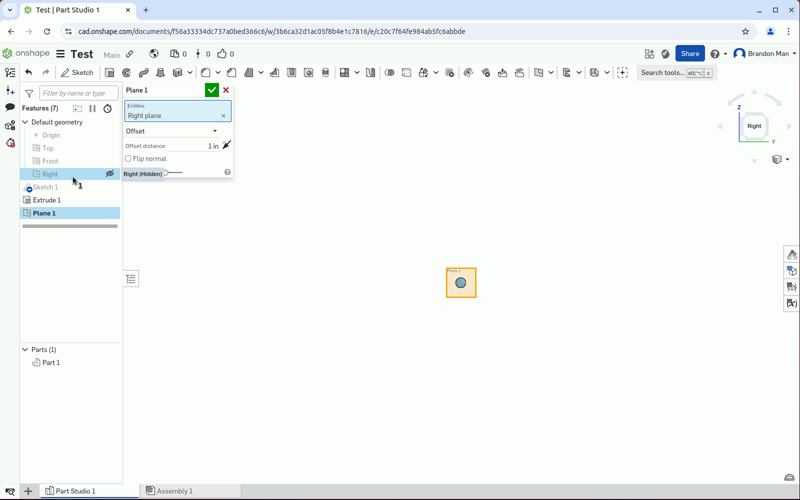
key(tab, 2)
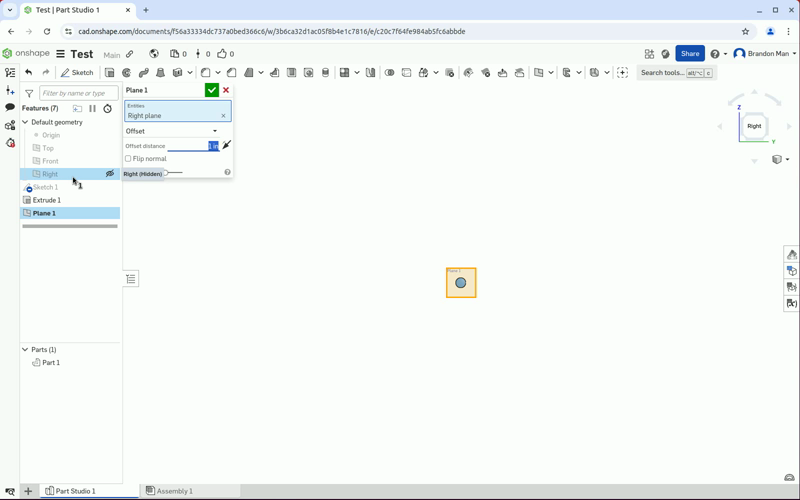
text(19.503)
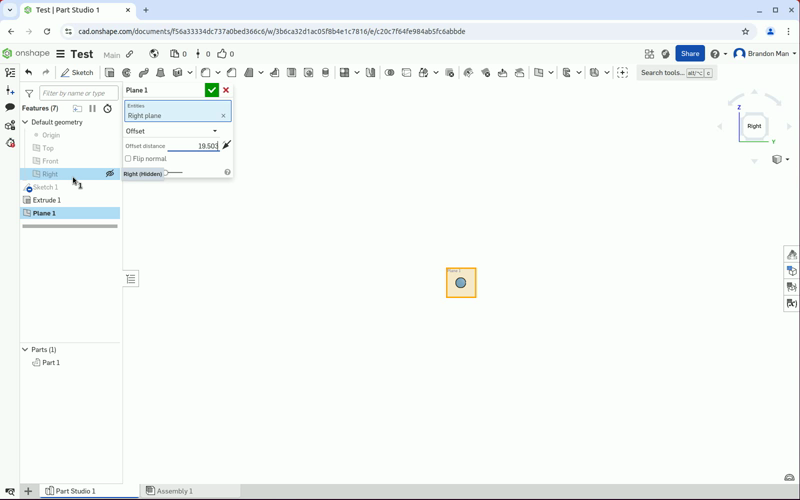
key(enter, 2)
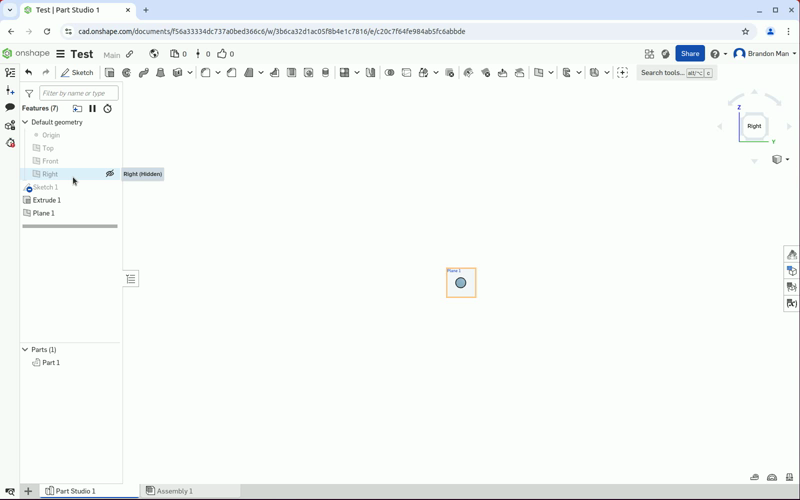
key(shift+s)
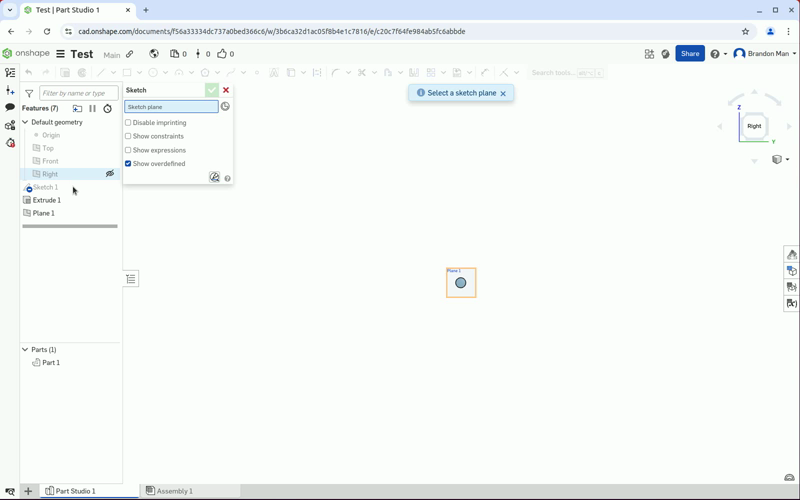
mouse_move(73, 215)
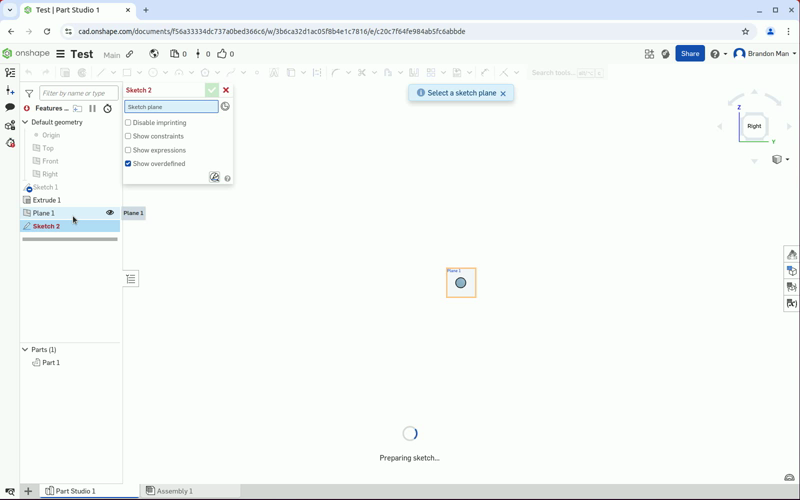
click(73, 215)
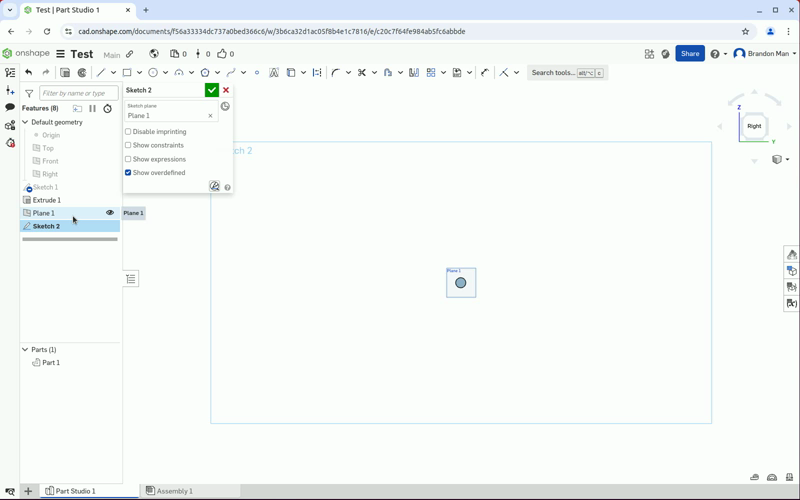
mouse_move(73, 352)
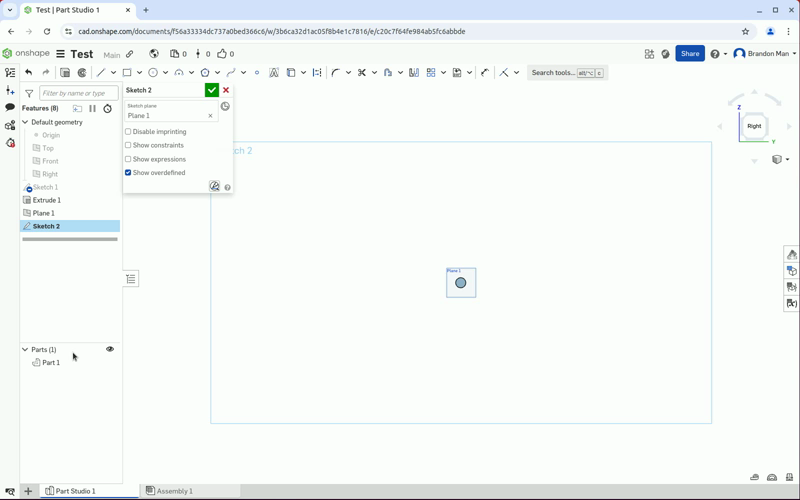
key(y)
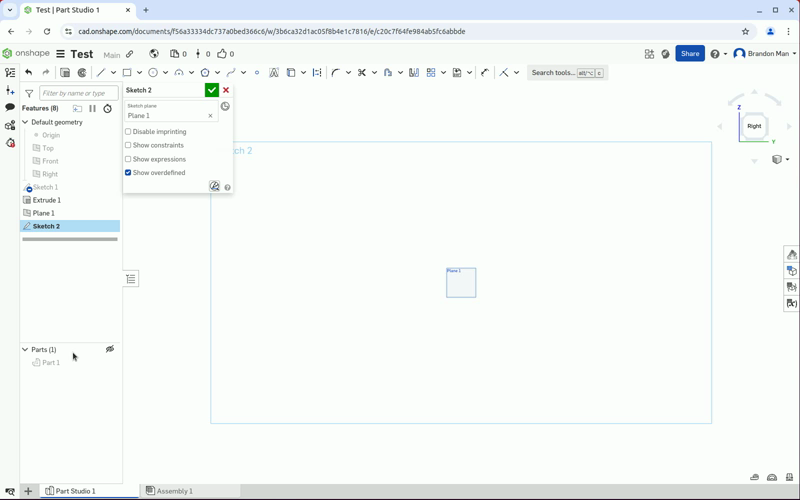
key(c)
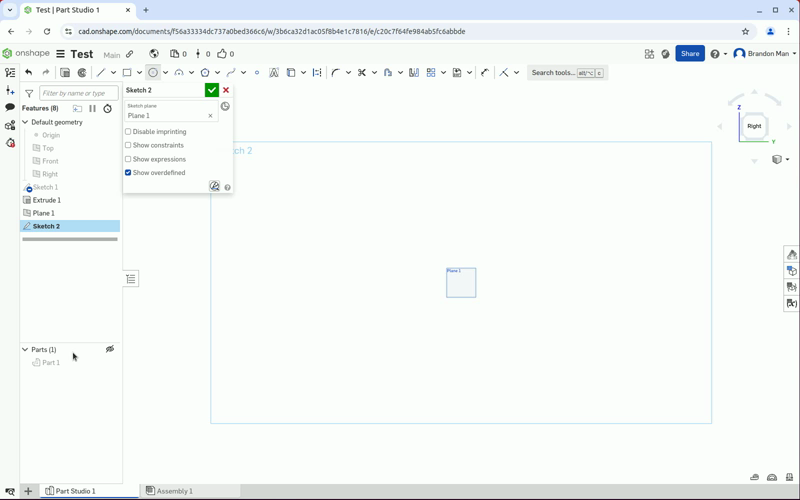
key_down(shift)
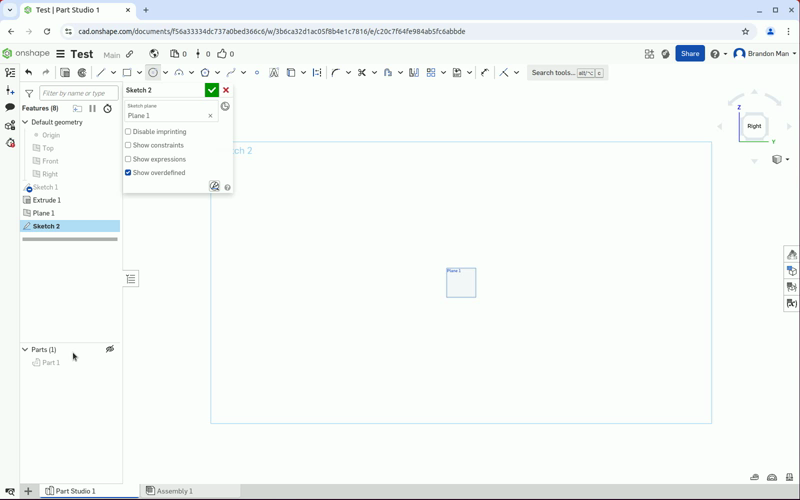
mouse_move(461, 282)
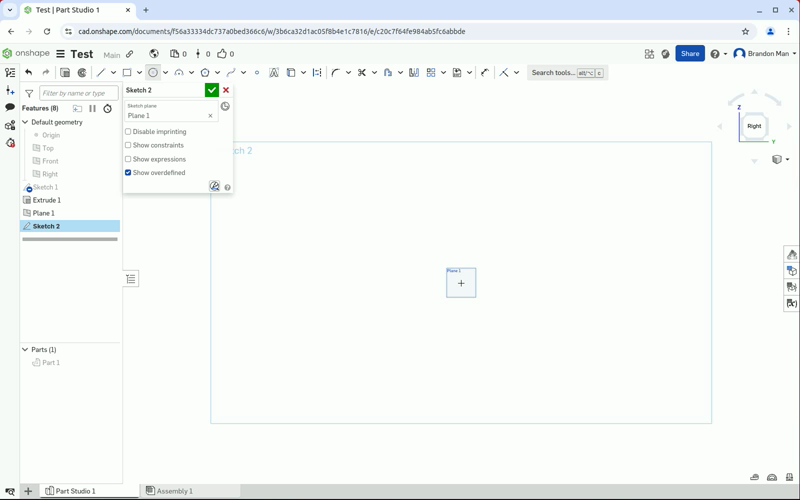
click(461, 282)
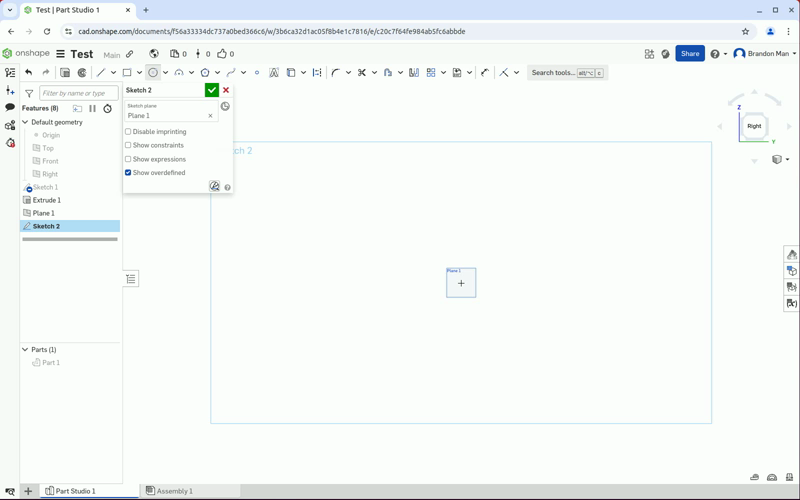
key_up(shift)
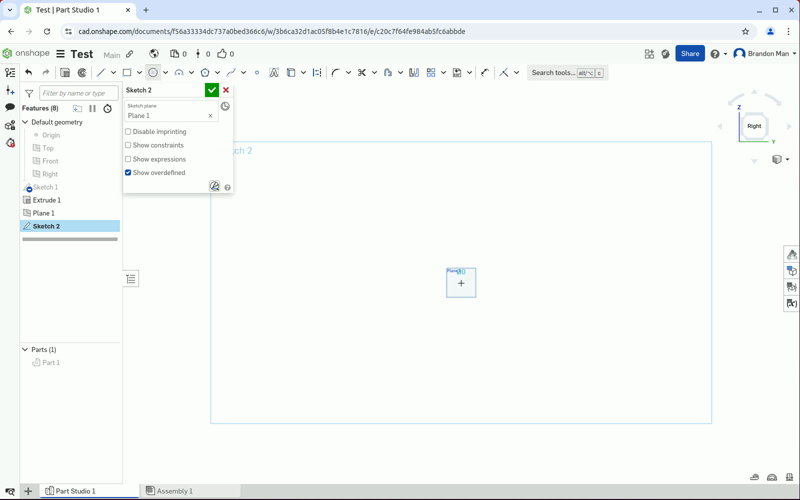
mouse_move(463, 282)
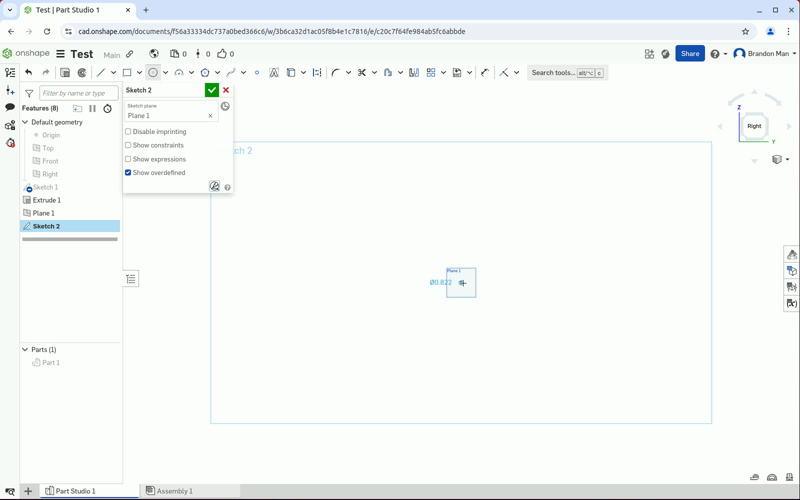
scroll(6)
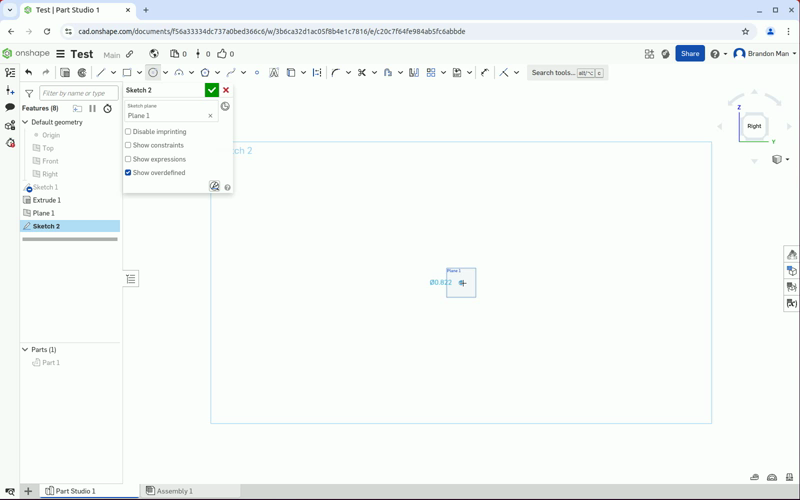
scroll(6)
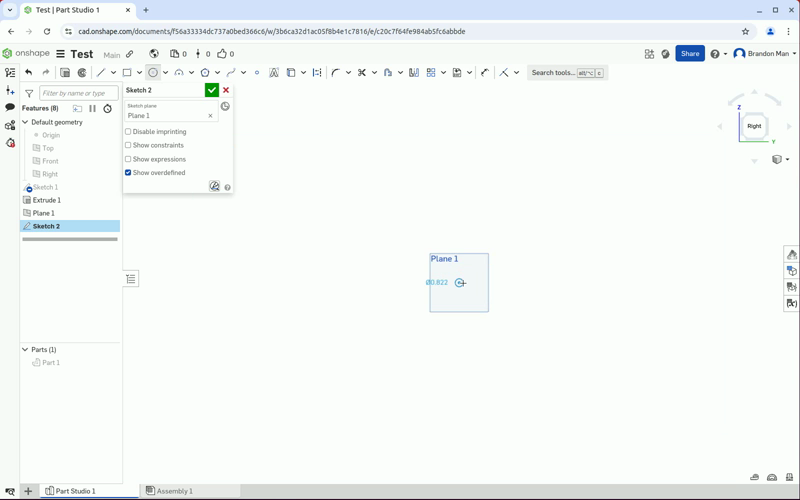
scroll(6)
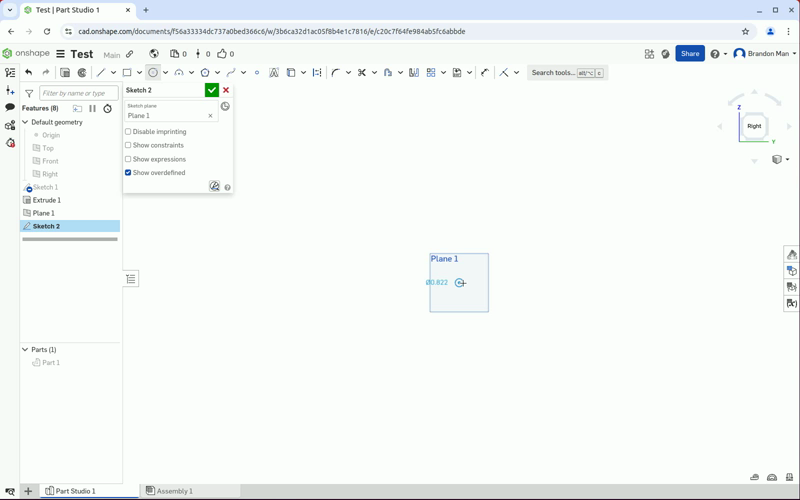
scroll(6)
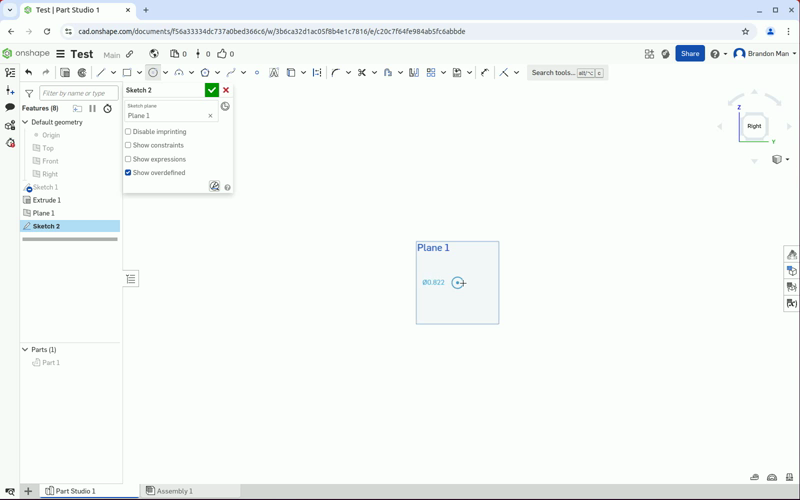
scroll(6)
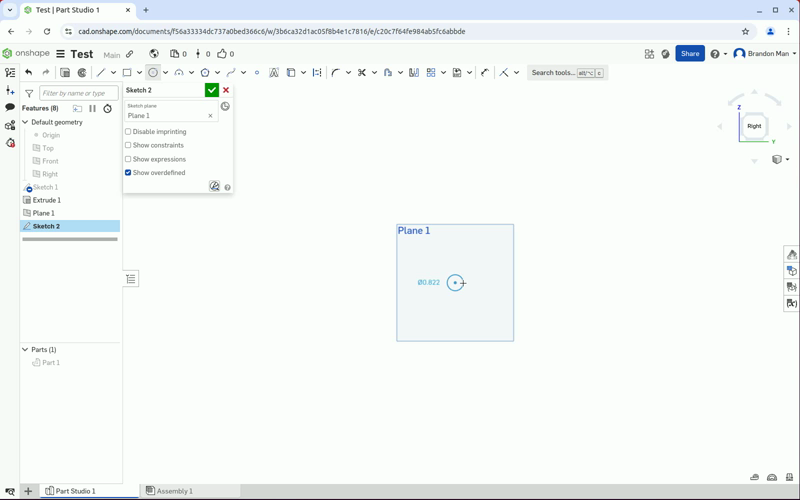
scroll(6)
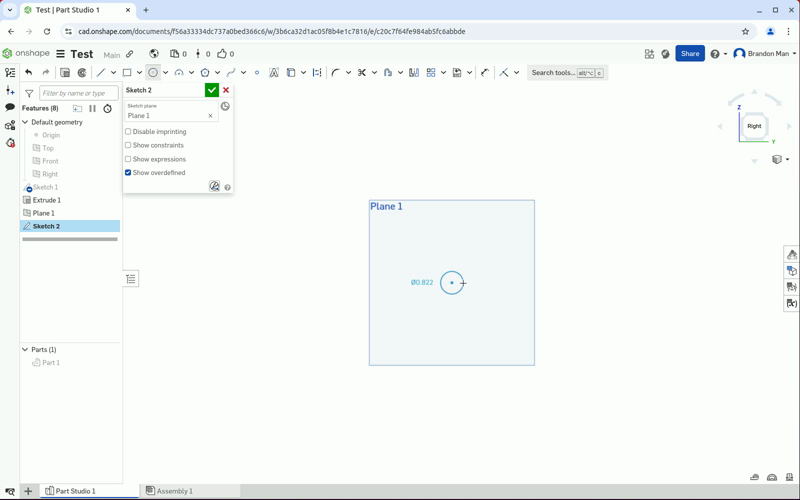
scroll(6)
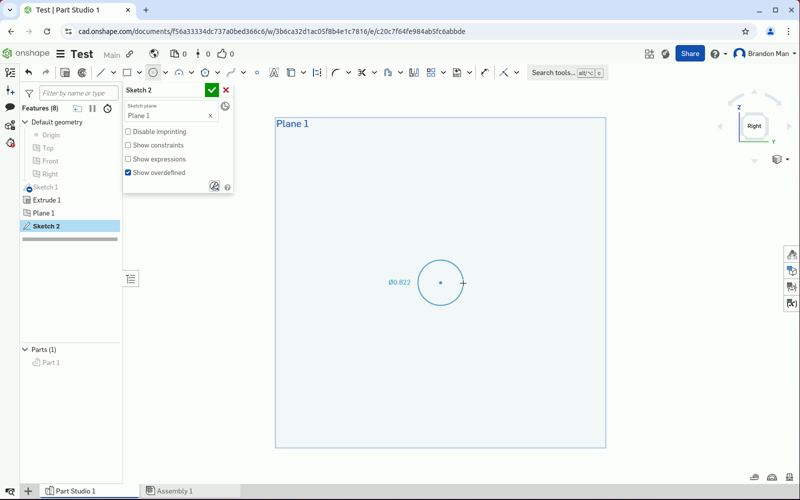
click(463, 282)
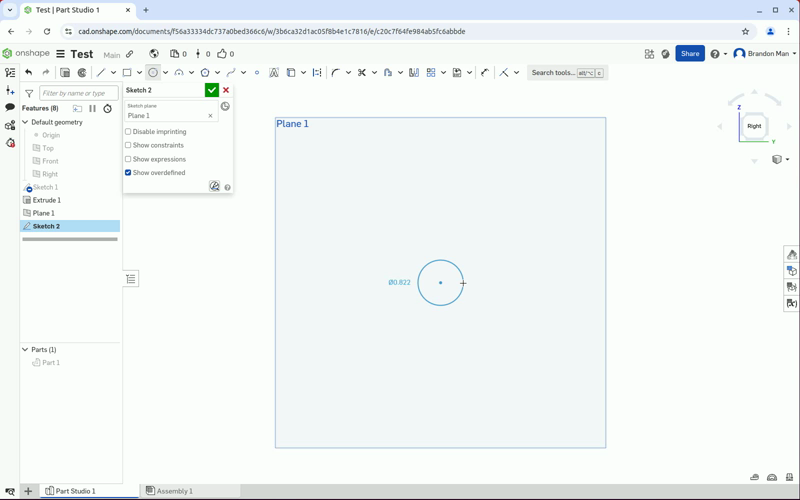
scroll(-6)
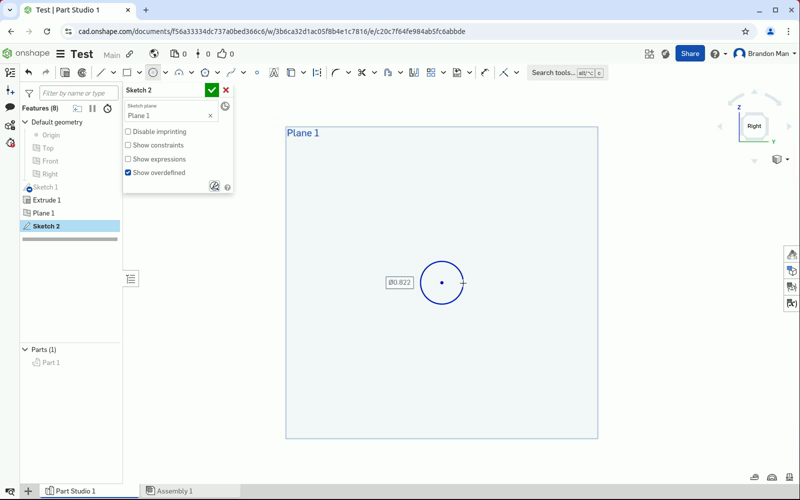
scroll(-6)
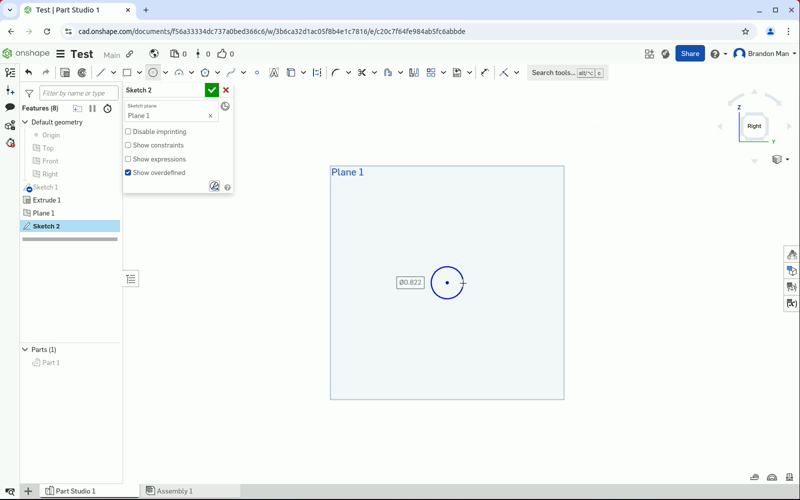
scroll(-6)
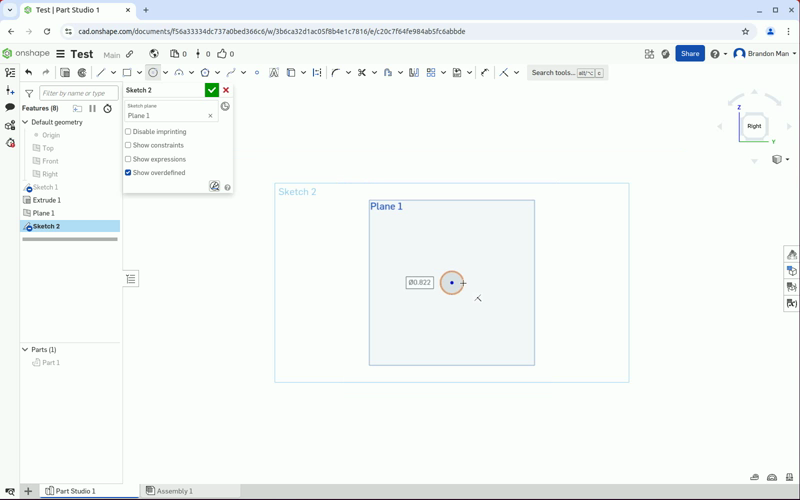
scroll(-6)
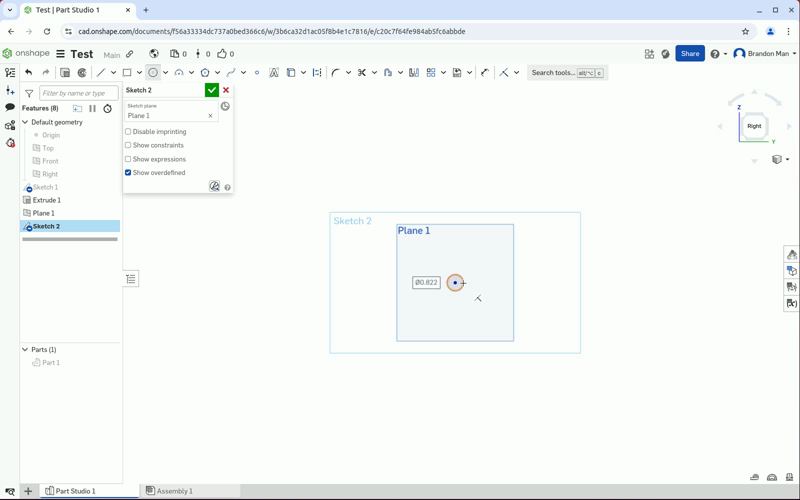
scroll(-6)
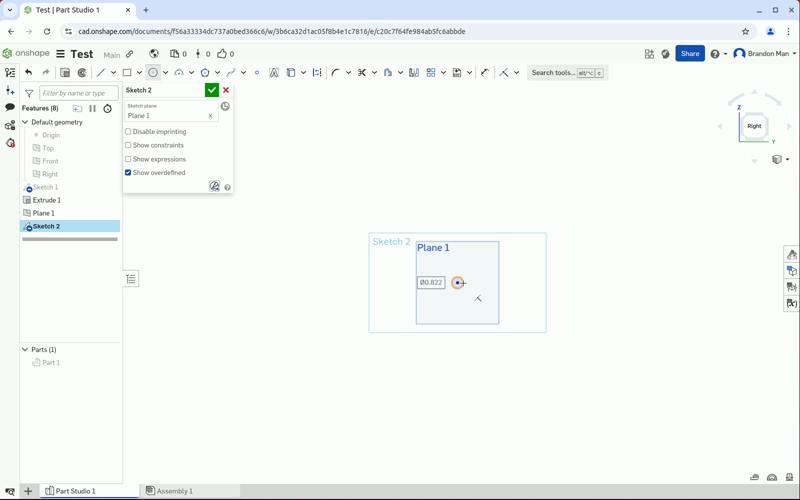
scroll(-6)
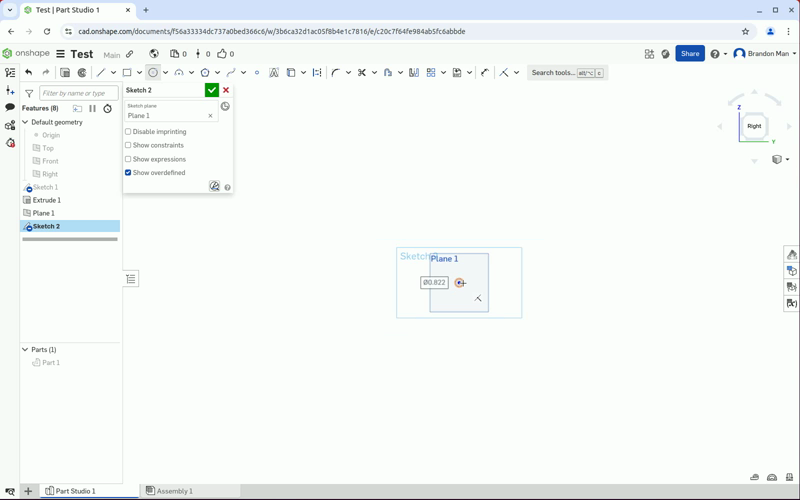
scroll(-6)
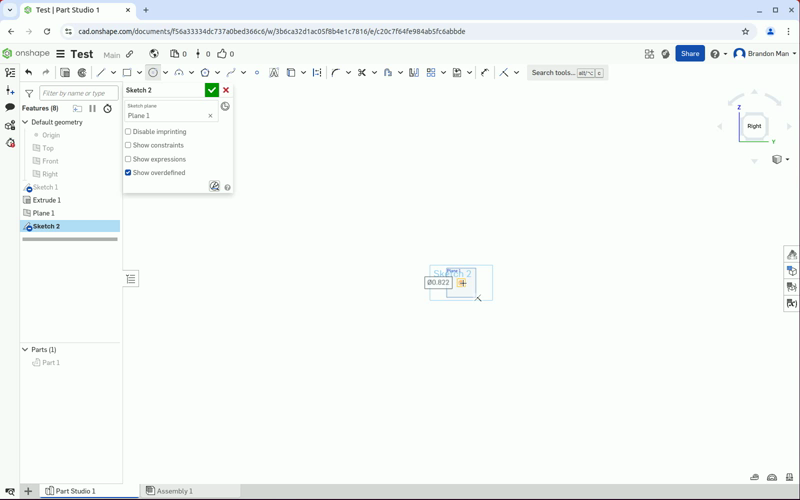
key(esc)
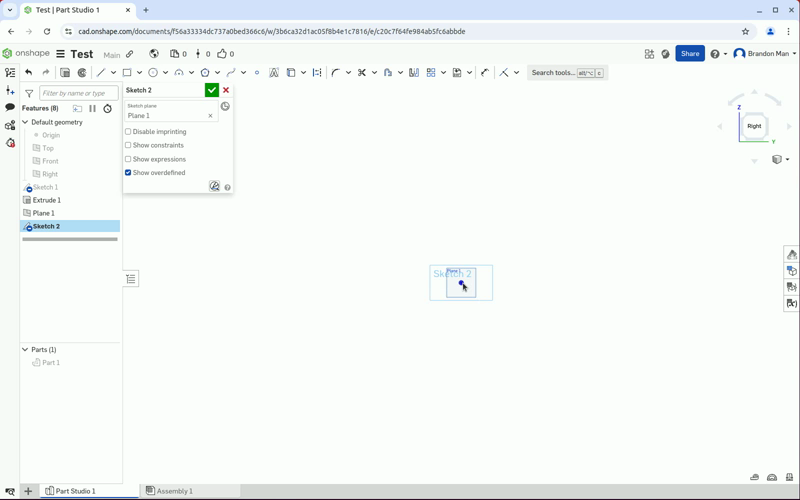
mouse_move(461, 282)
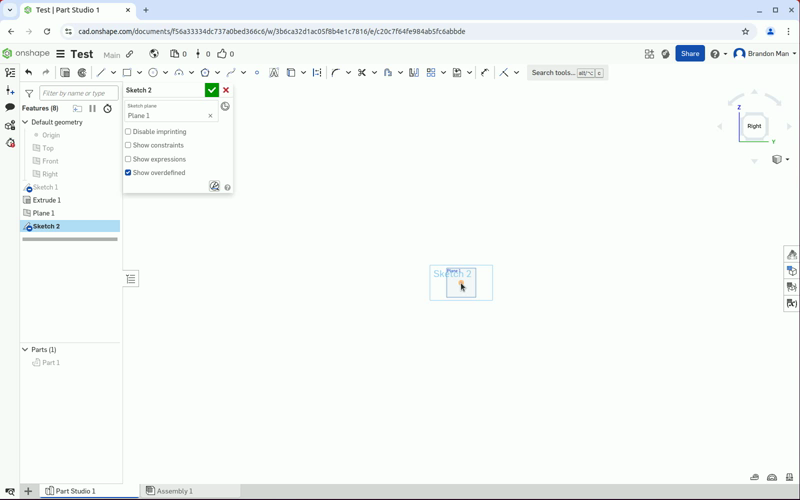
scroll(6)
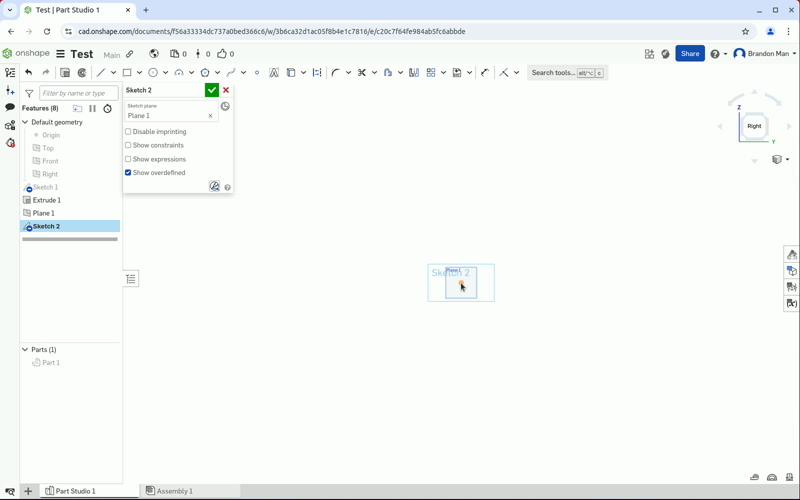
scroll(6)
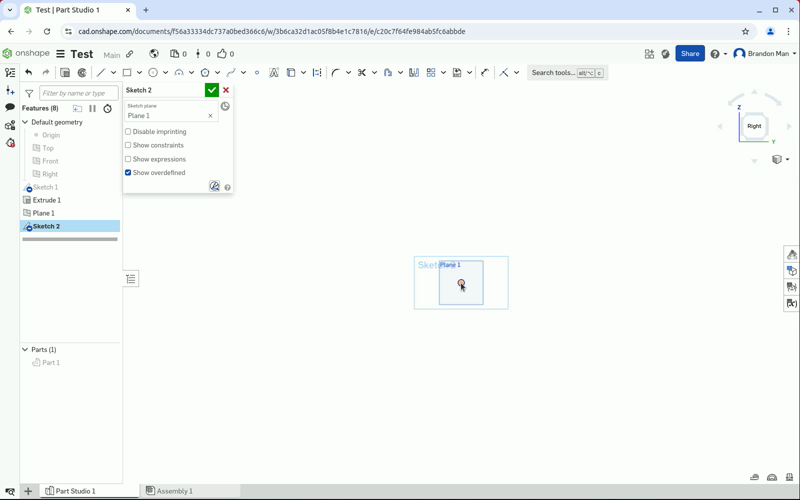
scroll(6)
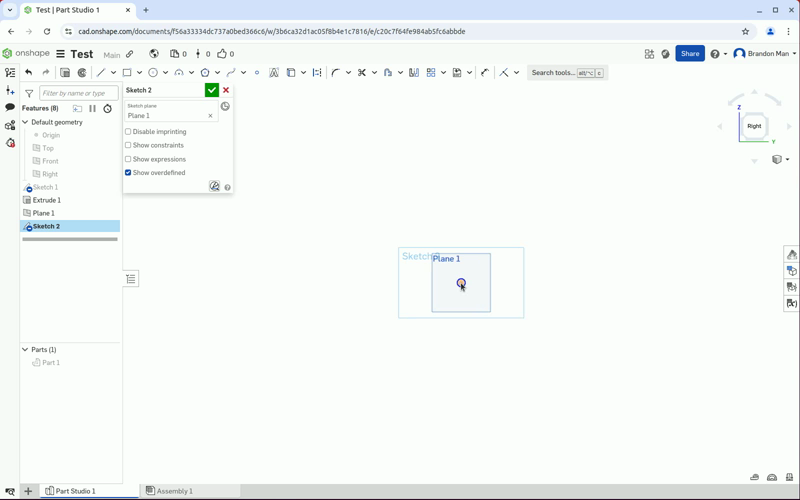
scroll(6)
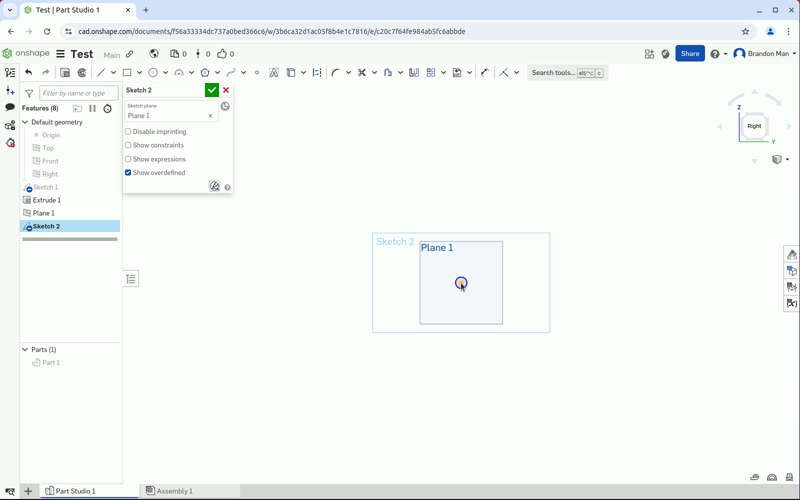
scroll(6)
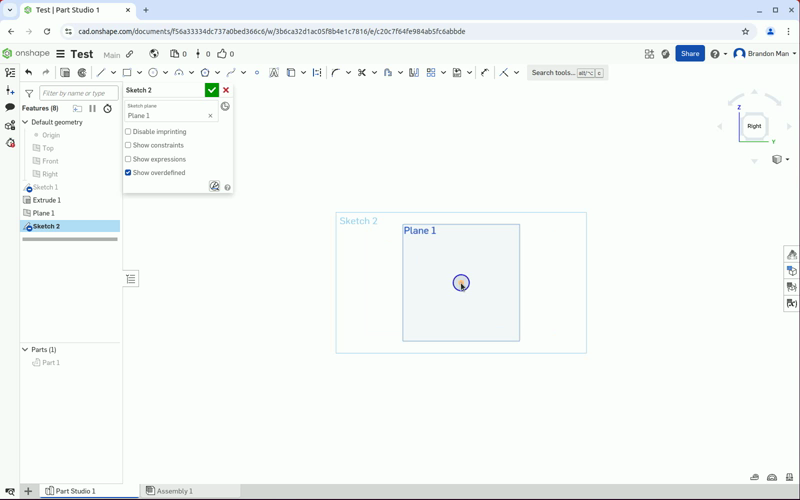
scroll(6)
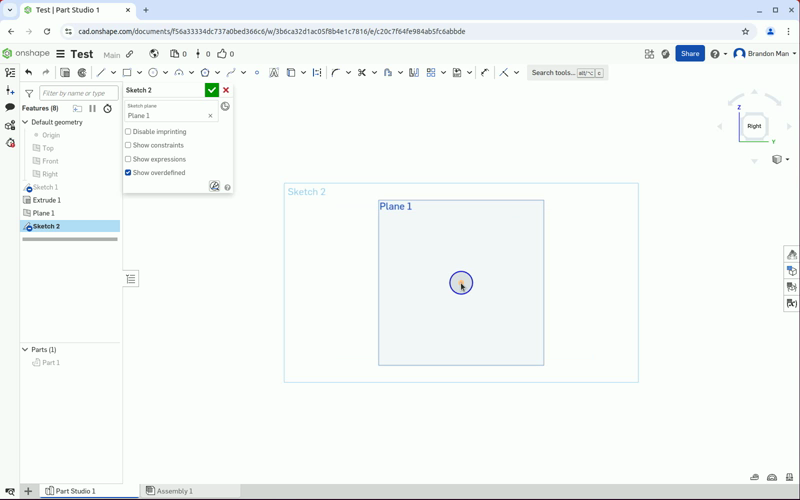
scroll(6)
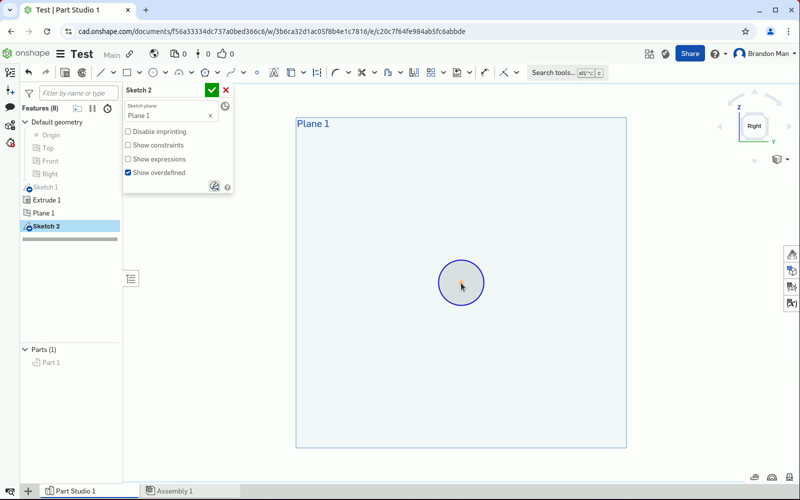
click(461, 282)
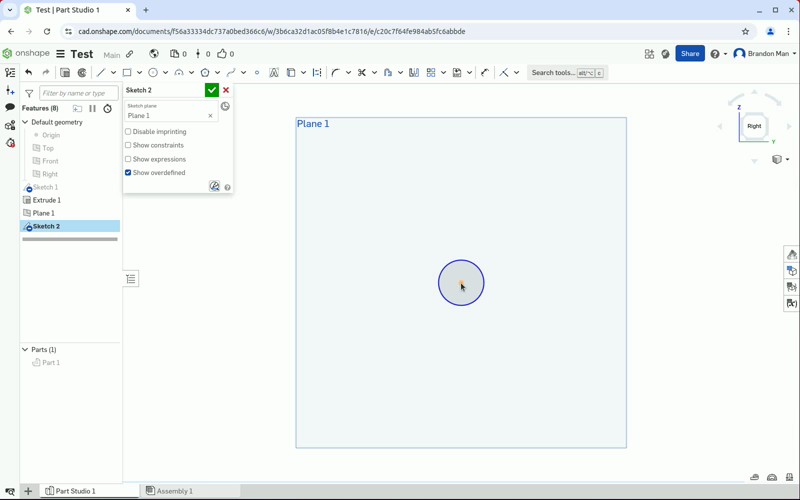
scroll(-6)
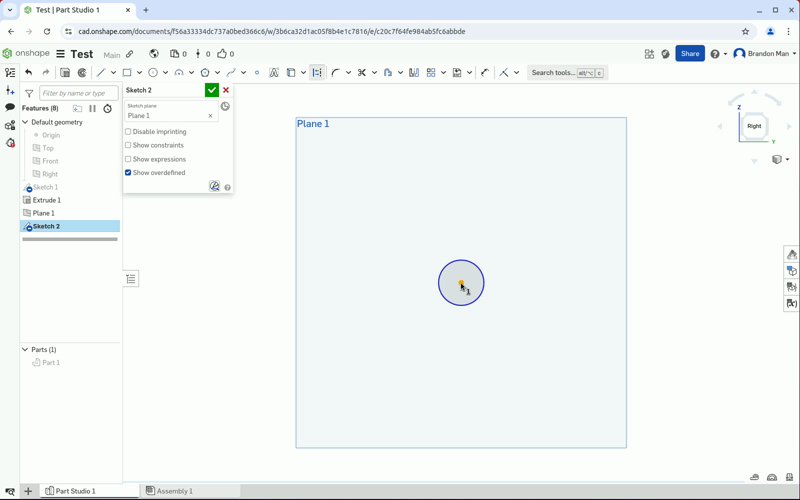
scroll(-6)
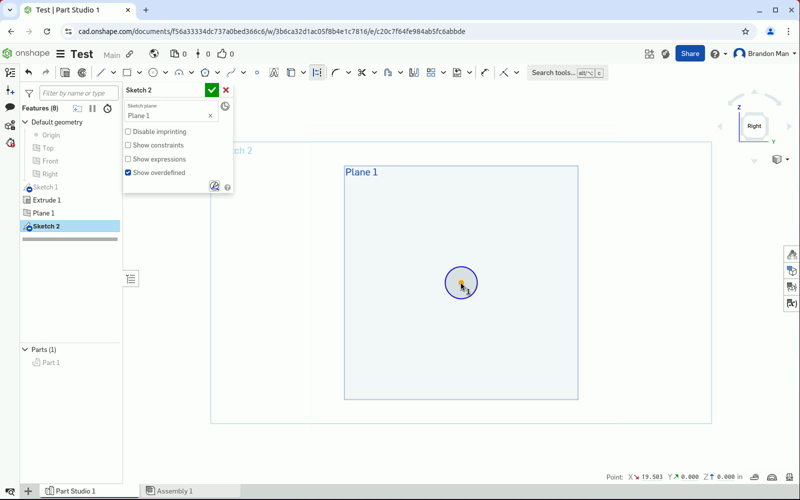
scroll(-6)
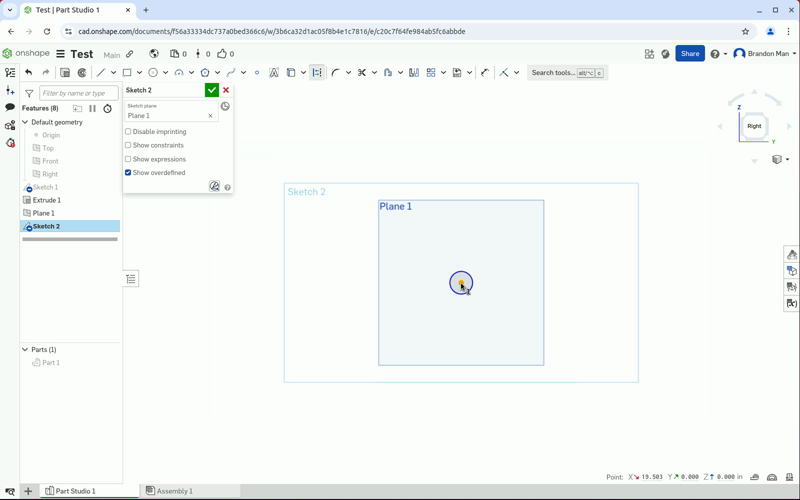
scroll(-6)
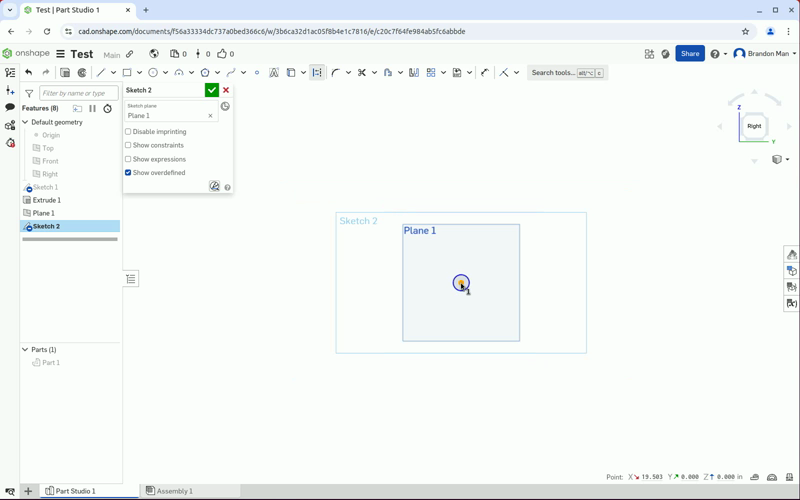
scroll(-6)
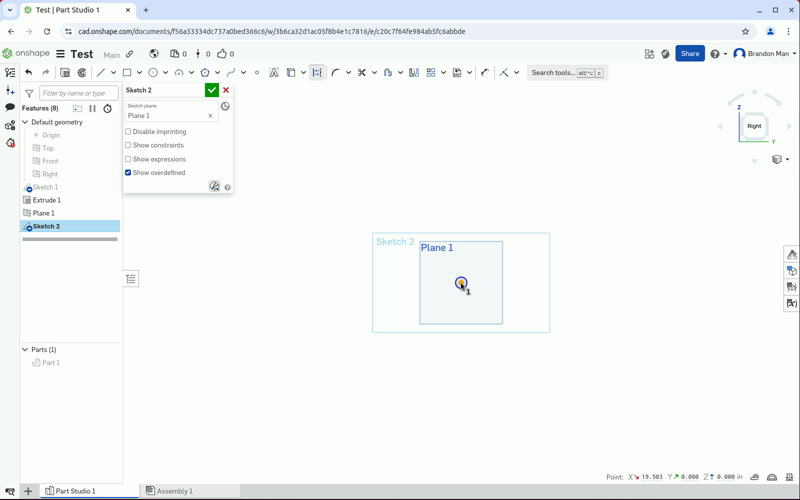
scroll(-6)
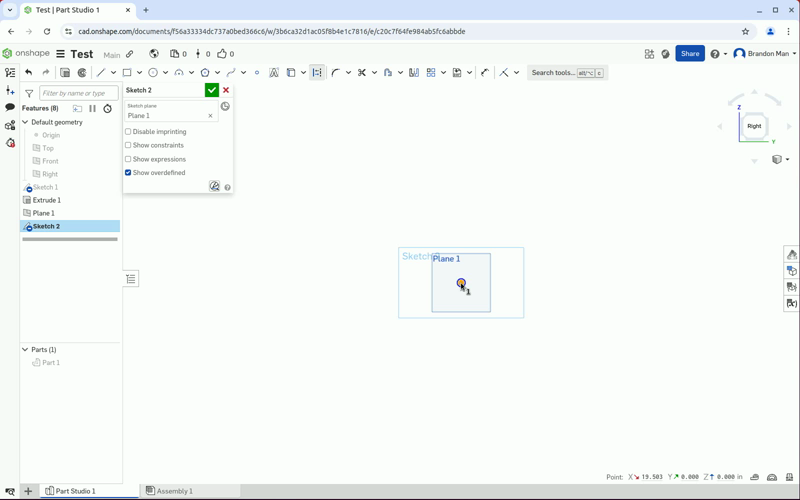
scroll(-6)
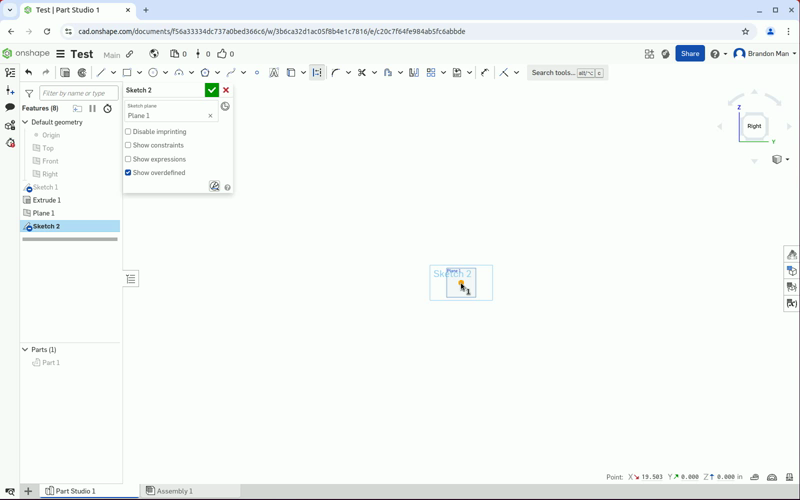
mouse_move(73, 352)
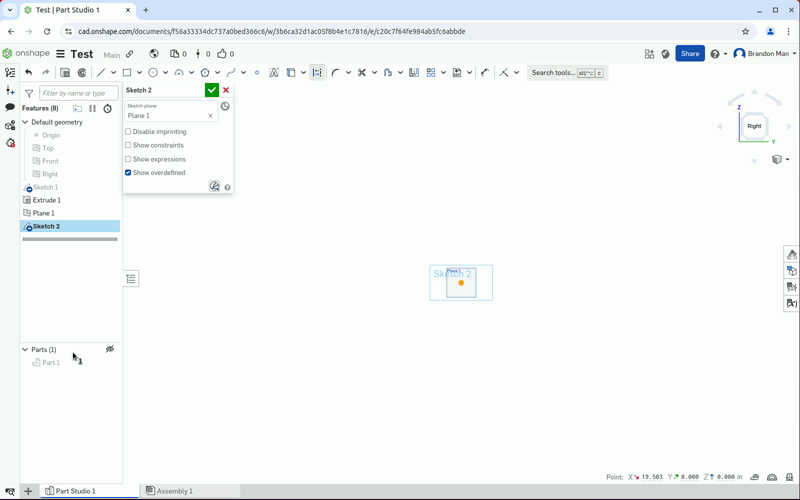
key(shift+y)
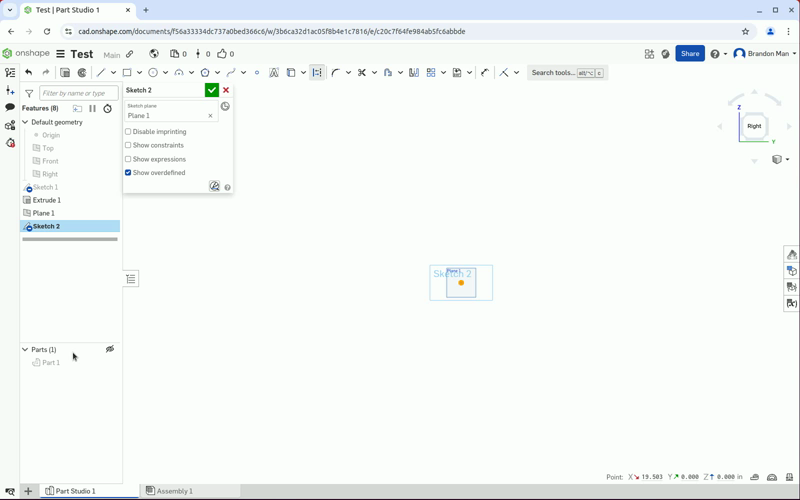
key(shift+e)
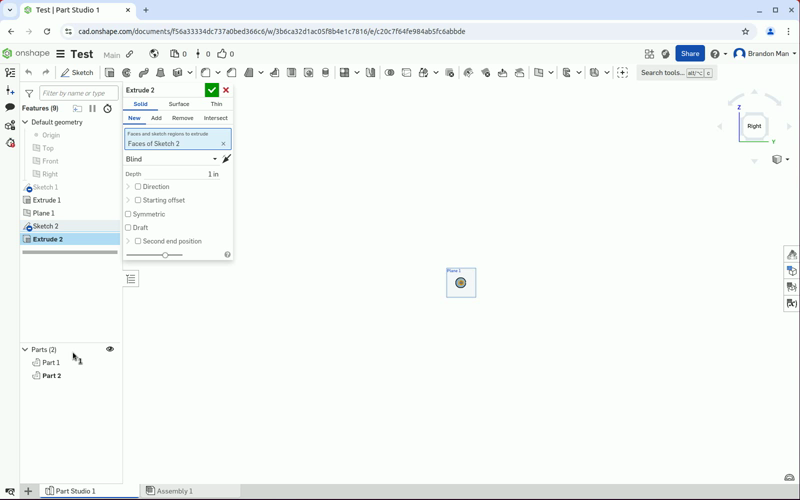
mouse_move(143, 106)
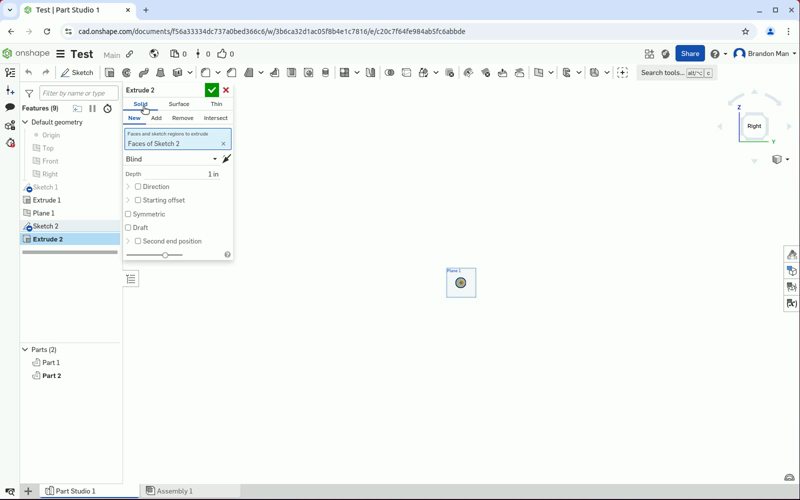
click(143, 106)
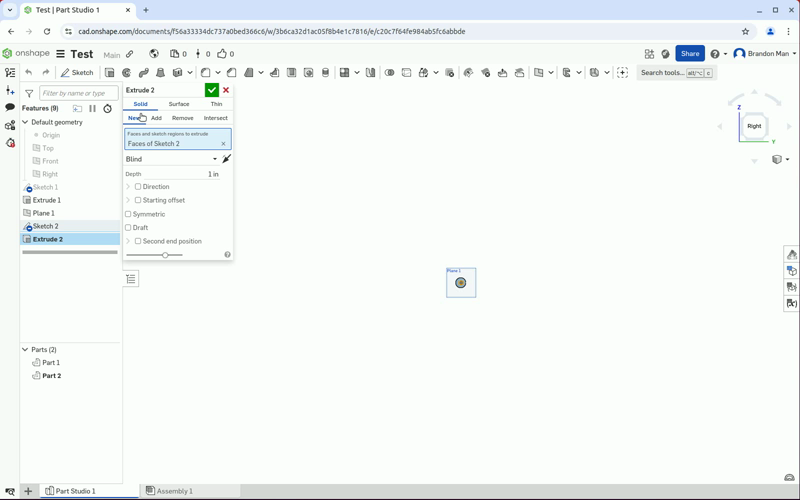
mouse_move(137, 120)
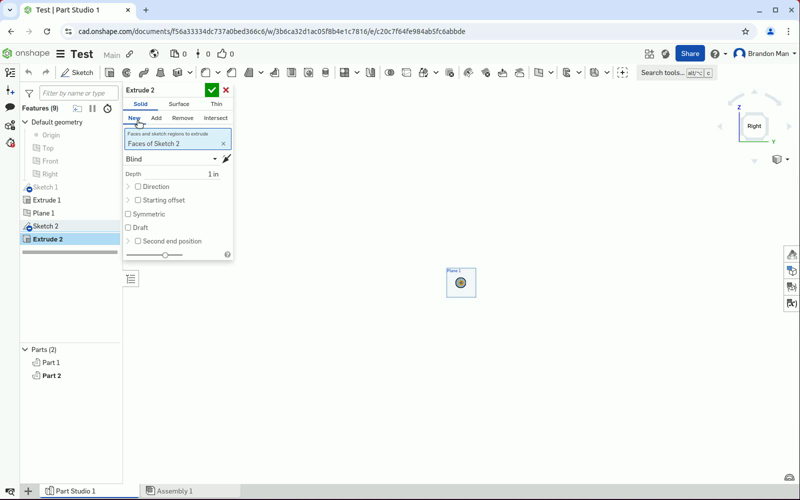
click(137, 120)
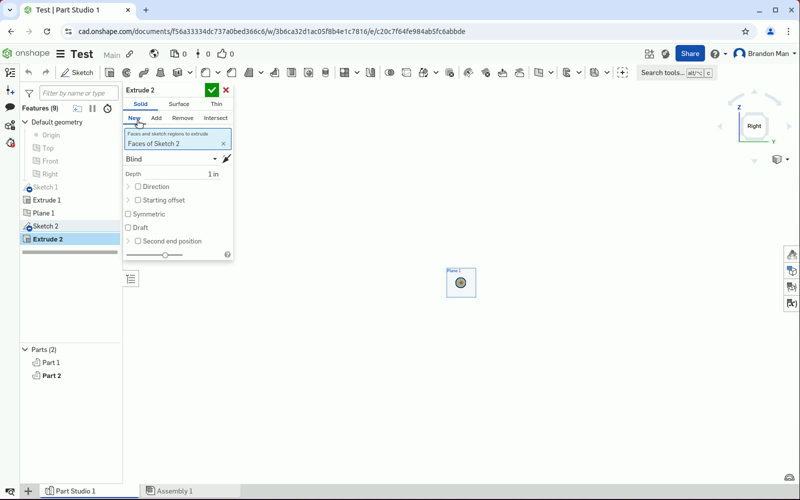
key(tab, 4)
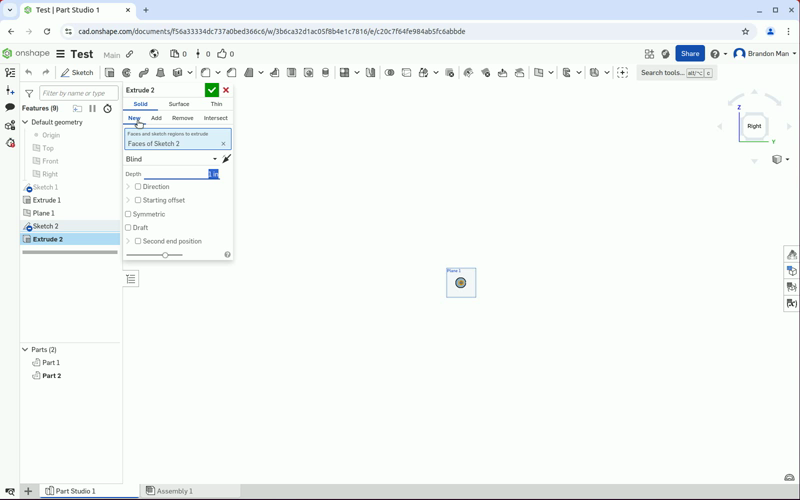
text(3.611)
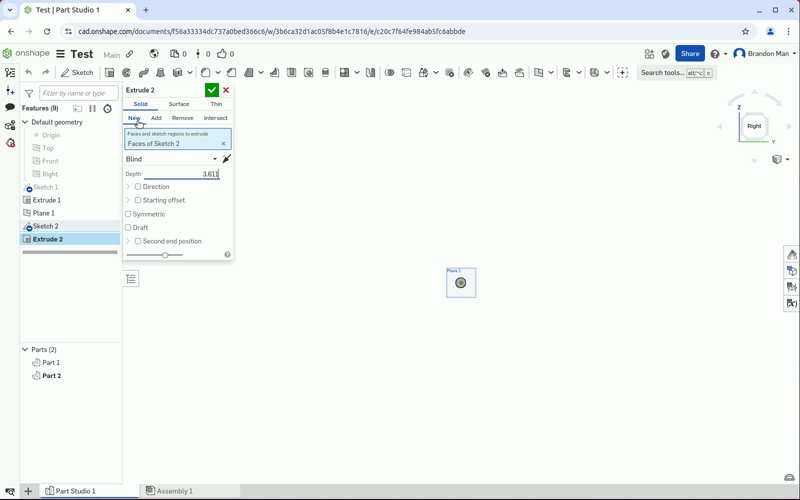
key(enter)
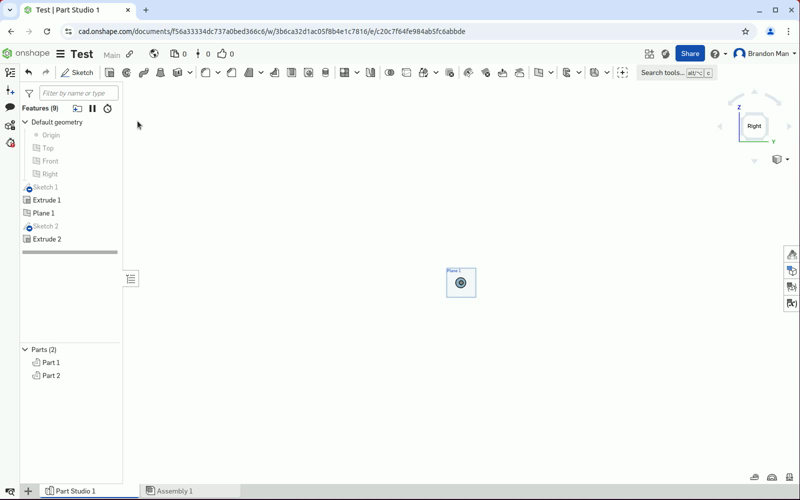
key(shift+h)
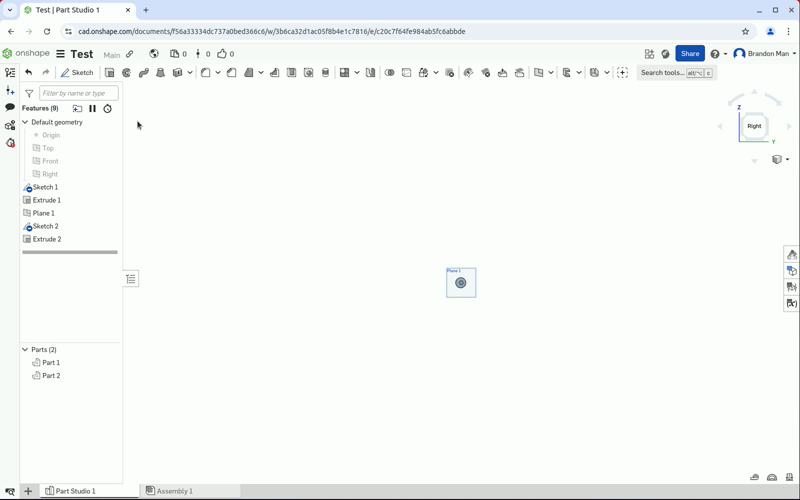
key(shift+h)
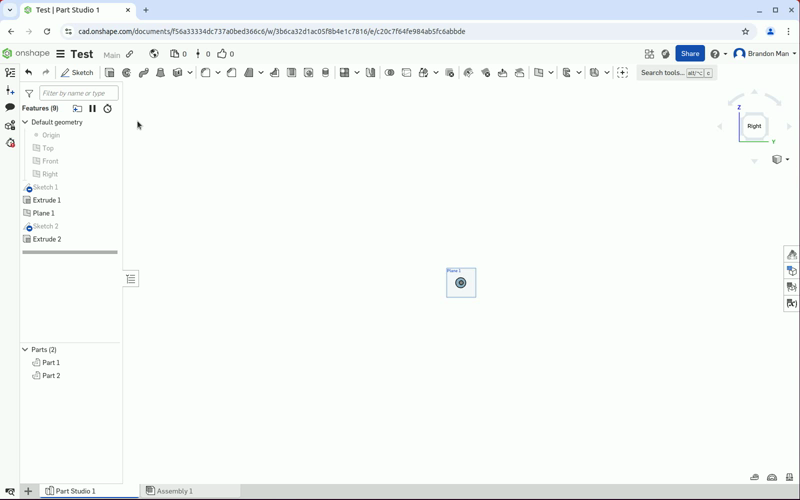
mouse_move(73, 189)
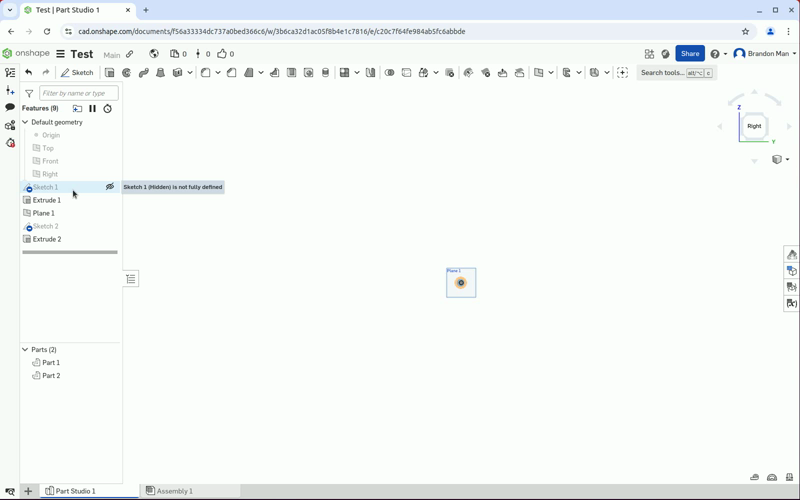
click(73, 189)
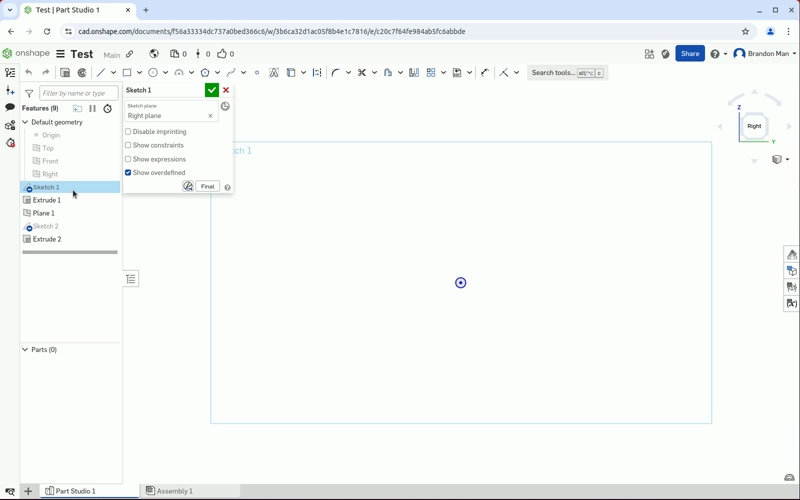
mouse_move(229, 92)
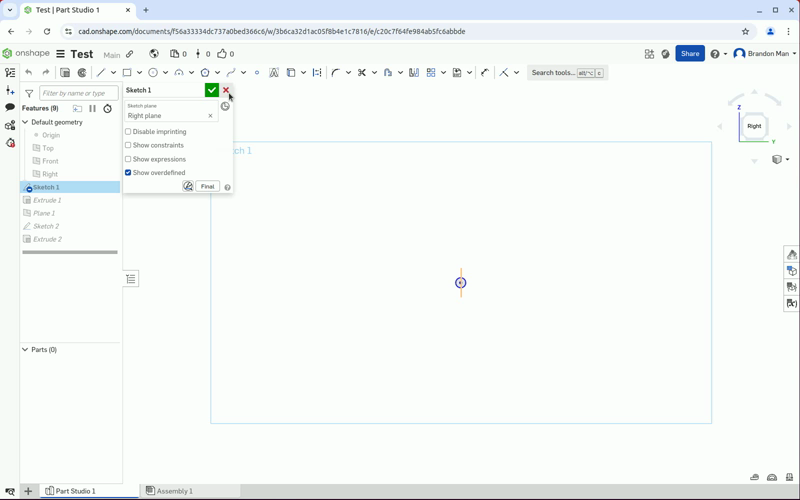
click(229, 92)
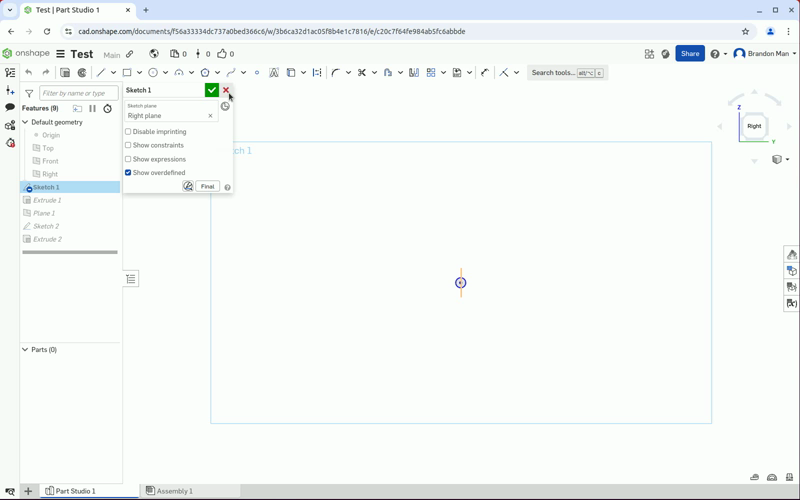
key(shift+s)
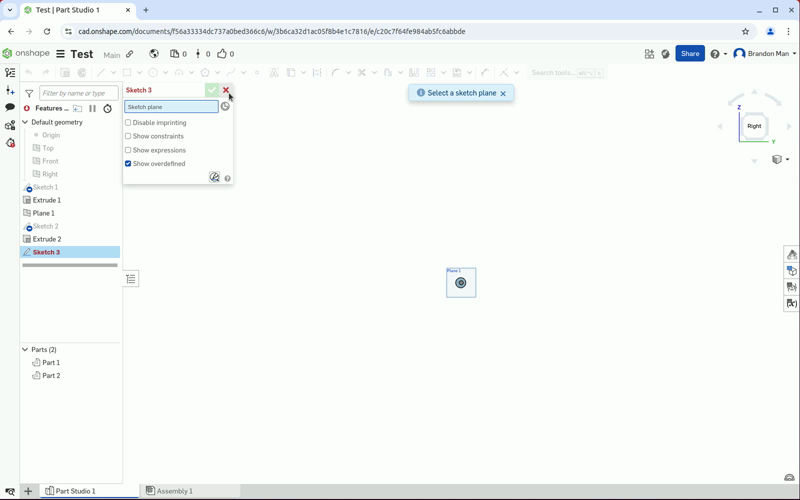
mouse_move(73, 176)
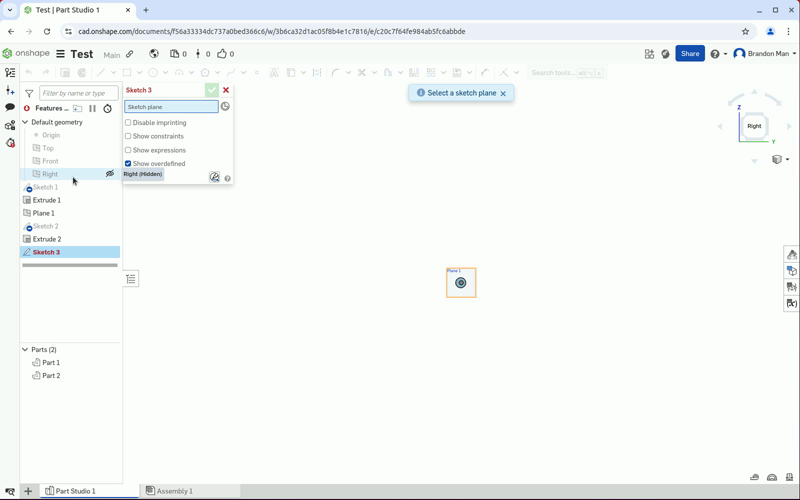
click(73, 176)
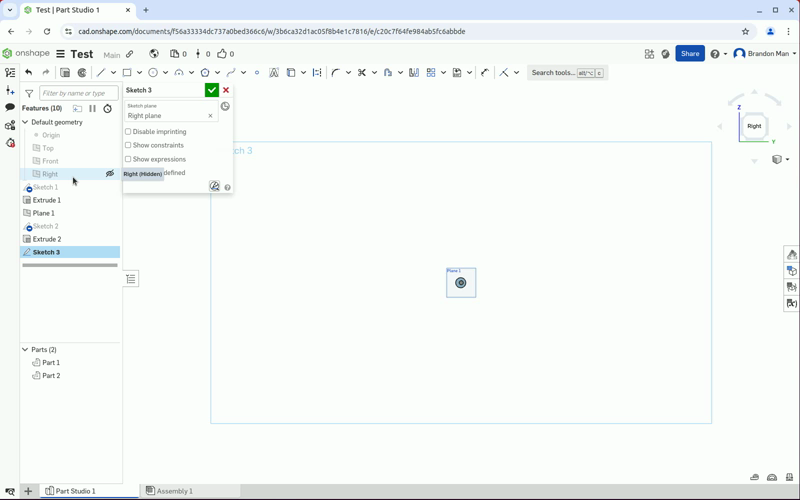
mouse_move(73, 352)
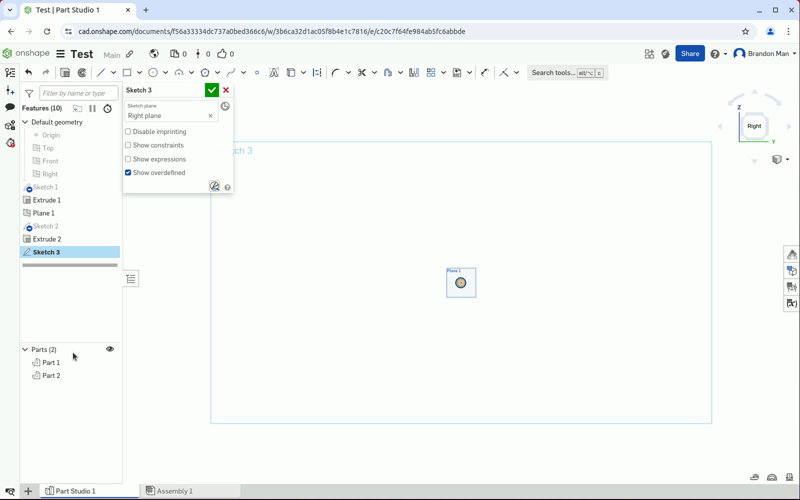
key(y)
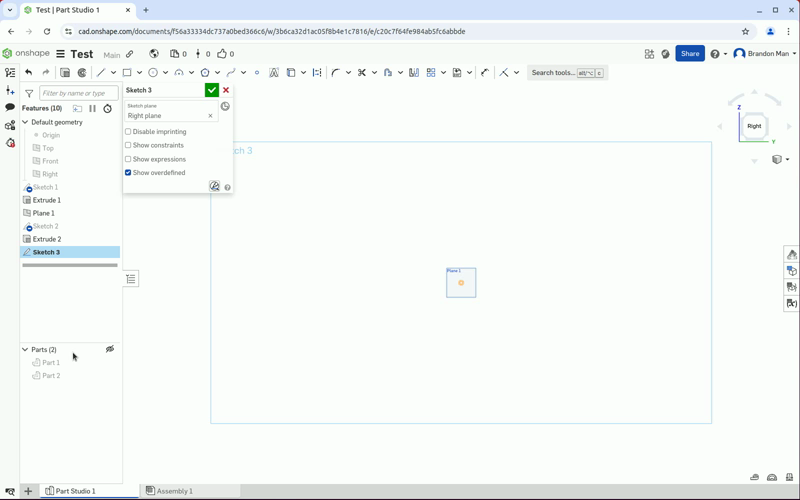
key(l)
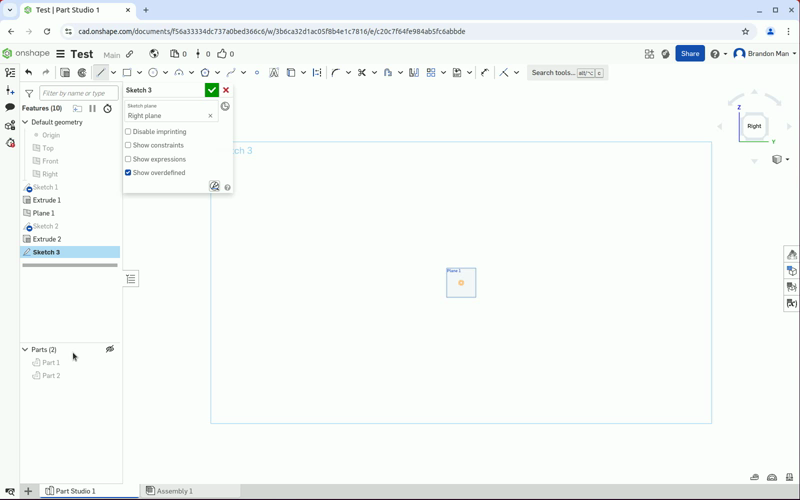
key_down(shift)
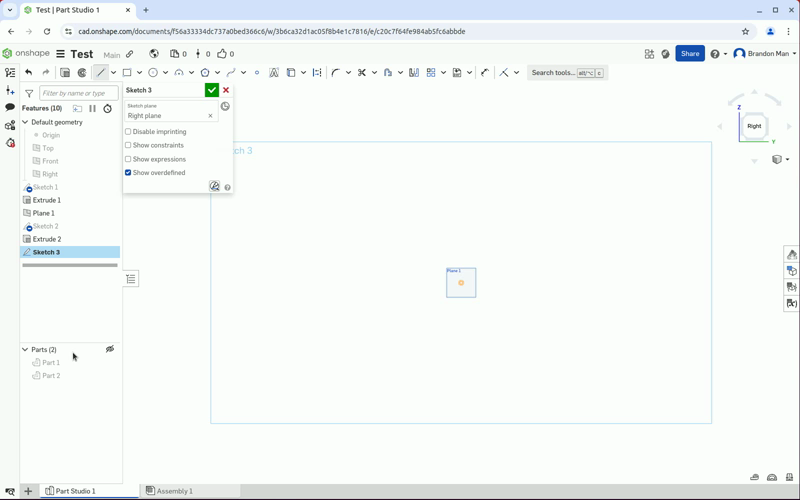
mouse_move(459, 283)
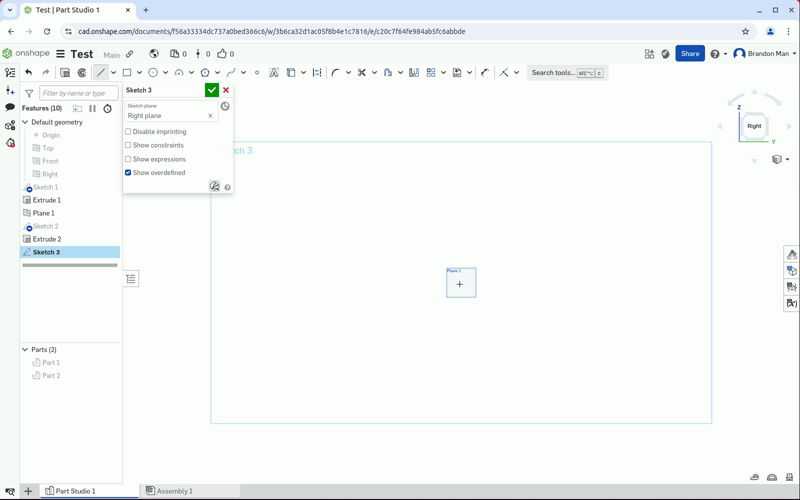
click(459, 283)
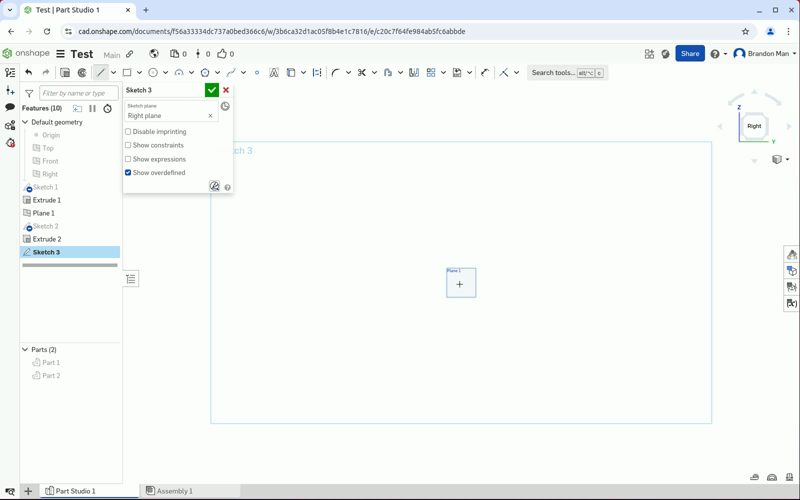
key_up(shift)
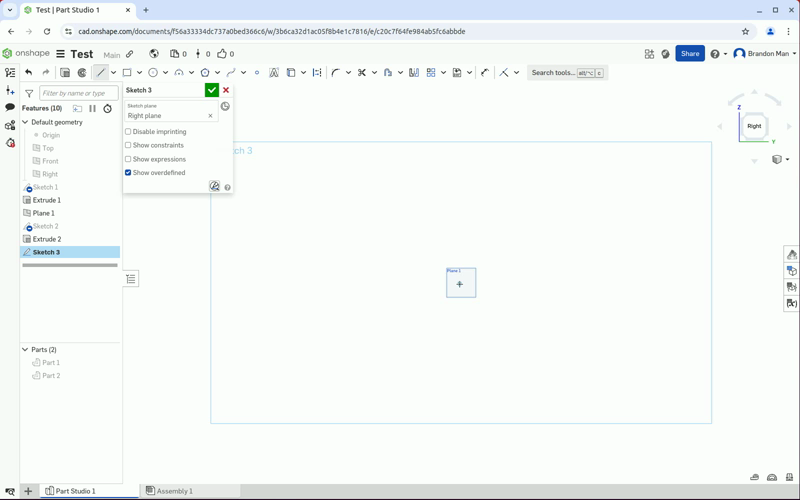
key_down(shift)
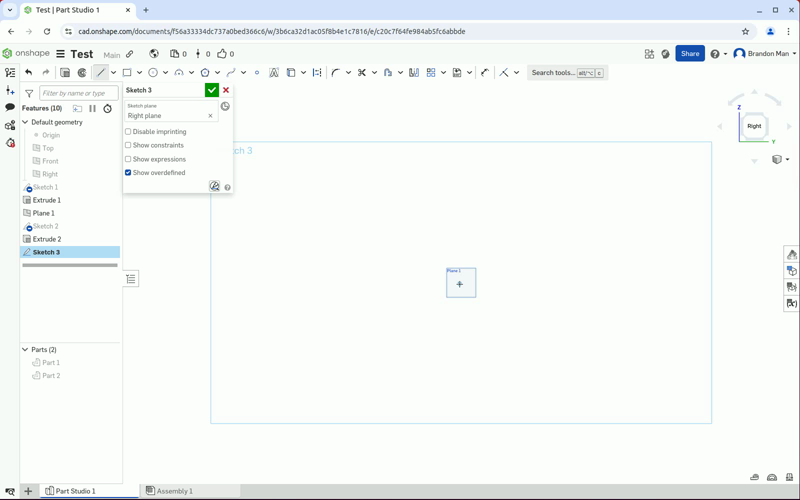
mouse_move(489, 283)
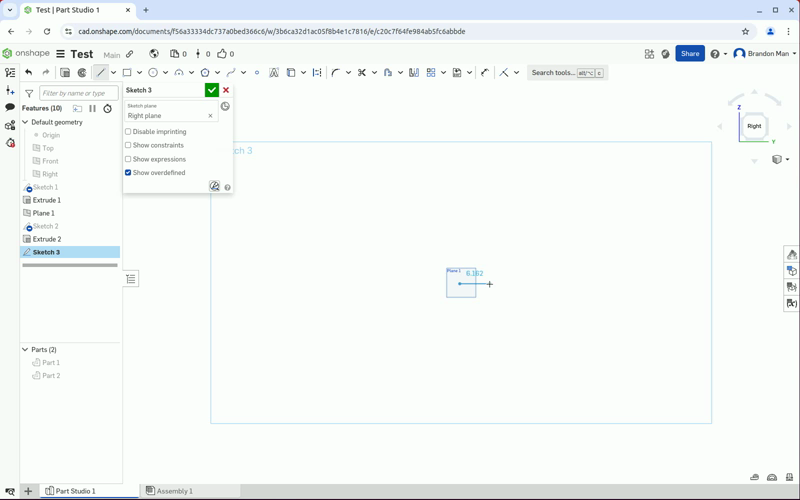
mouse_move(461, 284)
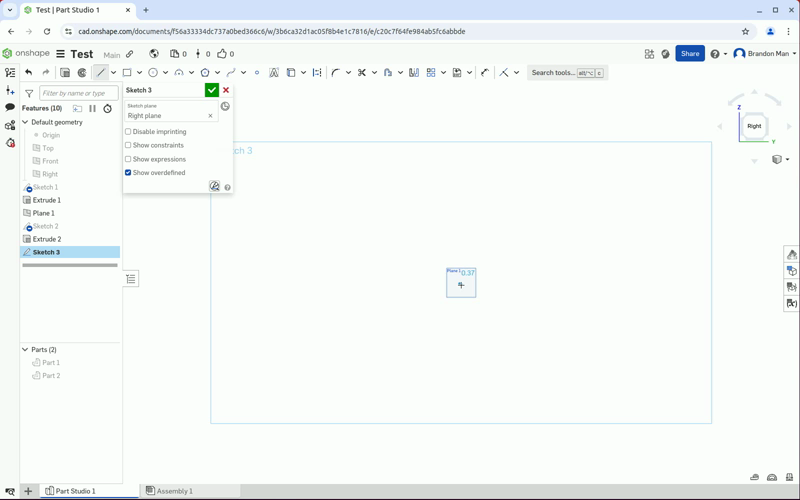
scroll(6)
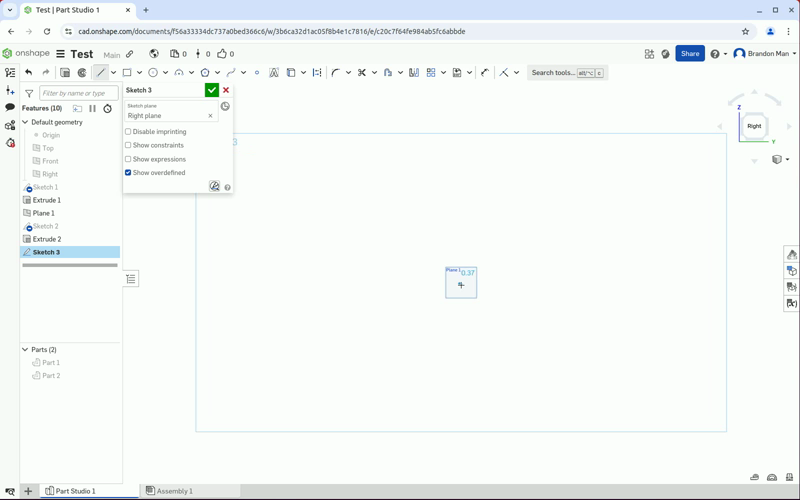
scroll(6)
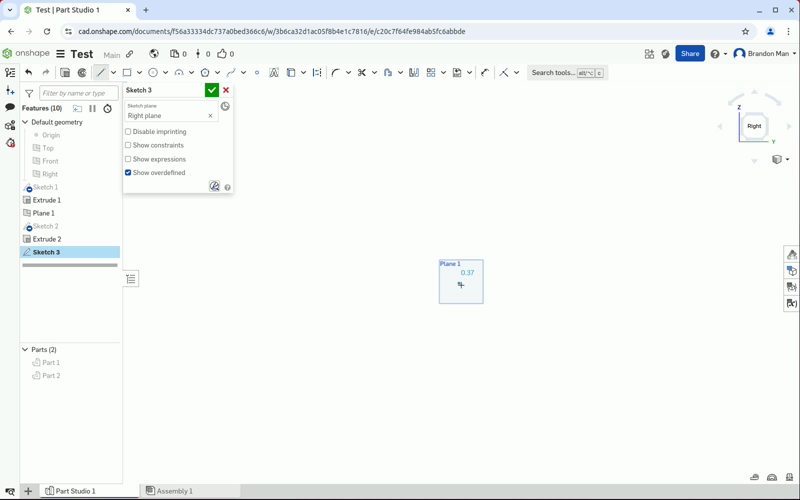
scroll(6)
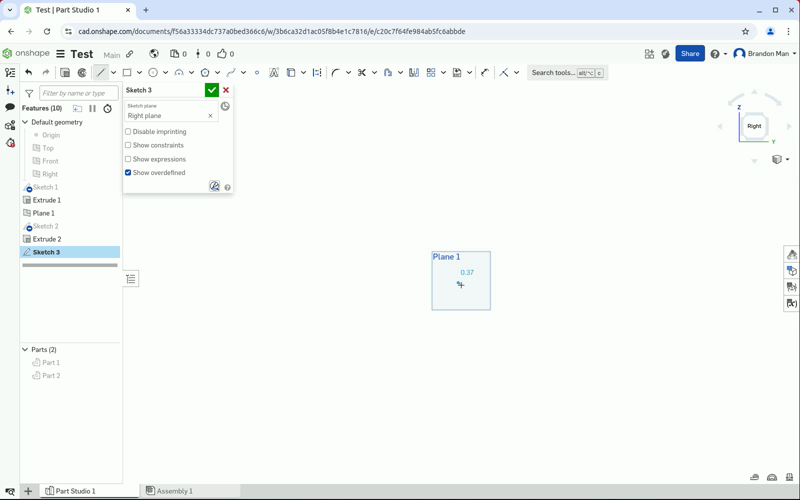
scroll(6)
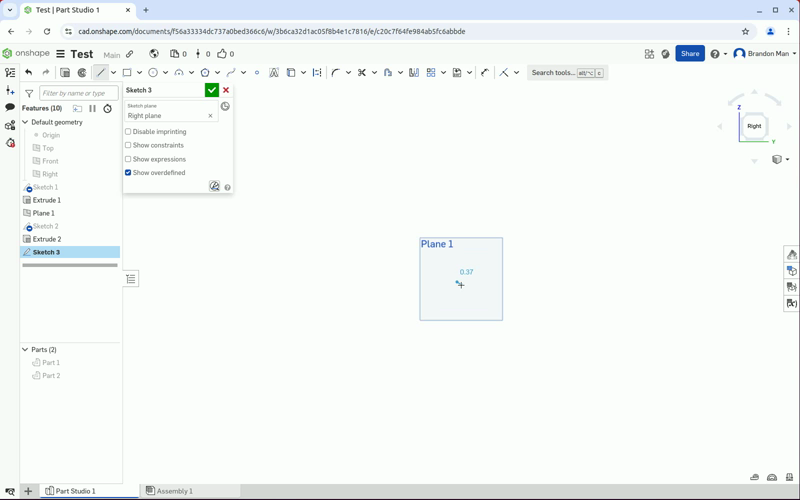
scroll(6)
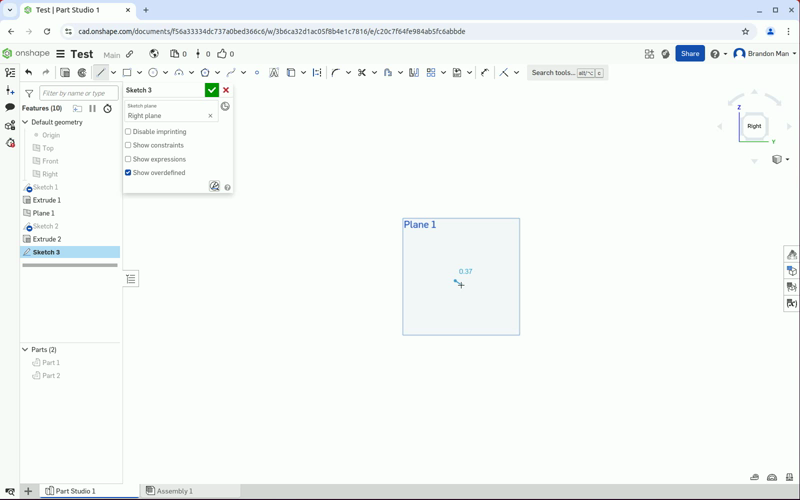
scroll(6)
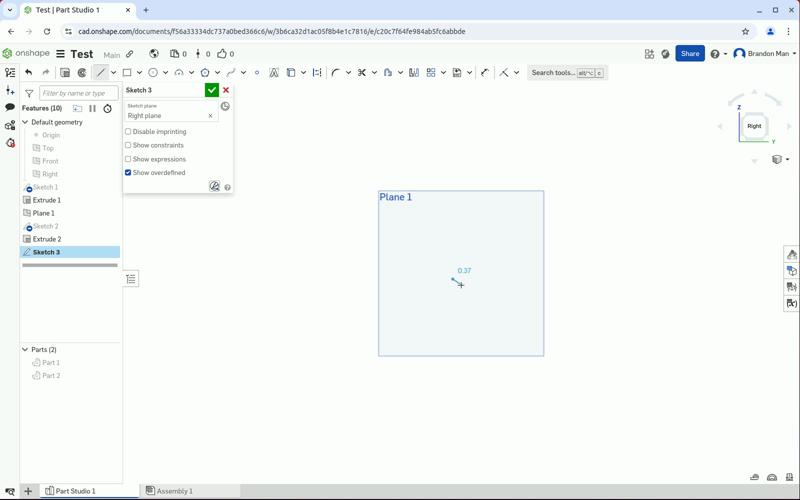
scroll(6)
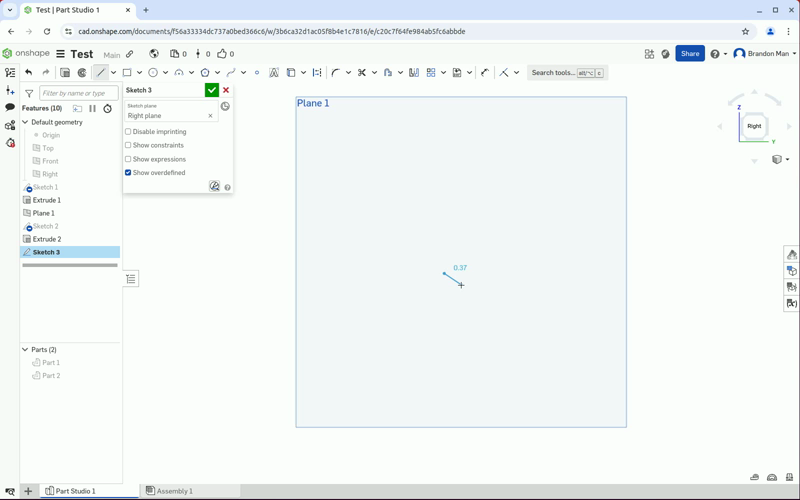
click(461, 284)
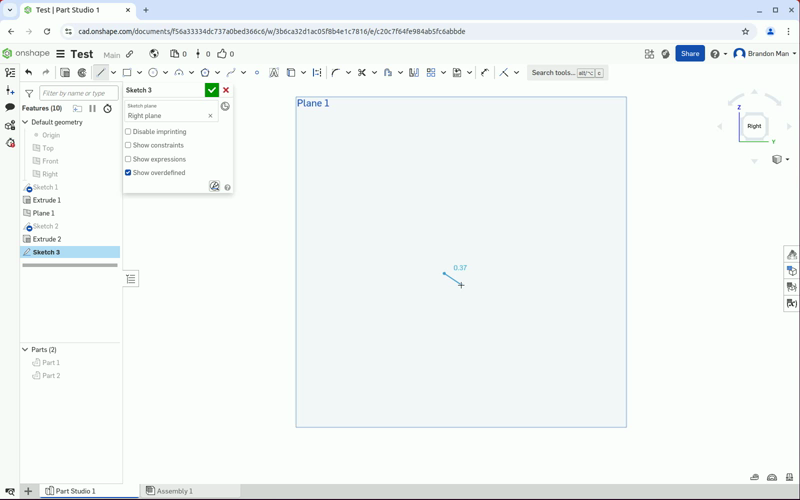
scroll(-6)
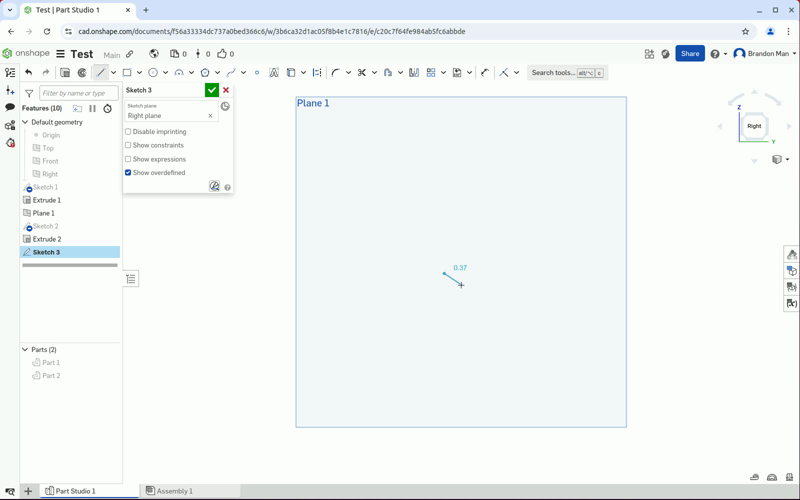
scroll(-6)
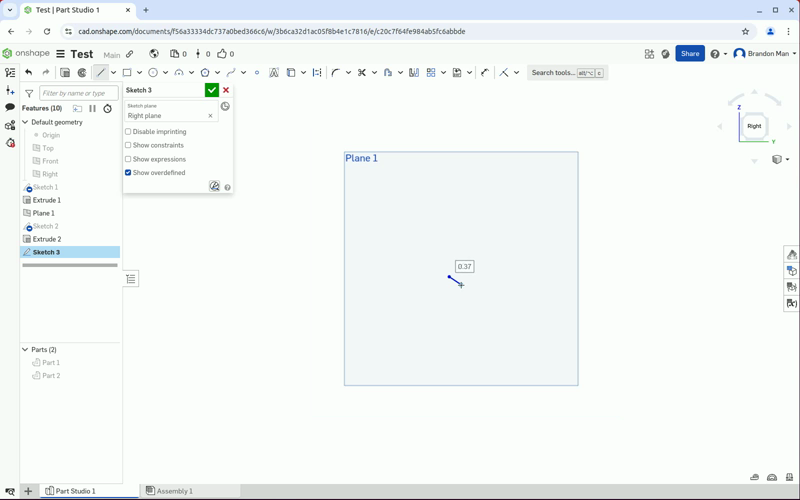
scroll(-6)
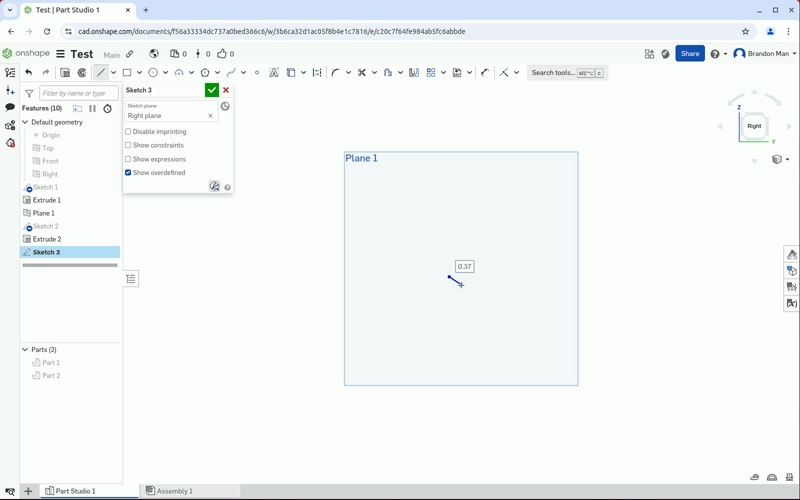
scroll(-6)
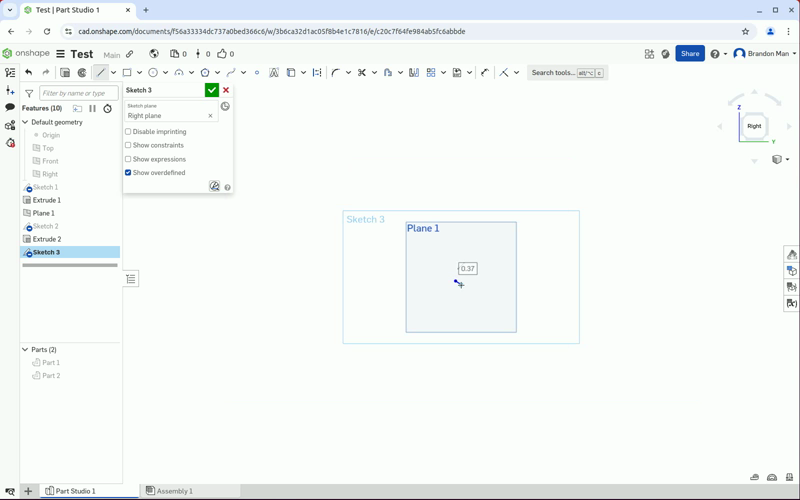
scroll(-6)
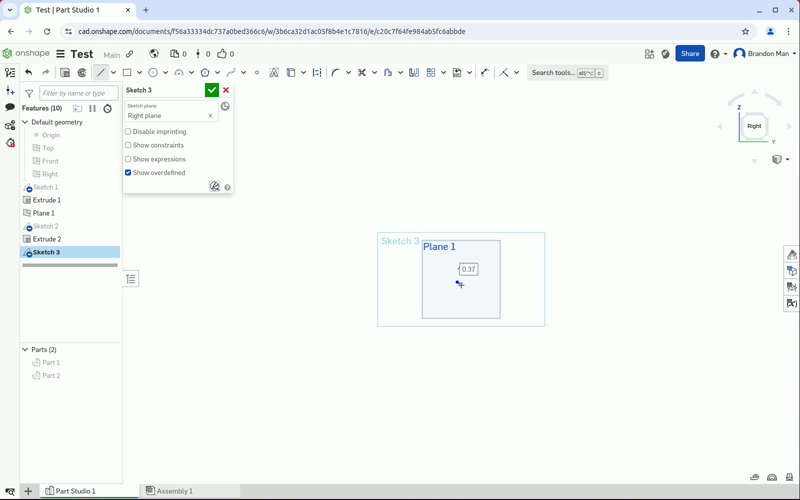
scroll(-6)
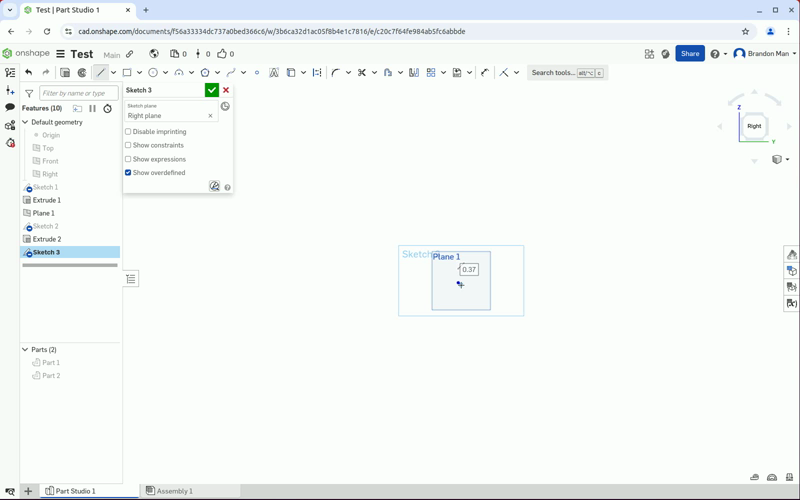
scroll(-6)
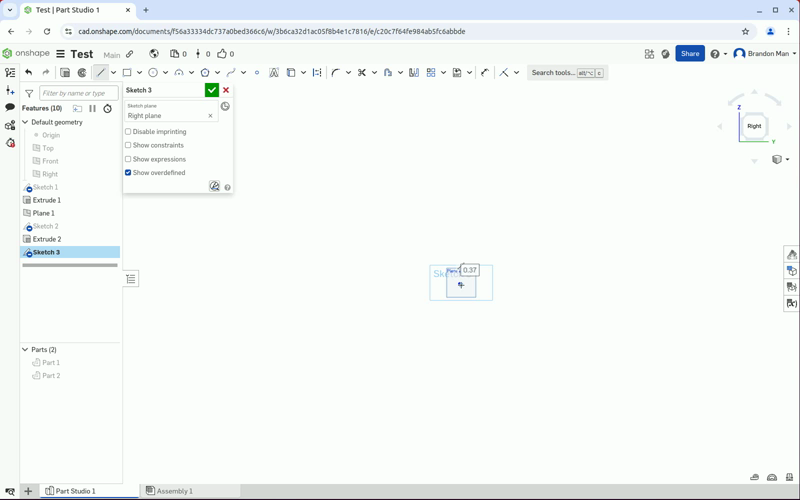
key_up(shift)
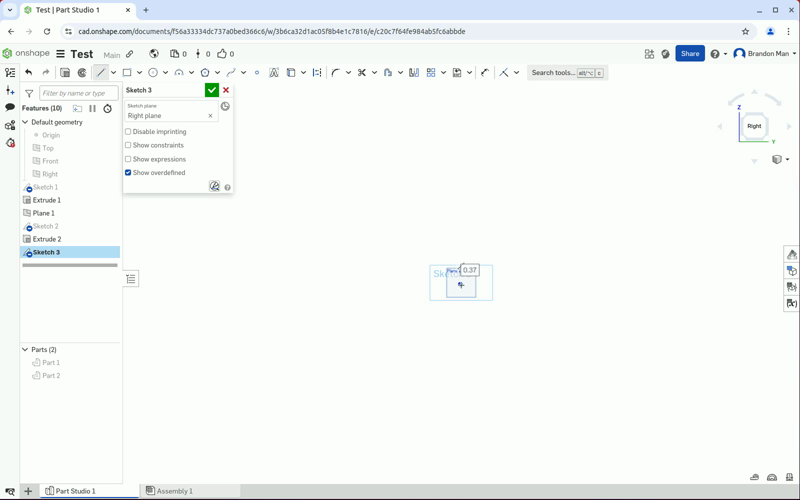
key_down(shift)
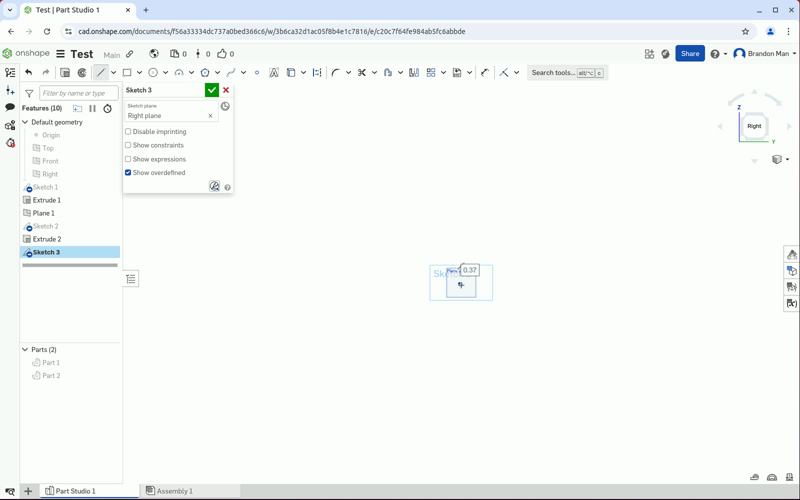
mouse_move(491, 284)
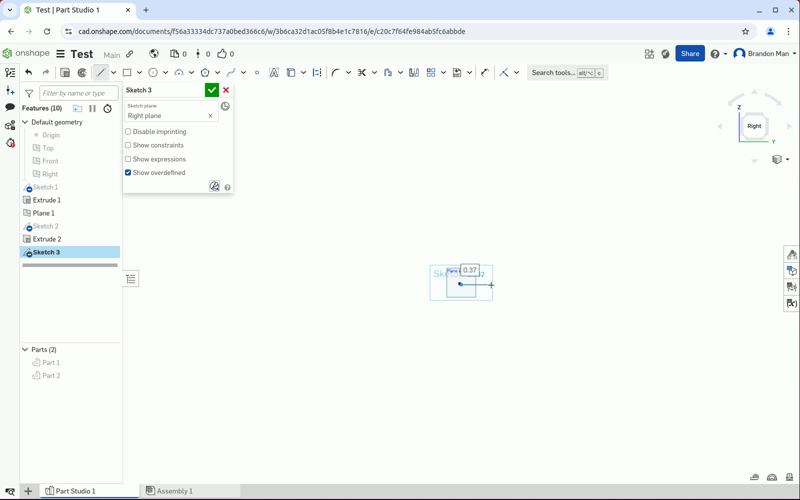
mouse_move(463, 283)
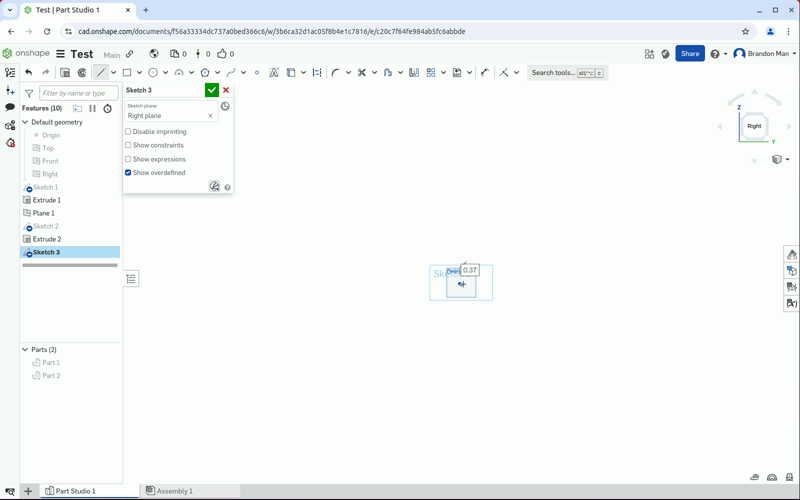
scroll(6)
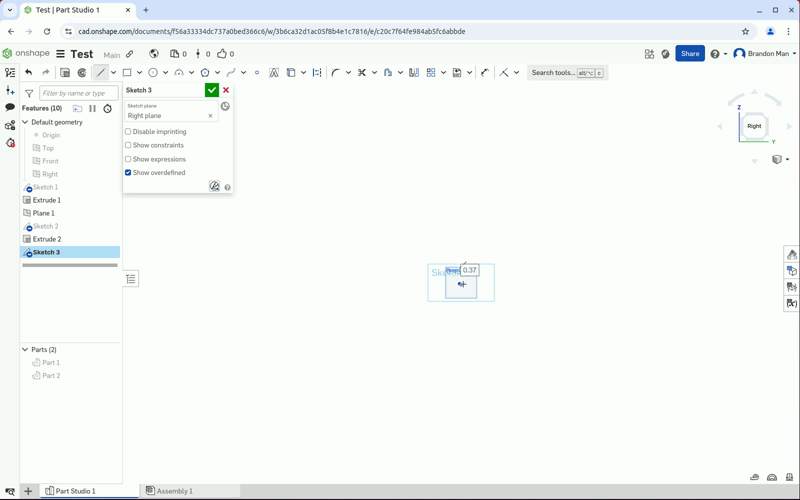
scroll(6)
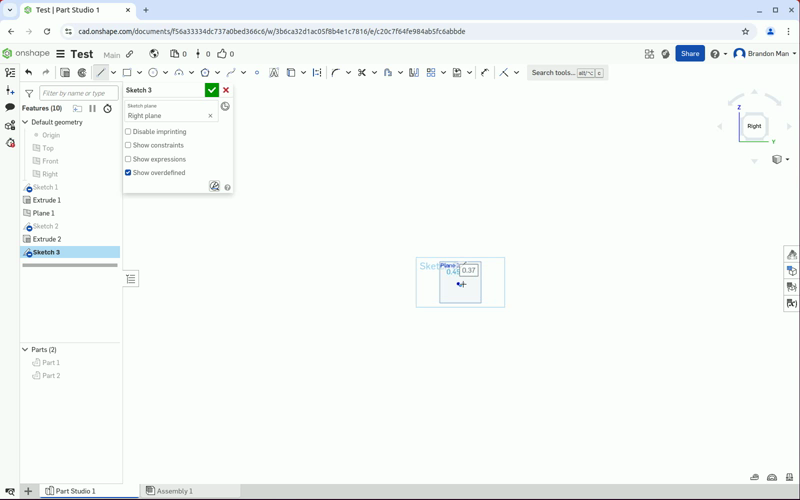
scroll(6)
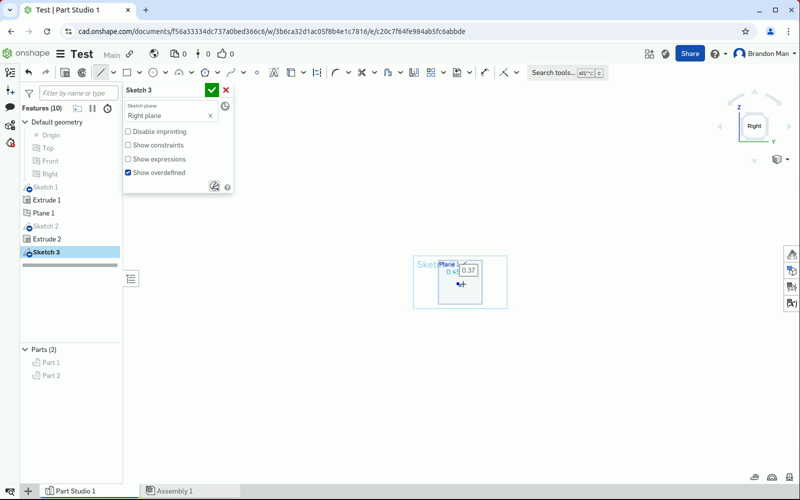
scroll(6)
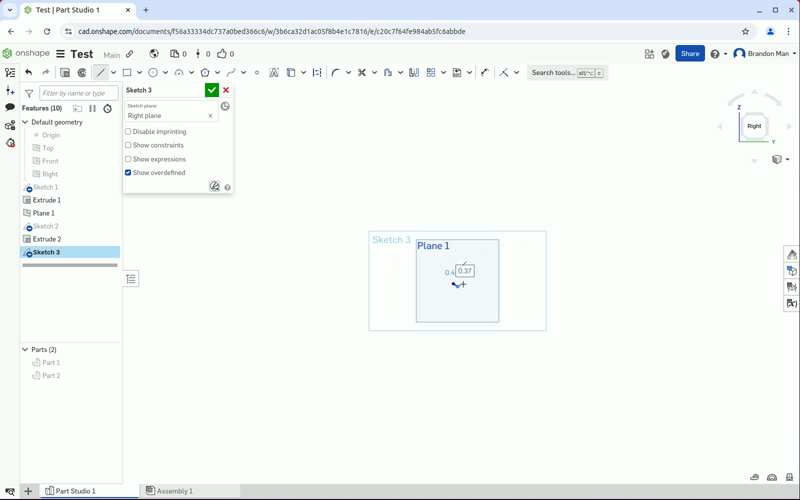
scroll(6)
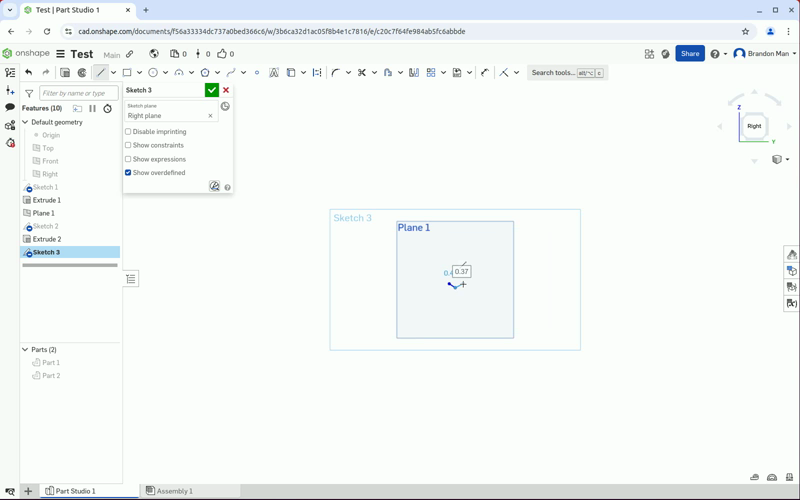
scroll(6)
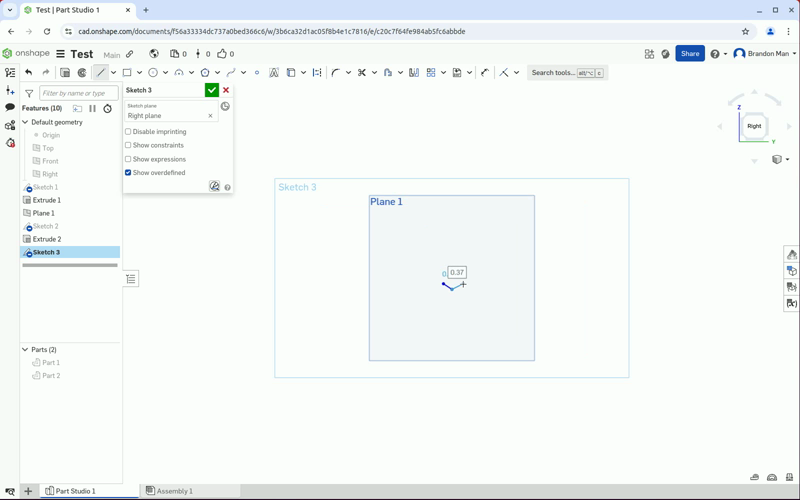
scroll(6)
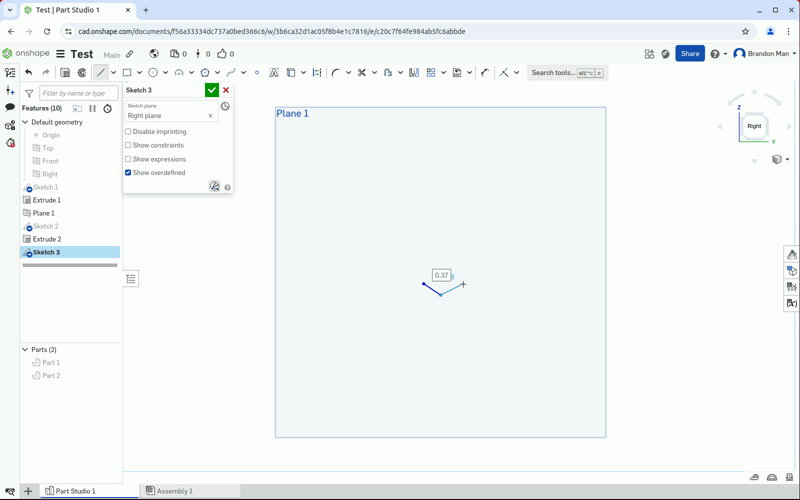
click(463, 283)
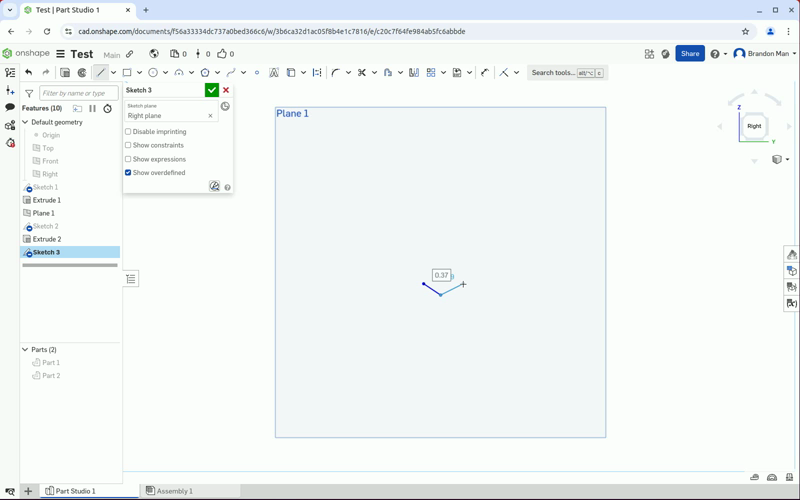
scroll(-6)
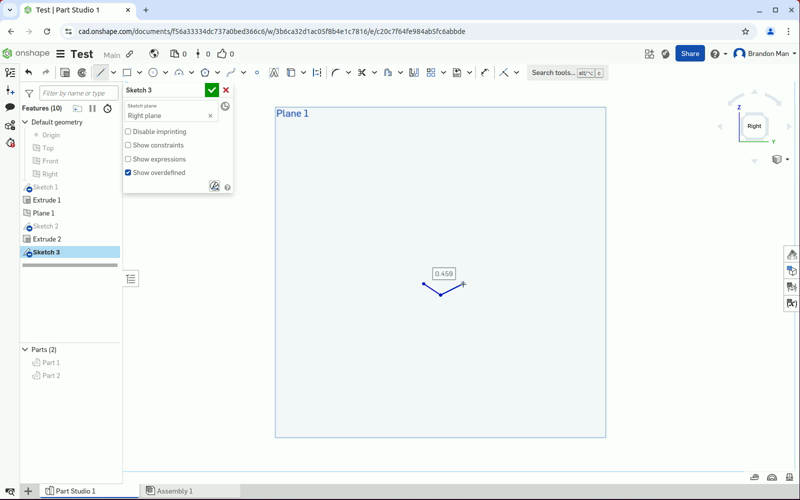
scroll(-6)
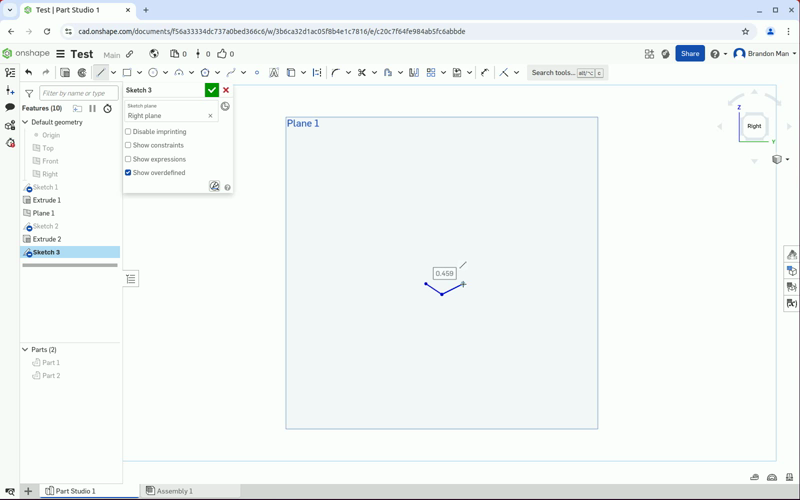
scroll(-6)
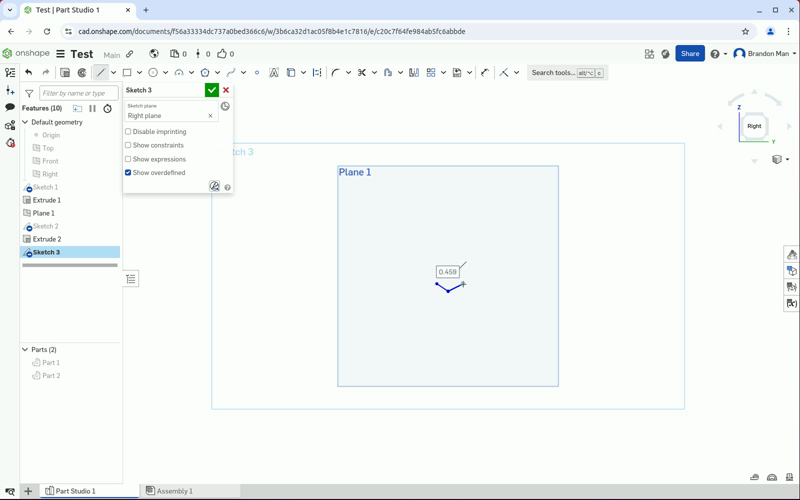
scroll(-6)
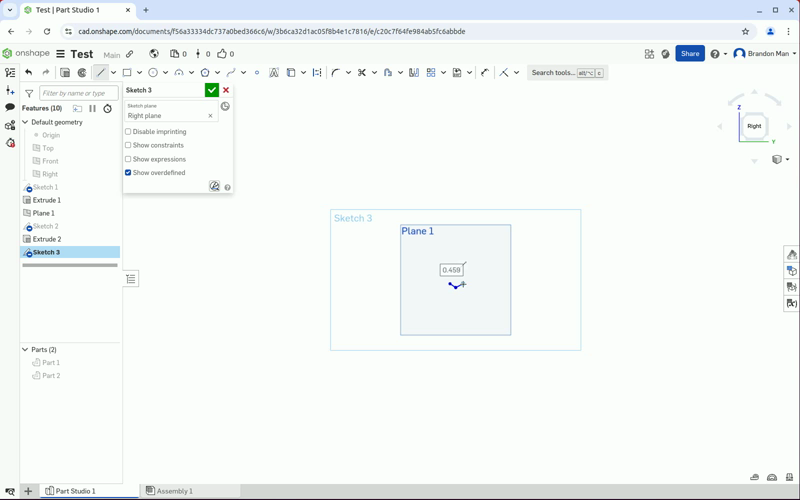
scroll(-6)
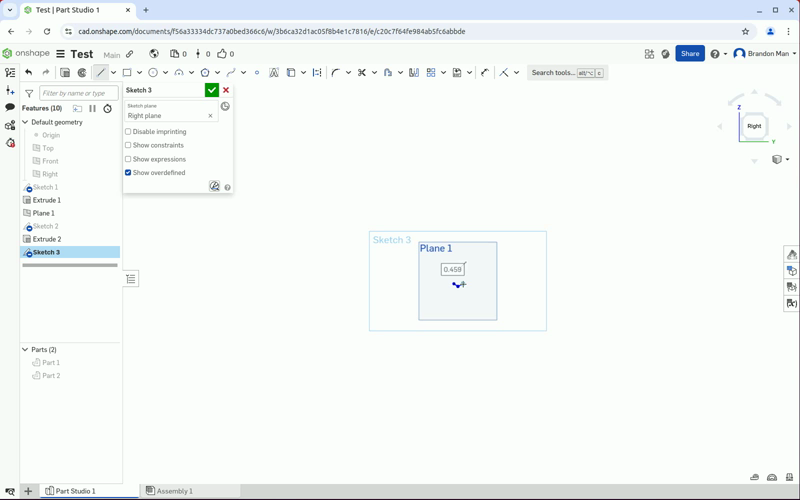
scroll(-6)
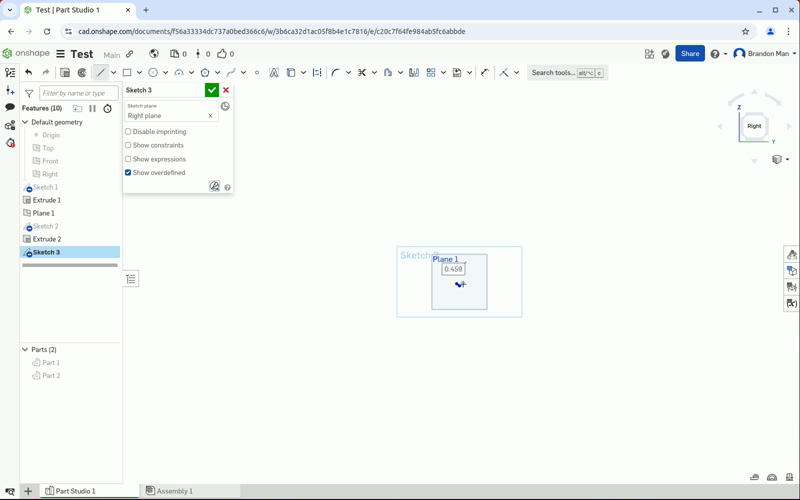
scroll(-6)
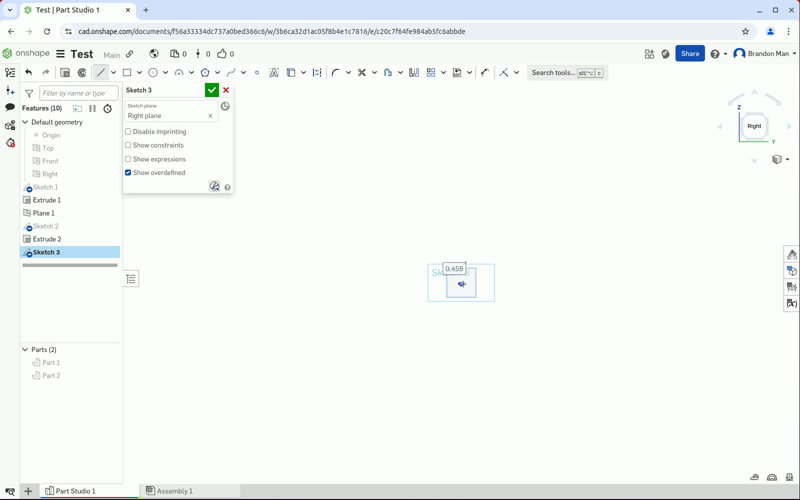
key_up(shift)
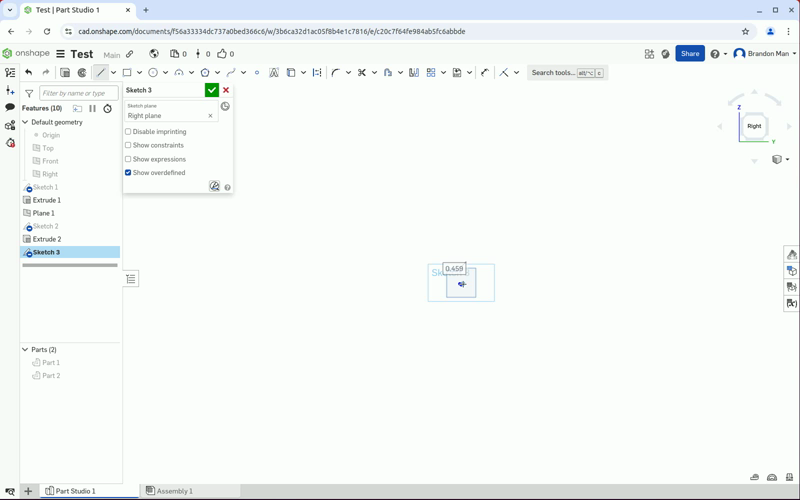
key_down(shift)
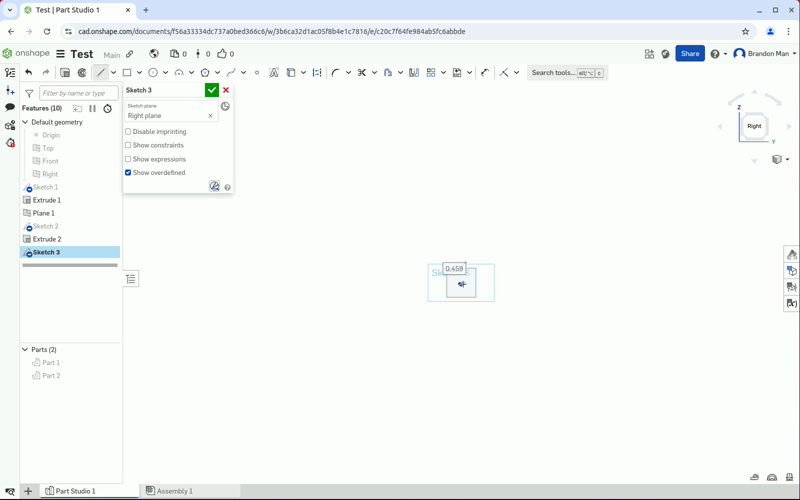
mouse_move(493, 283)
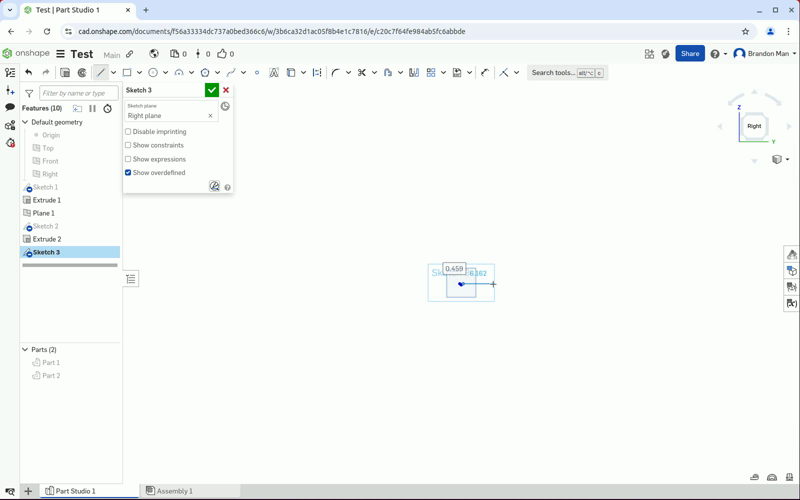
mouse_move(462, 281)
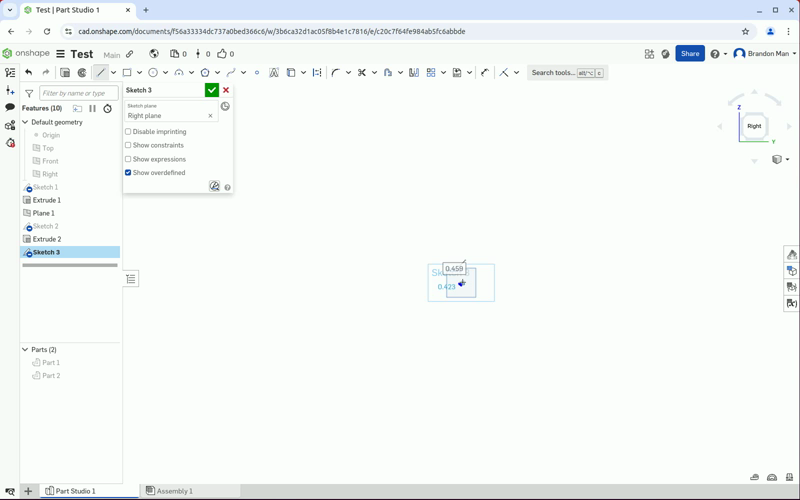
scroll(6)
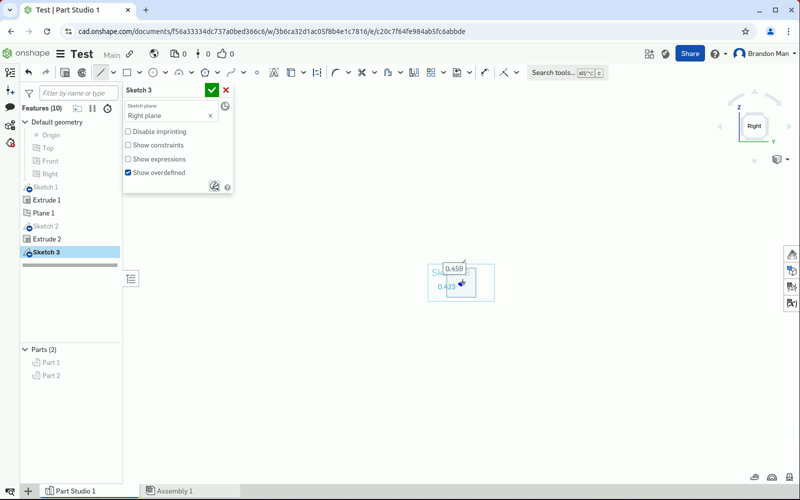
scroll(6)
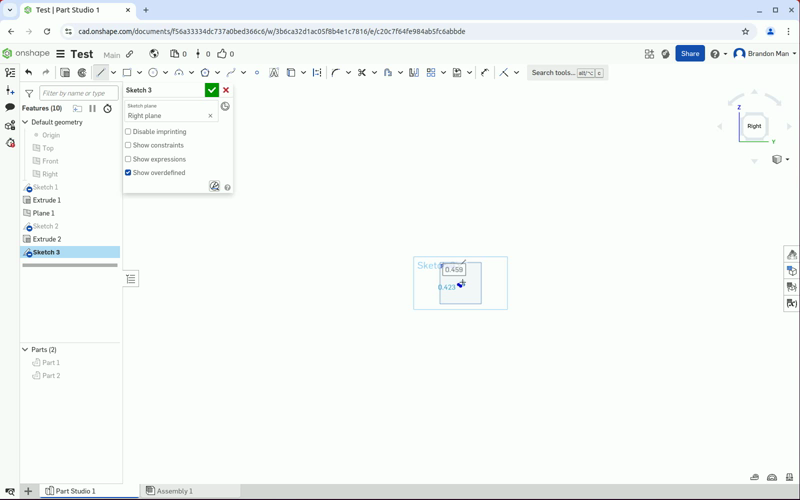
scroll(6)
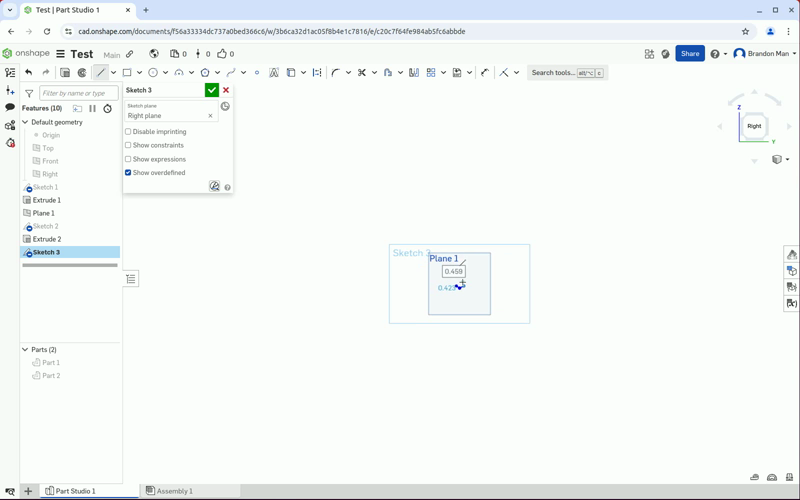
scroll(6)
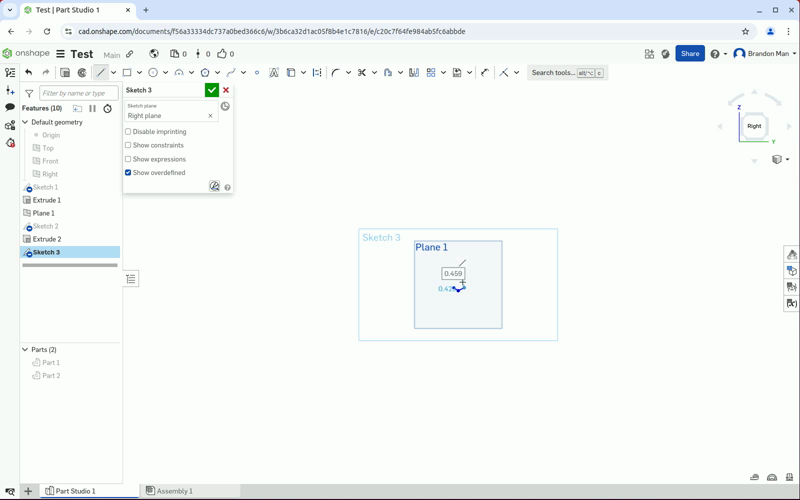
scroll(6)
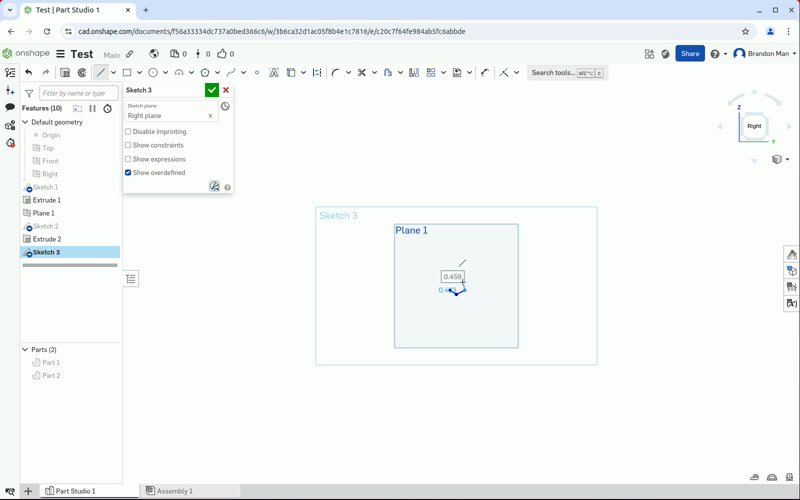
scroll(6)
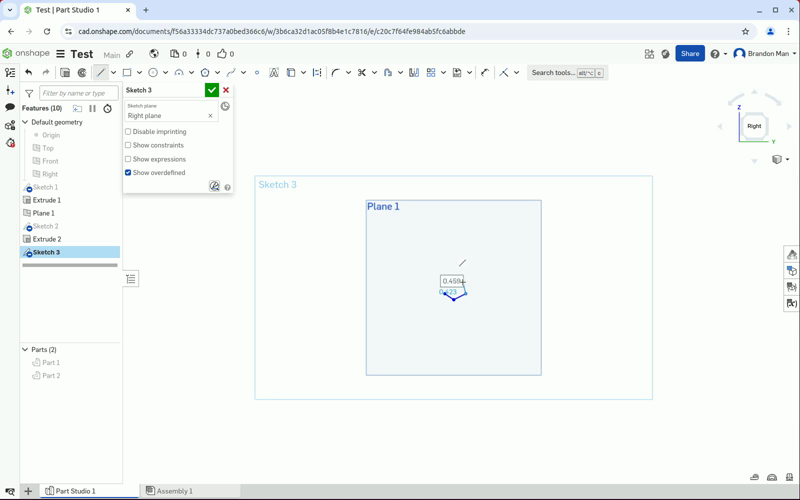
scroll(6)
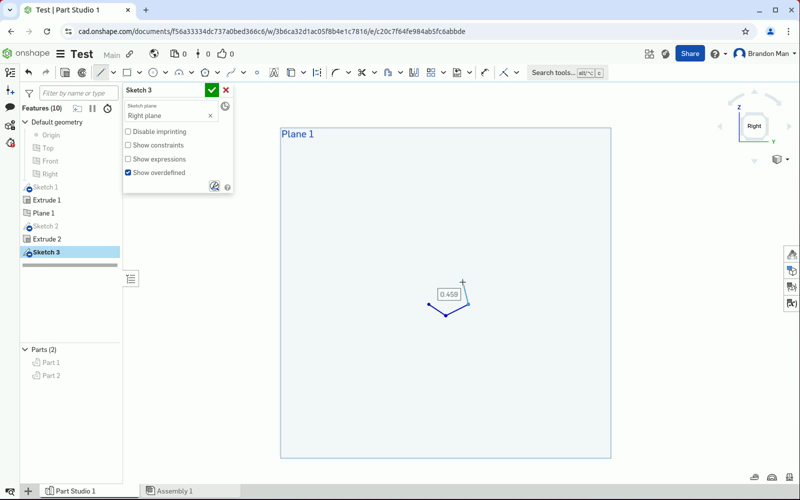
click(462, 281)
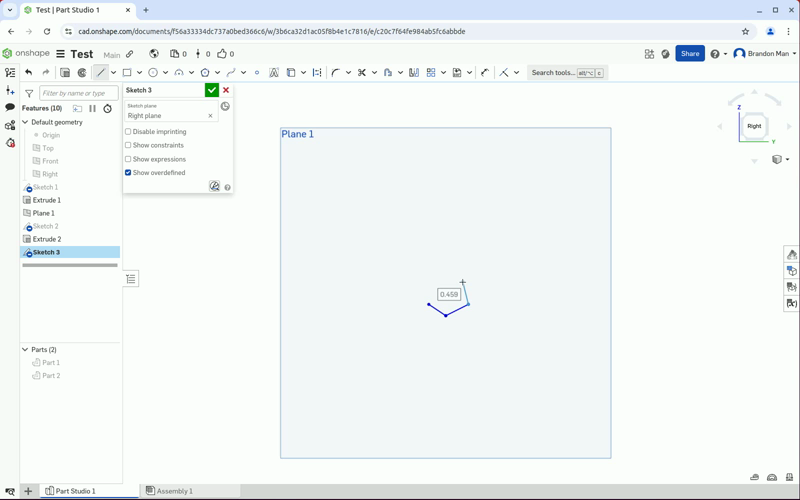
scroll(-6)
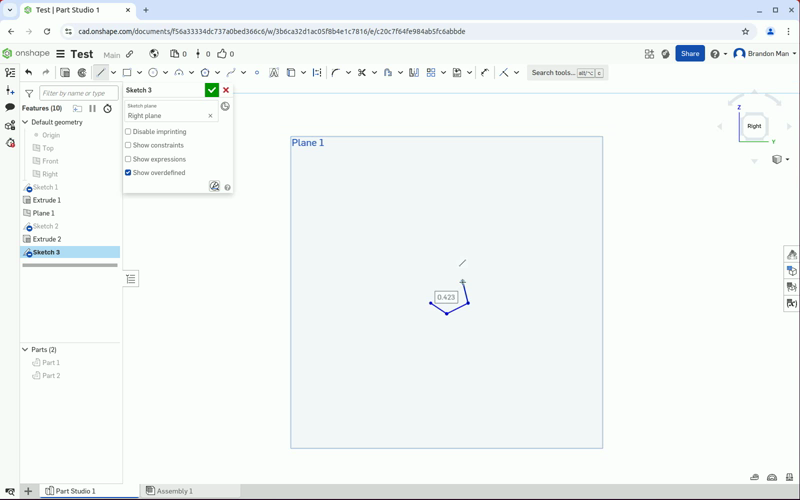
scroll(-6)
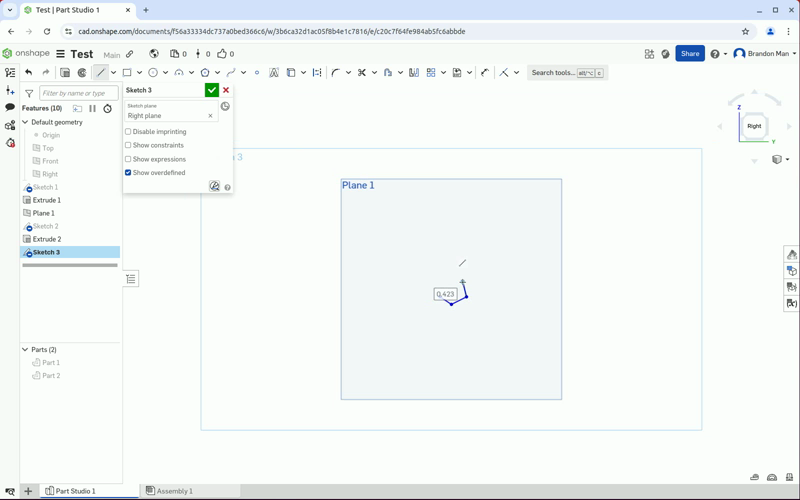
scroll(-6)
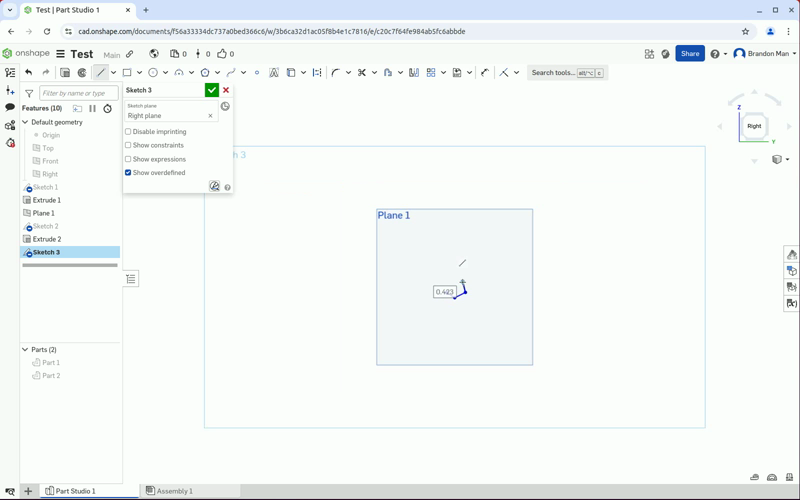
scroll(-6)
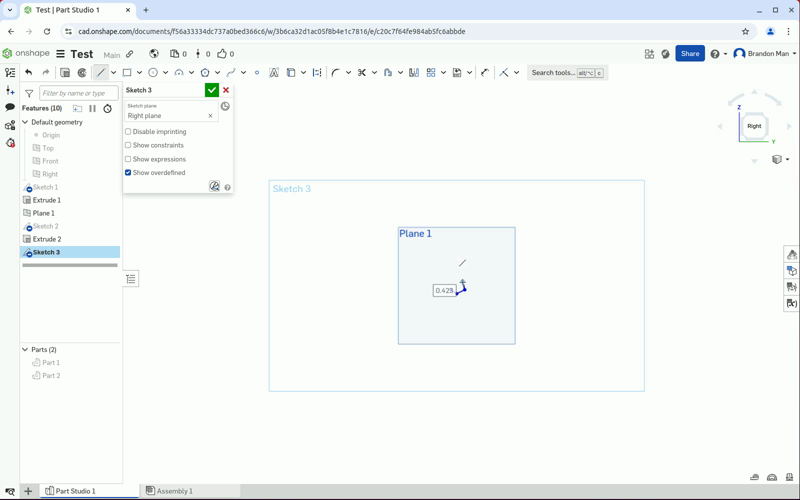
scroll(-6)
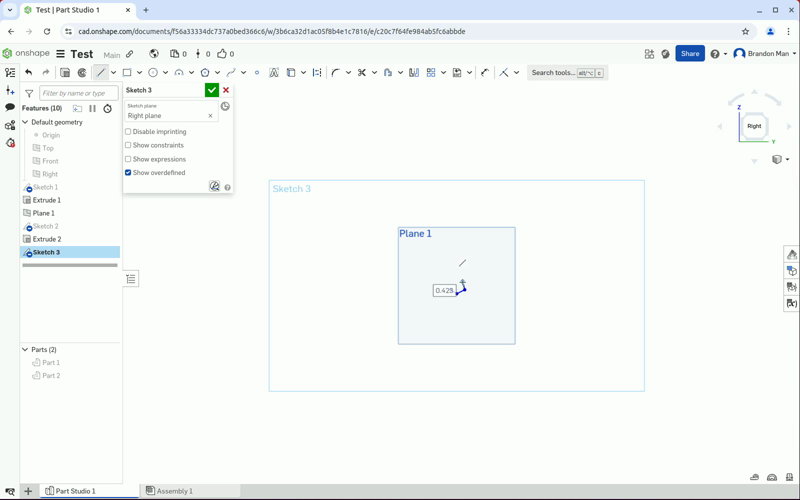
scroll(-6)
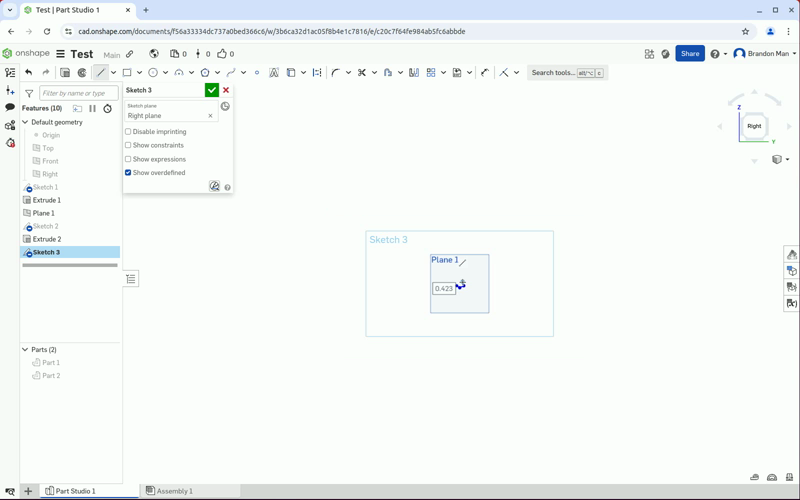
scroll(-6)
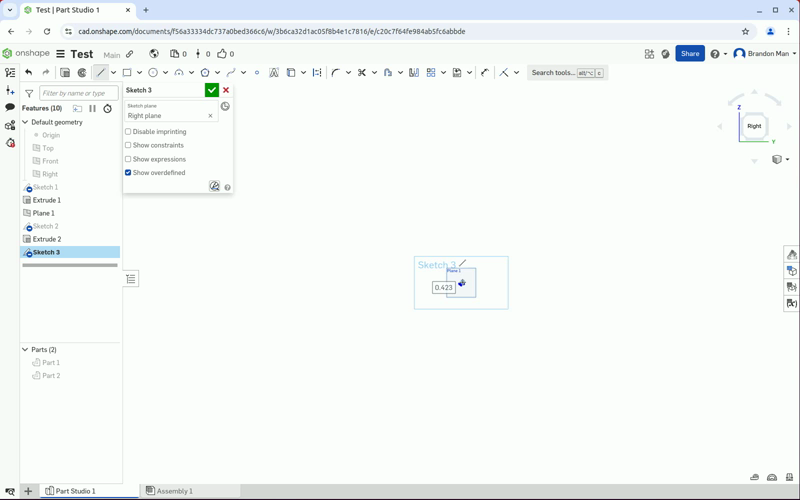
key_up(shift)
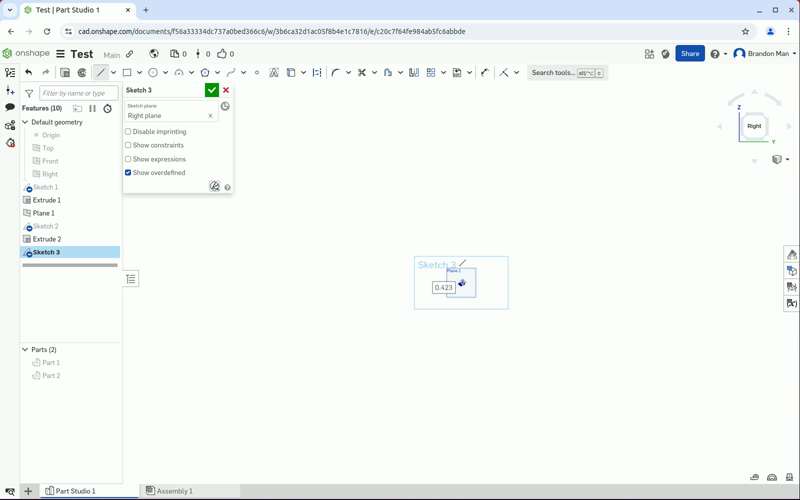
key_down(shift)
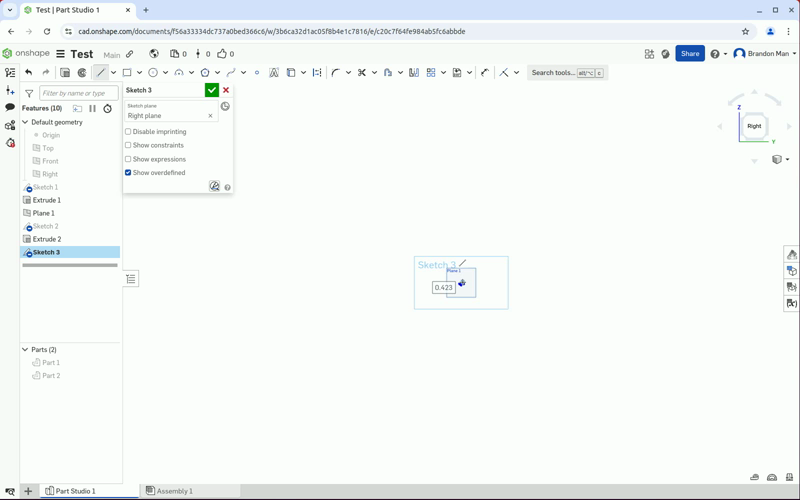
mouse_move(492, 281)
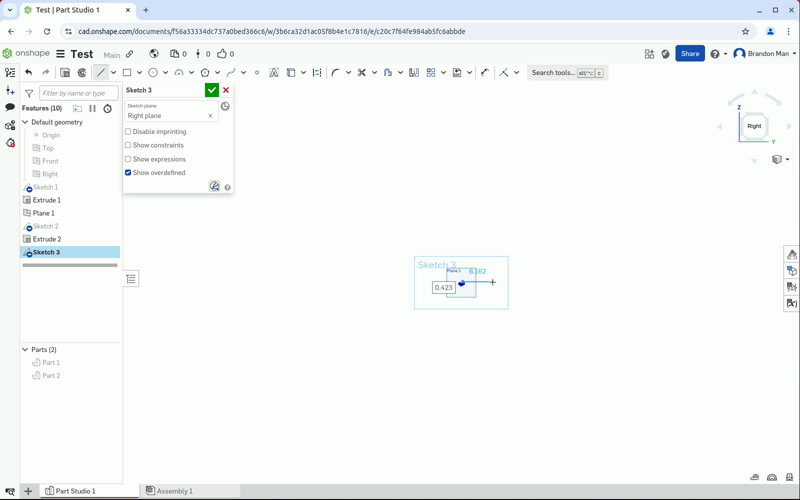
mouse_move(461, 280)
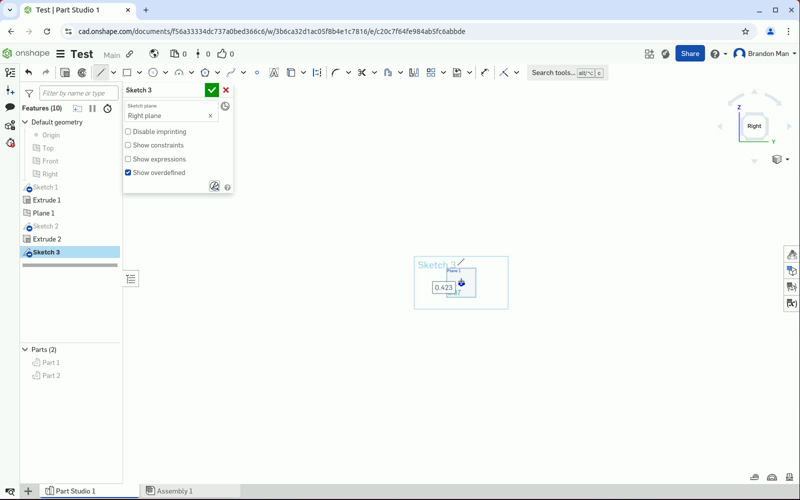
scroll(6)
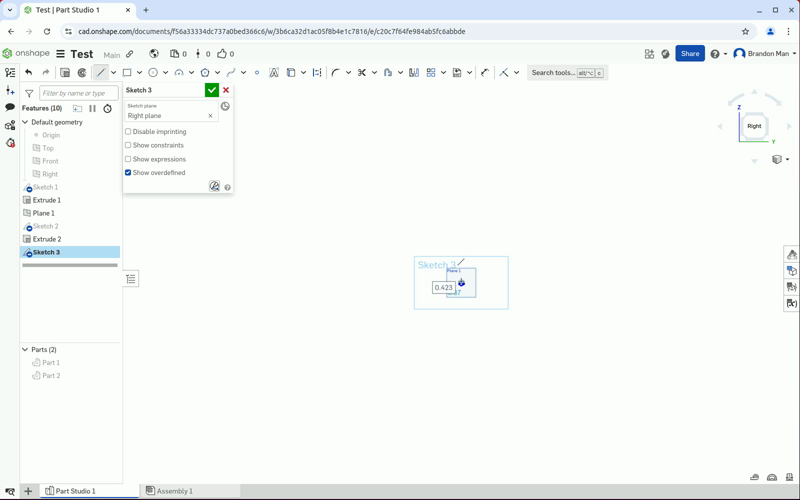
scroll(6)
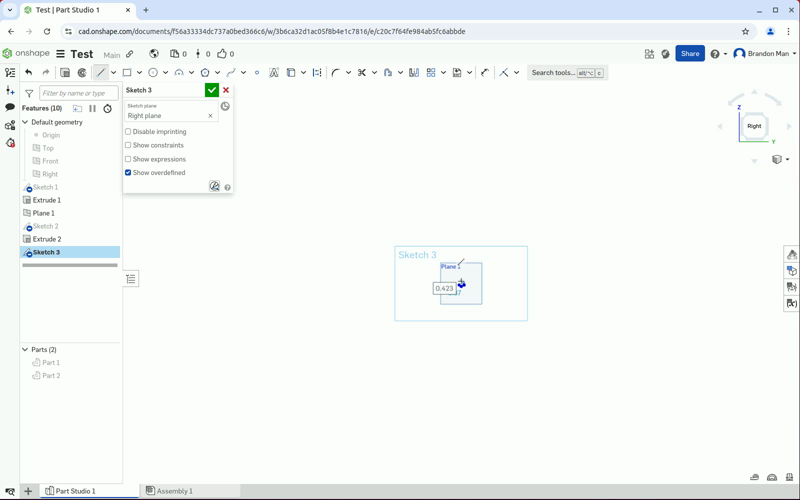
scroll(6)
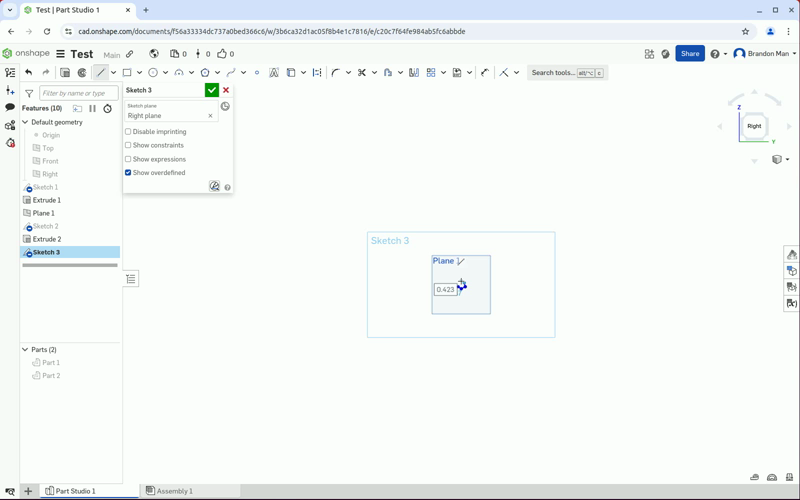
scroll(6)
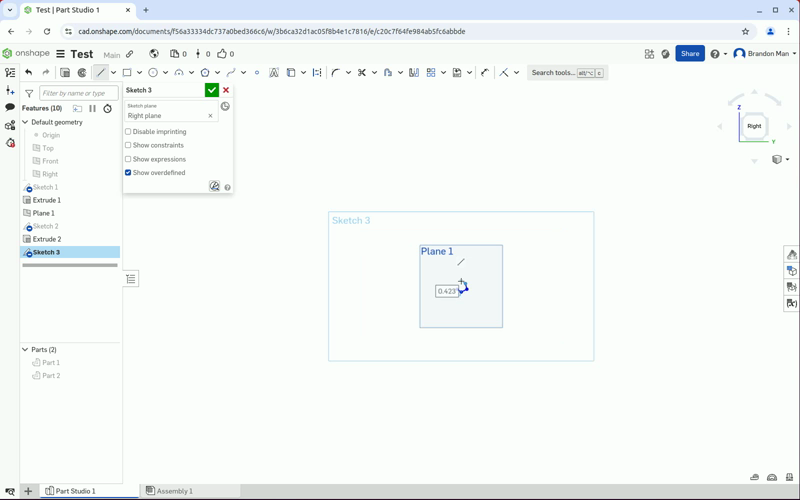
scroll(6)
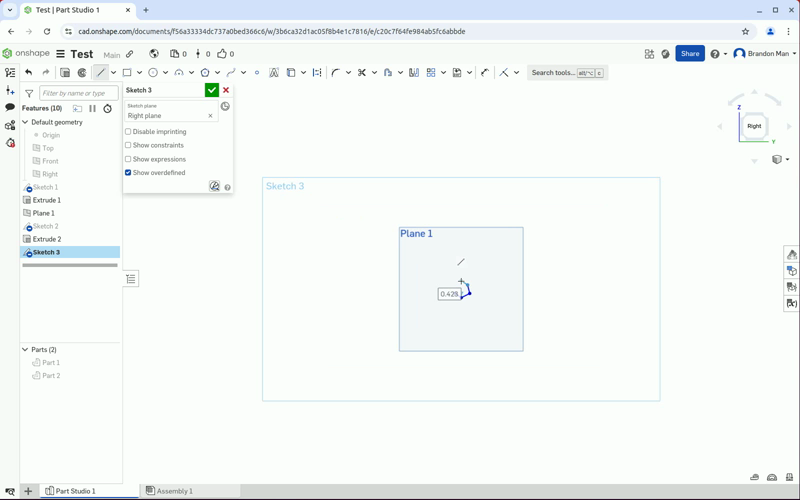
scroll(6)
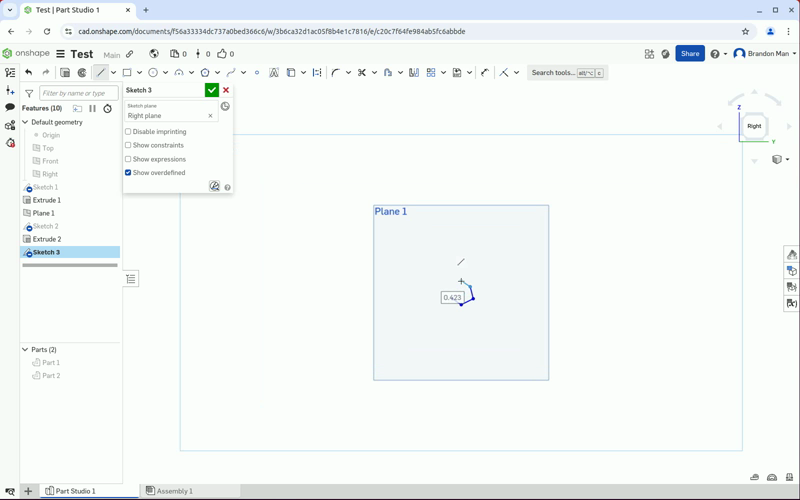
scroll(6)
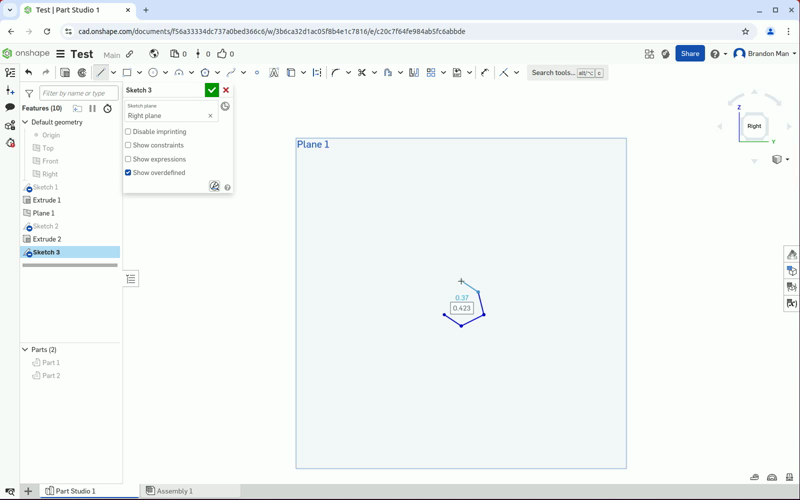
click(461, 280)
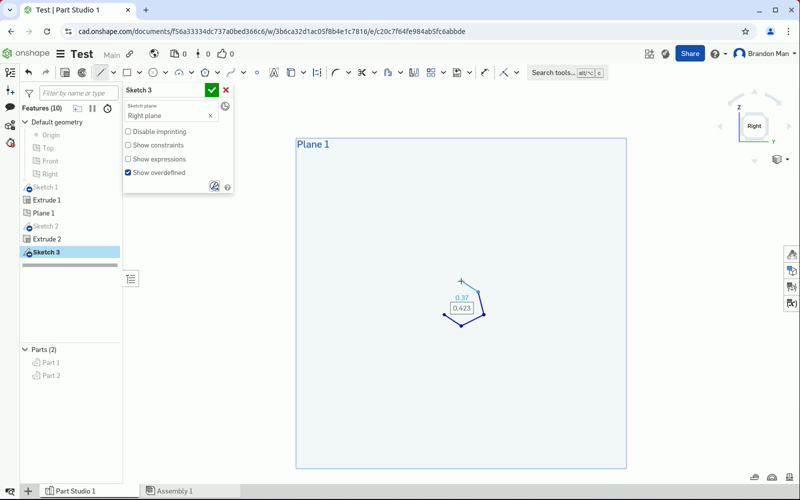
scroll(-6)
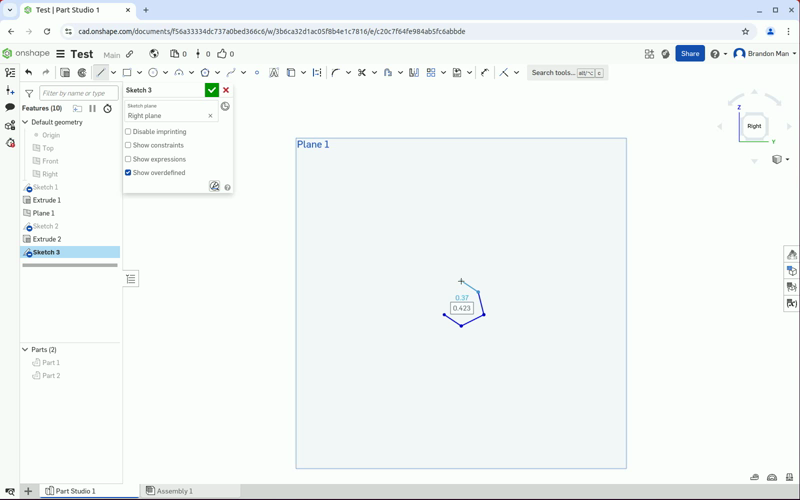
scroll(-6)
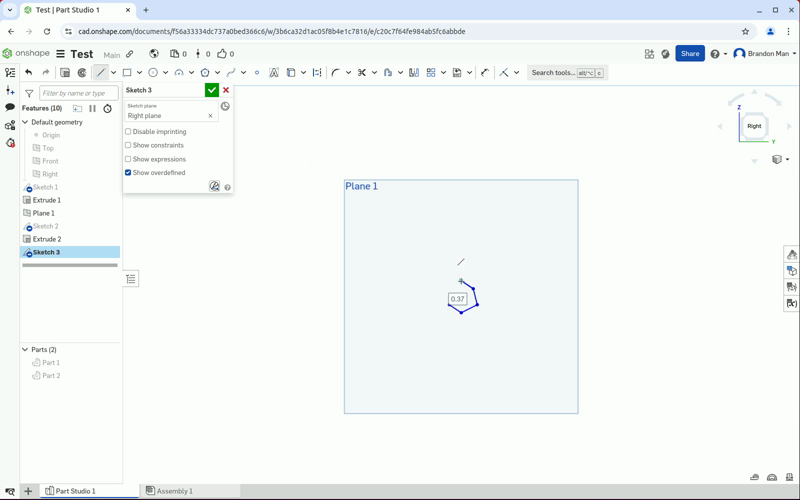
scroll(-6)
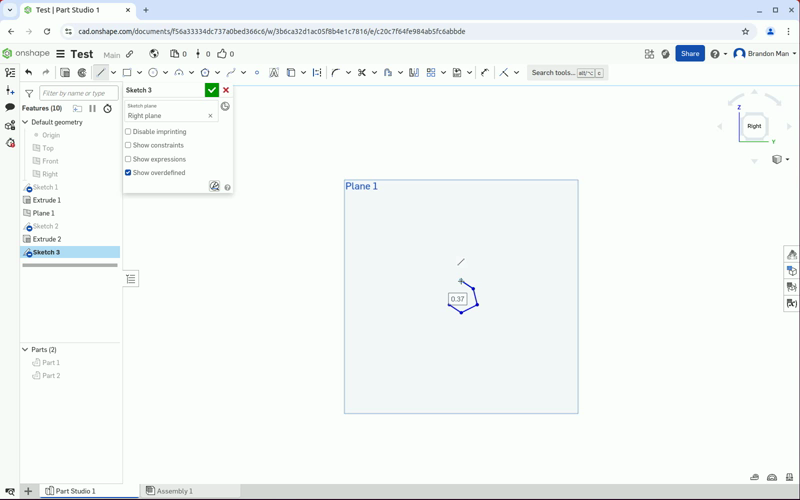
scroll(-6)
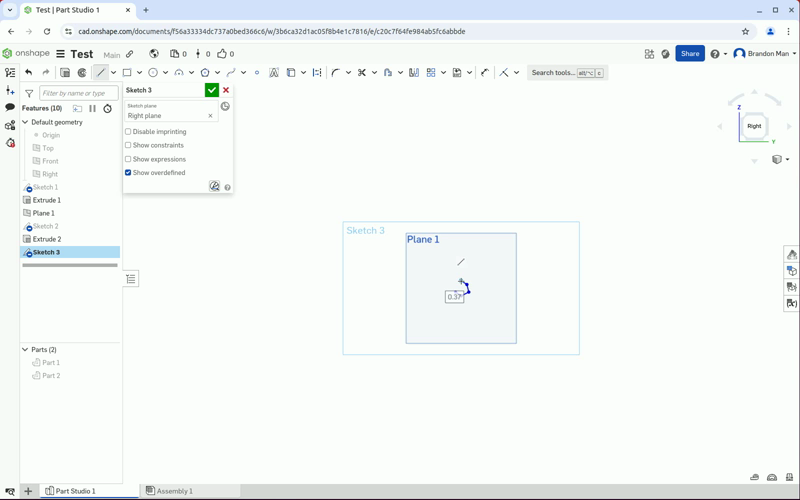
scroll(-6)
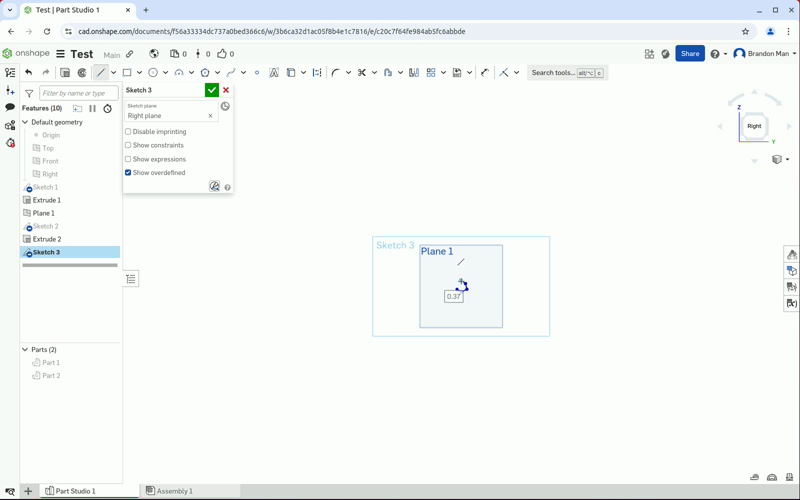
scroll(-6)
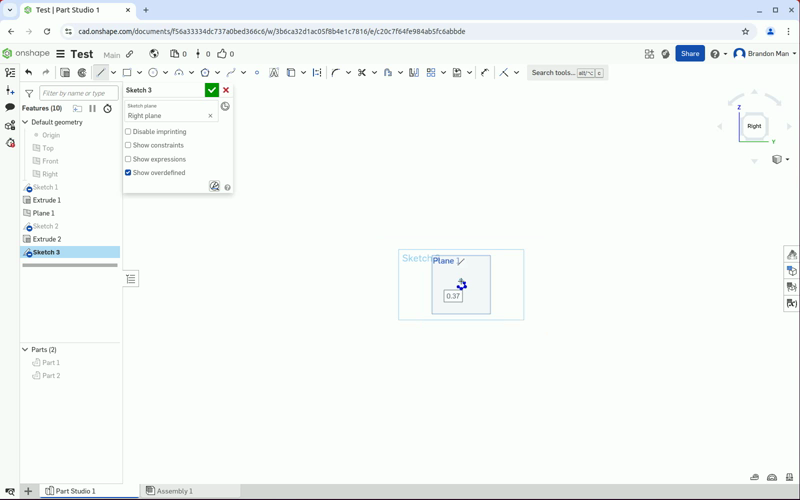
scroll(-6)
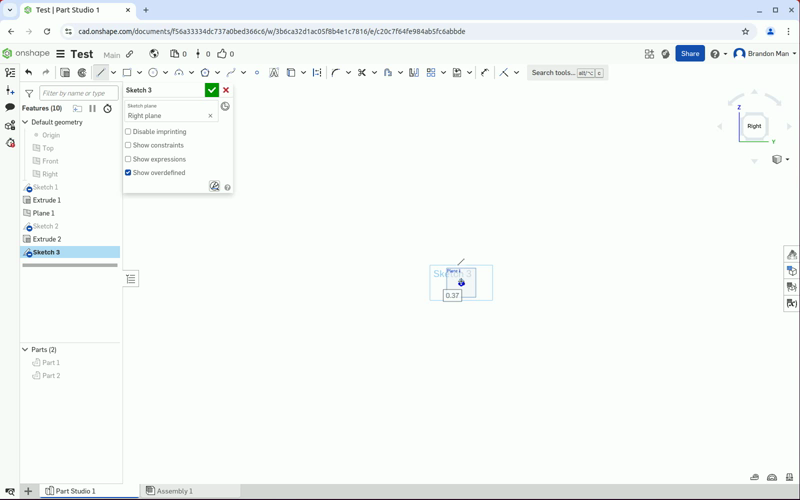
key_up(shift)
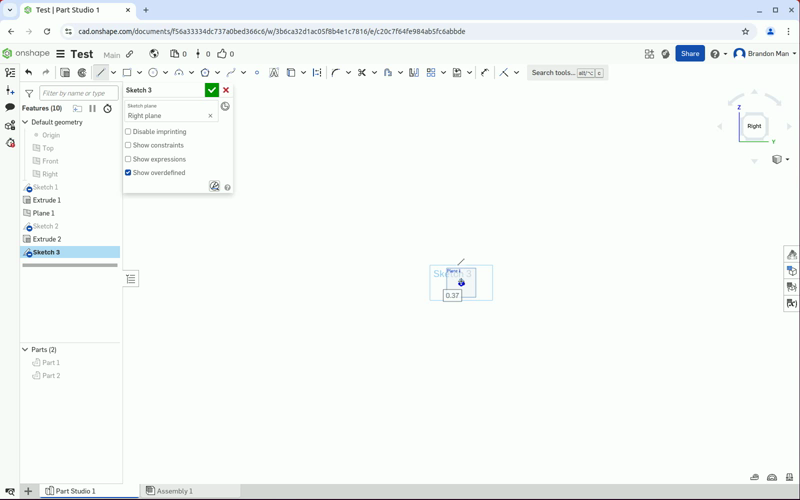
key_down(shift)
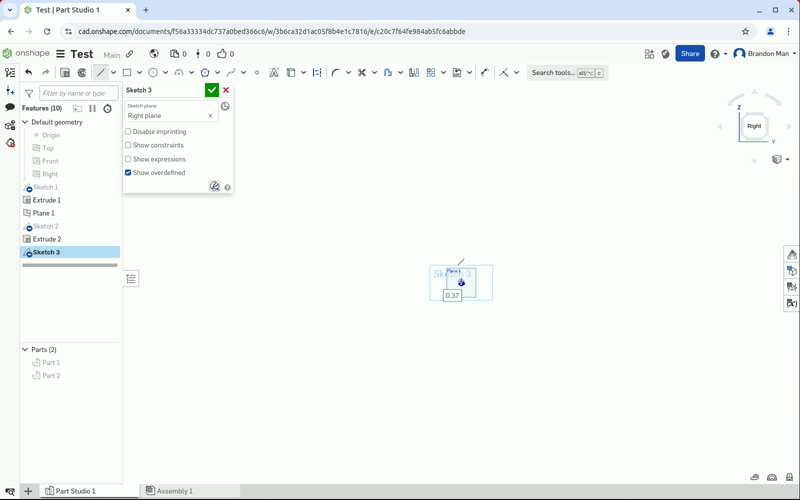
mouse_move(491, 280)
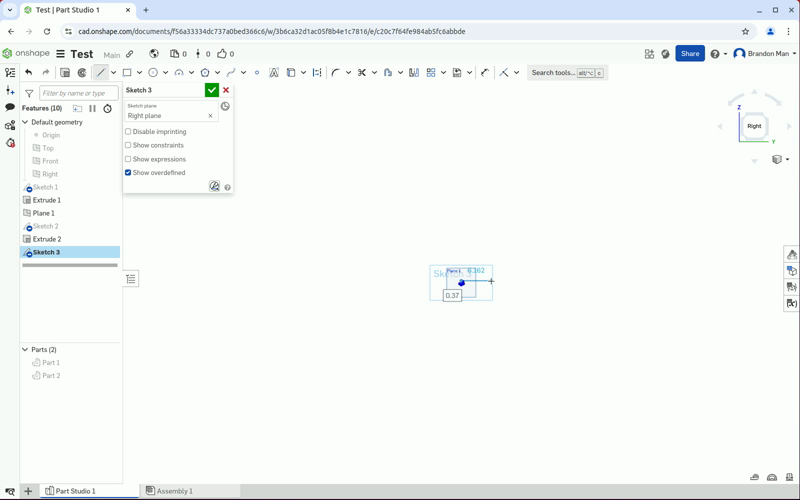
mouse_move(459, 281)
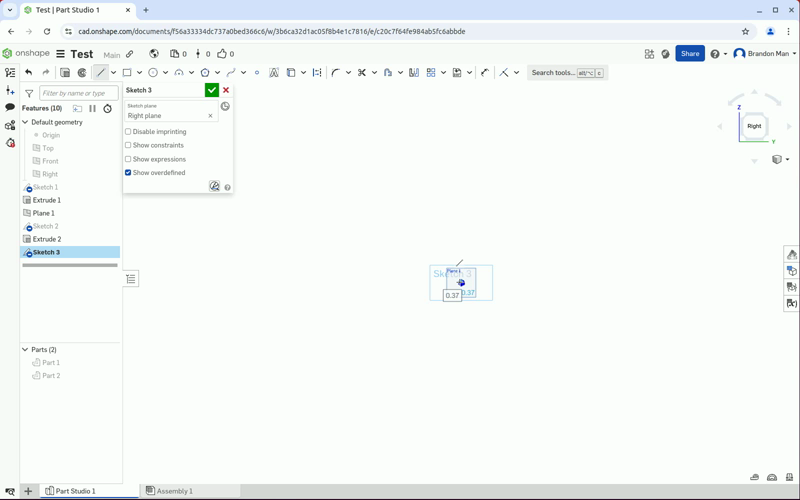
scroll(6)
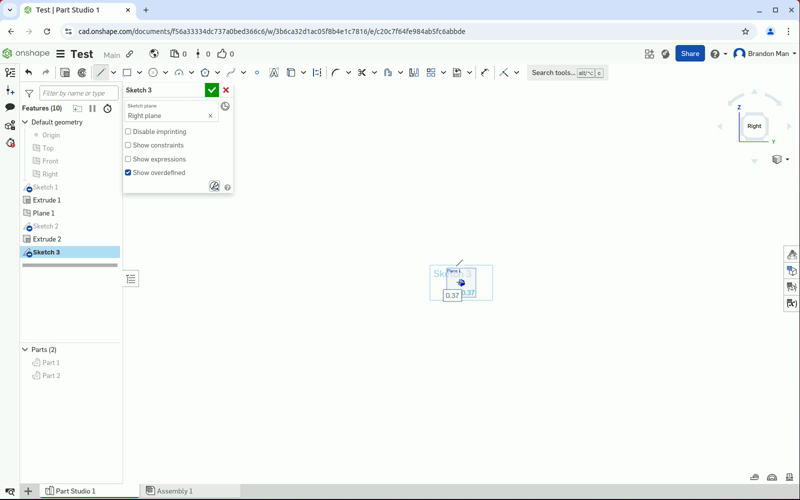
scroll(6)
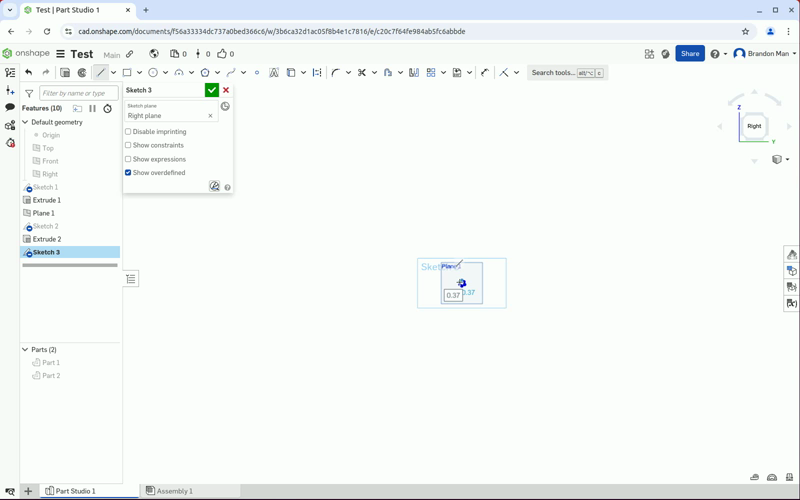
scroll(6)
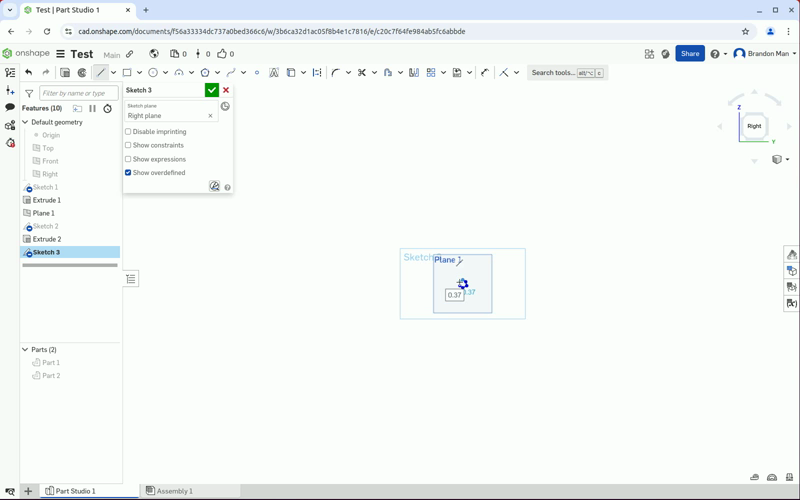
scroll(6)
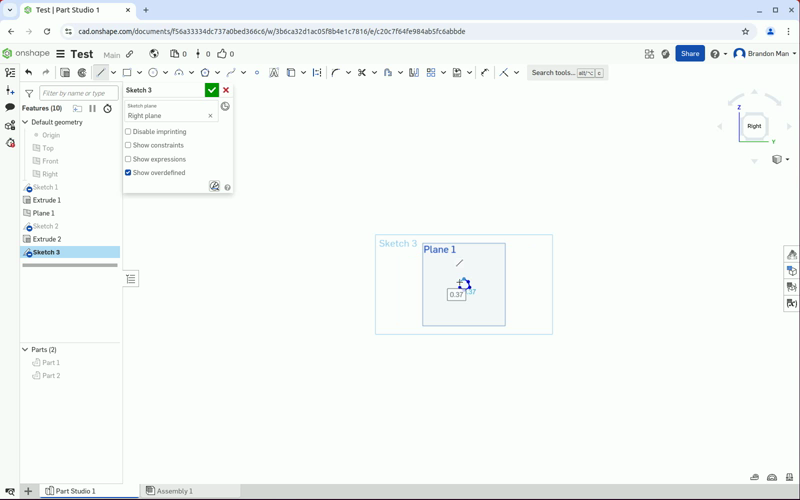
scroll(6)
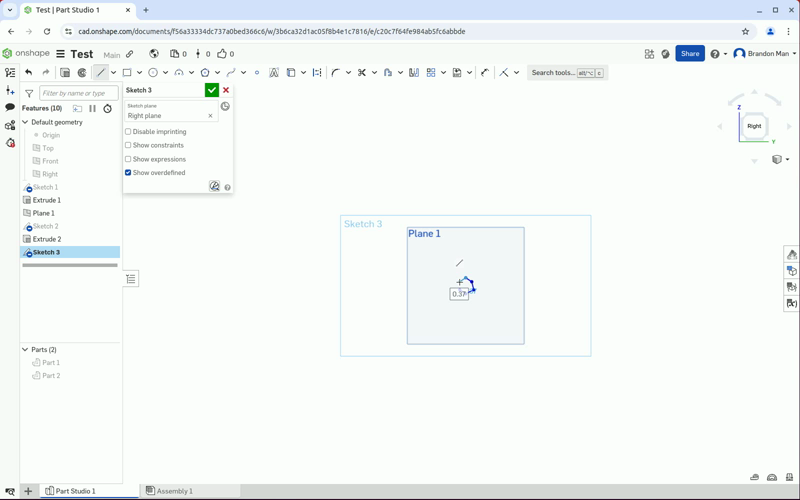
scroll(6)
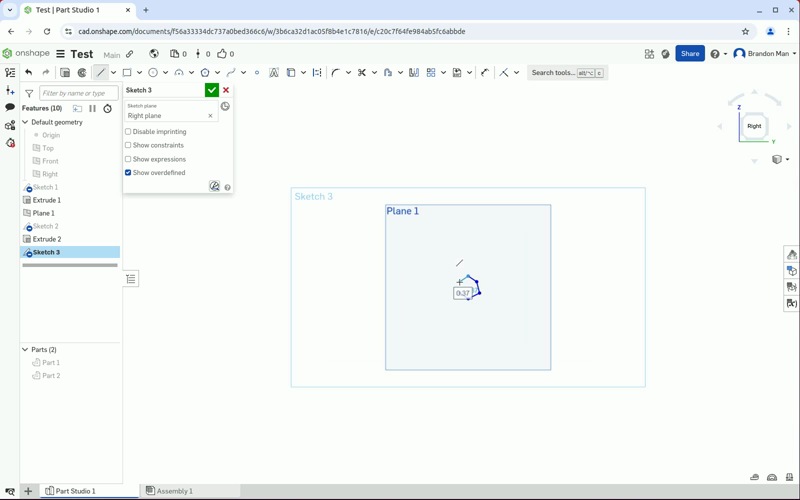
scroll(6)
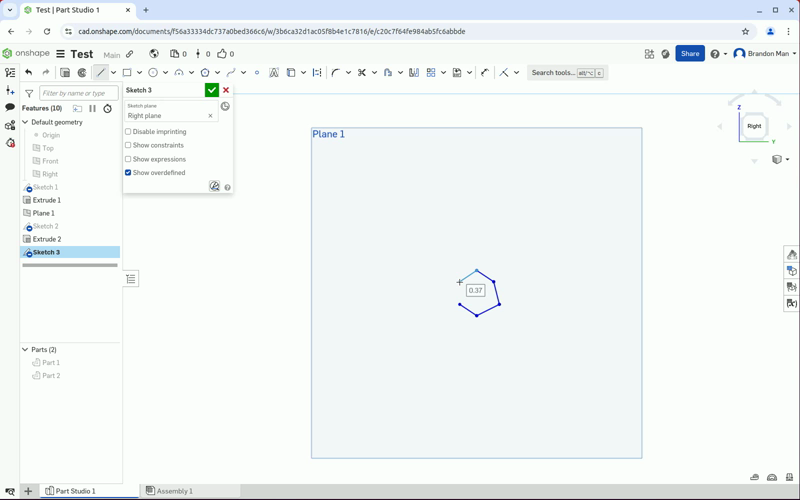
click(459, 281)
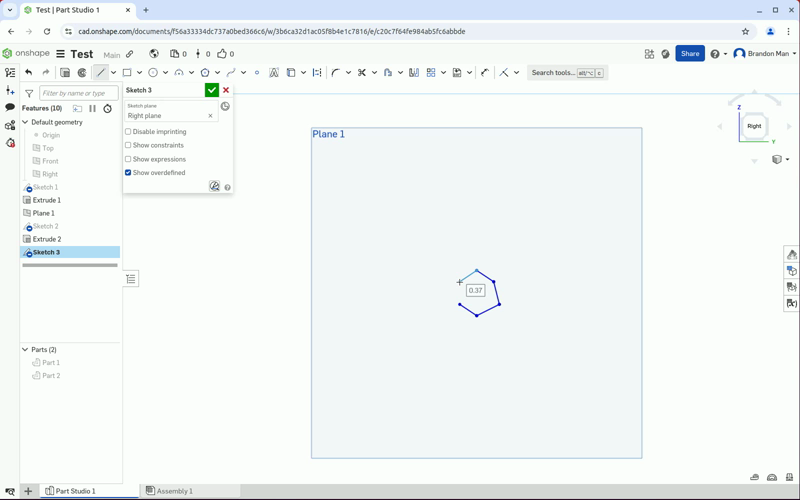
scroll(-6)
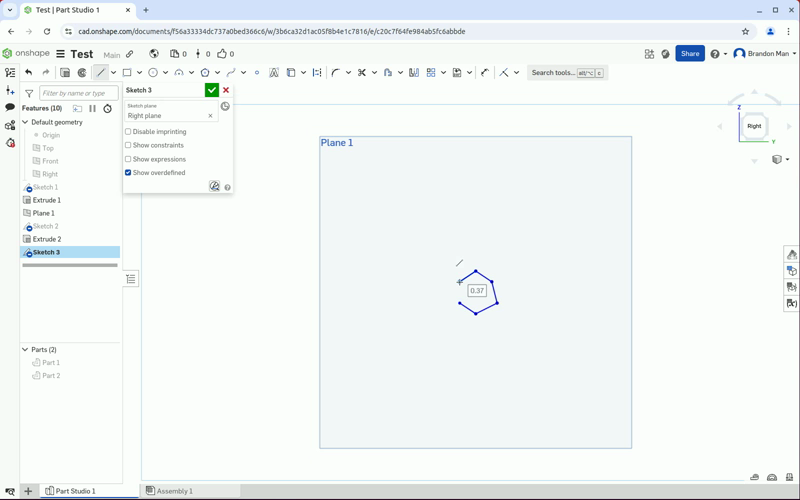
scroll(-6)
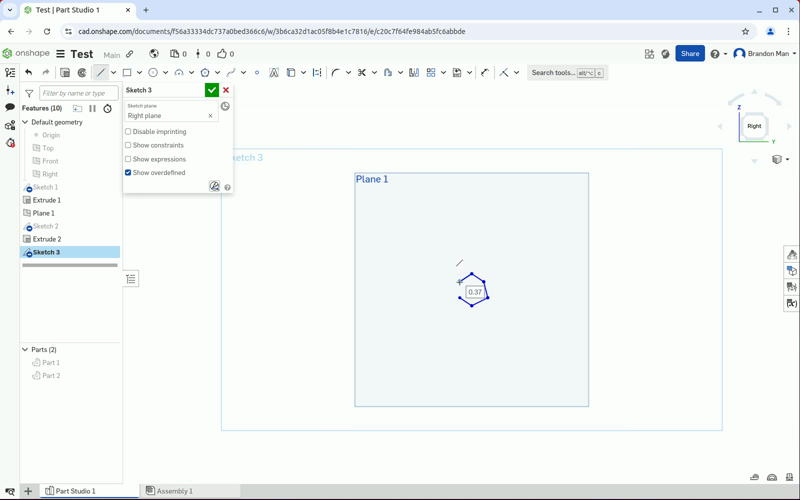
scroll(-6)
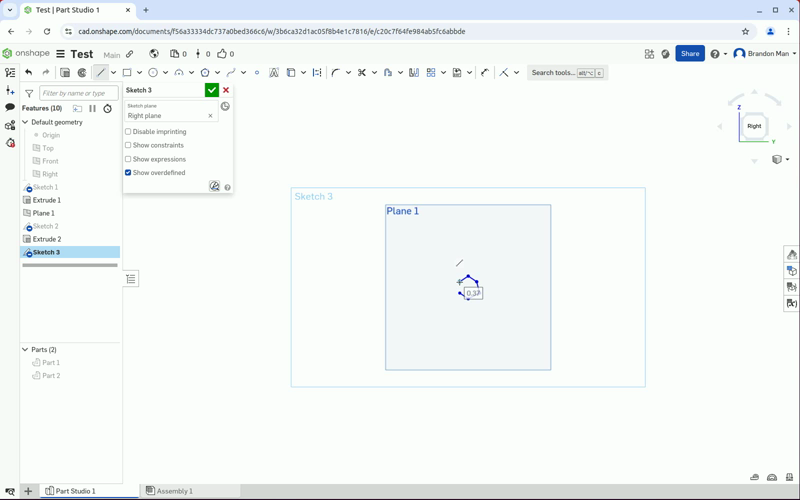
scroll(-6)
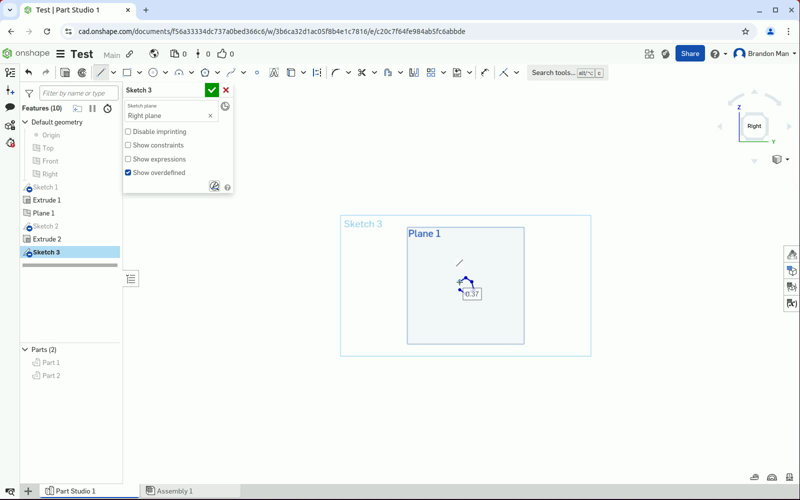
scroll(-6)
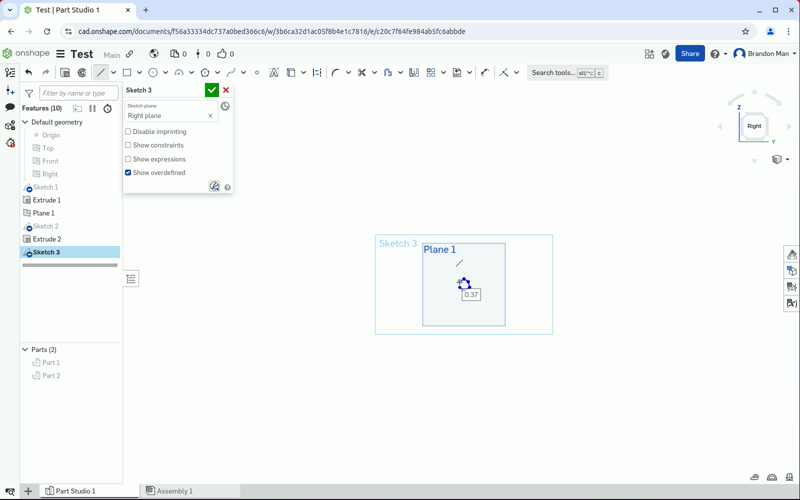
scroll(-6)
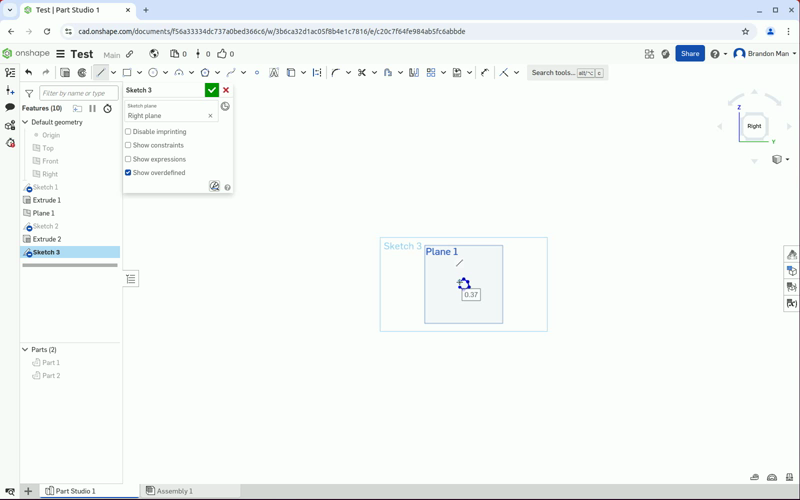
scroll(-6)
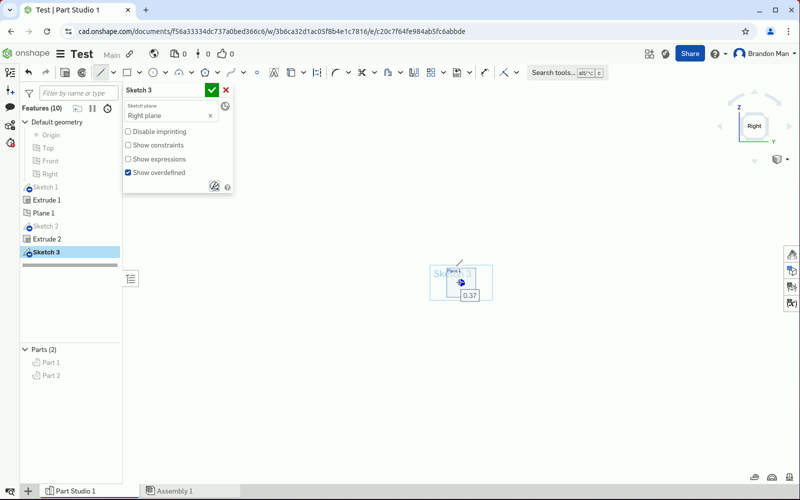
key_up(shift)
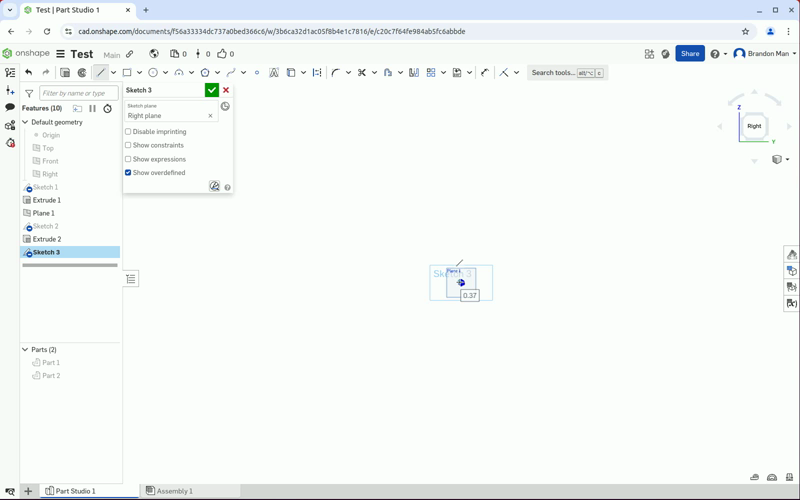
mouse_move(489, 281)
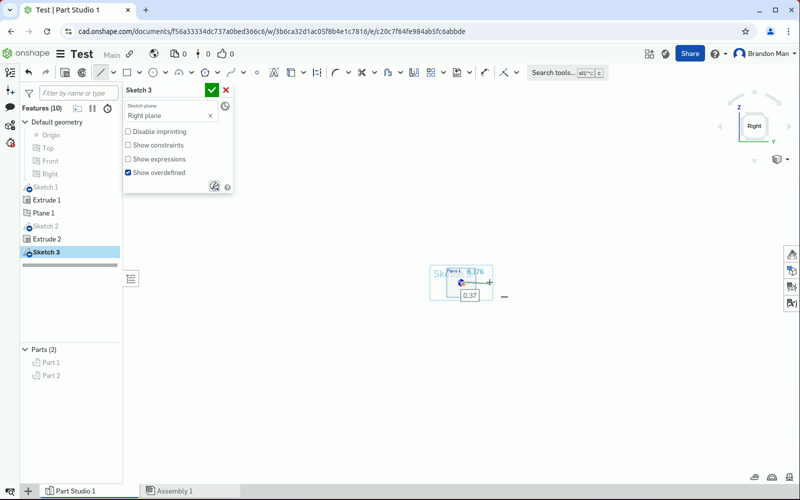
key_down(shift)
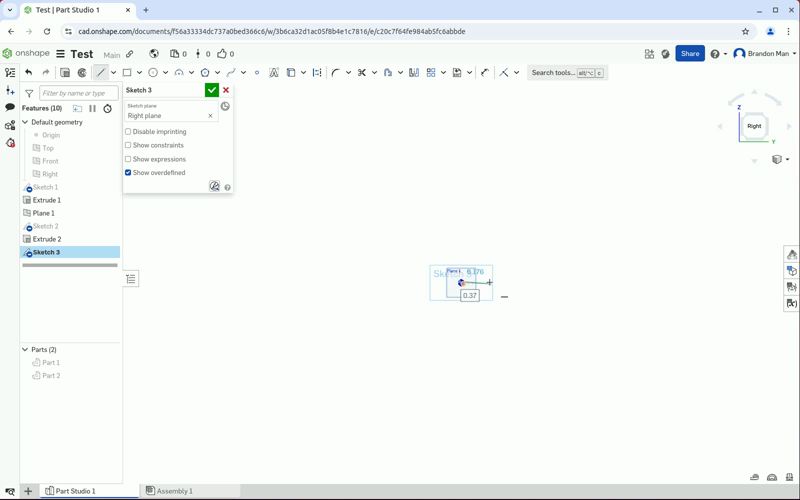
mouse_move(459, 283)
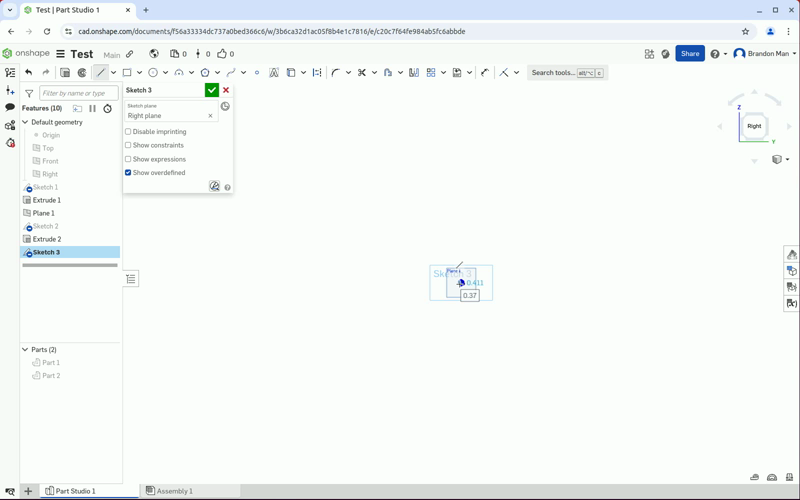
scroll(6)
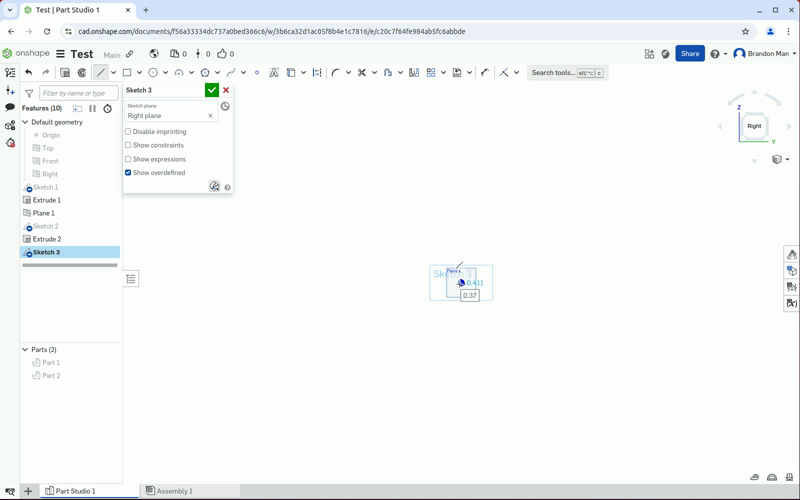
scroll(6)
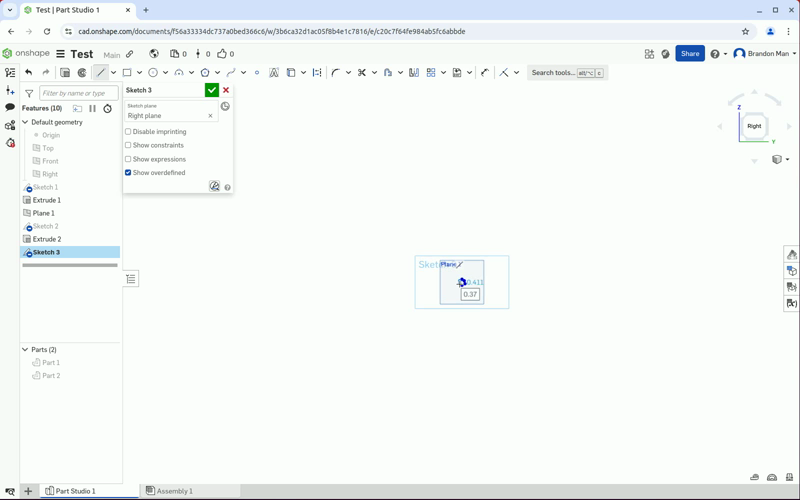
scroll(6)
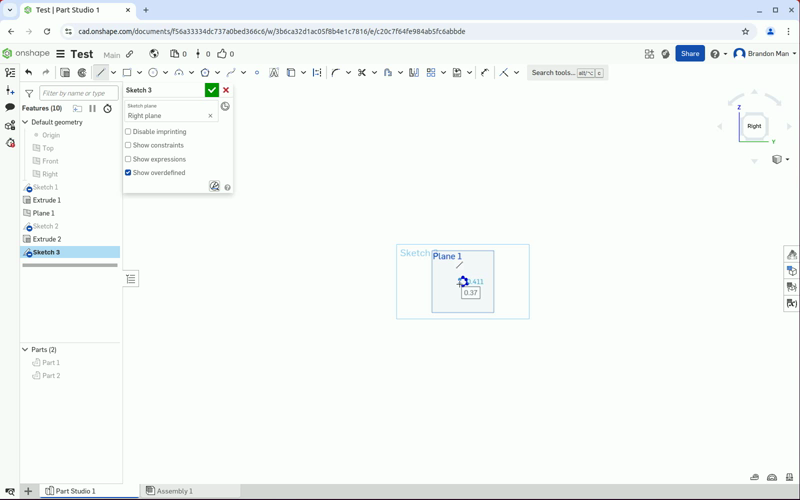
scroll(6)
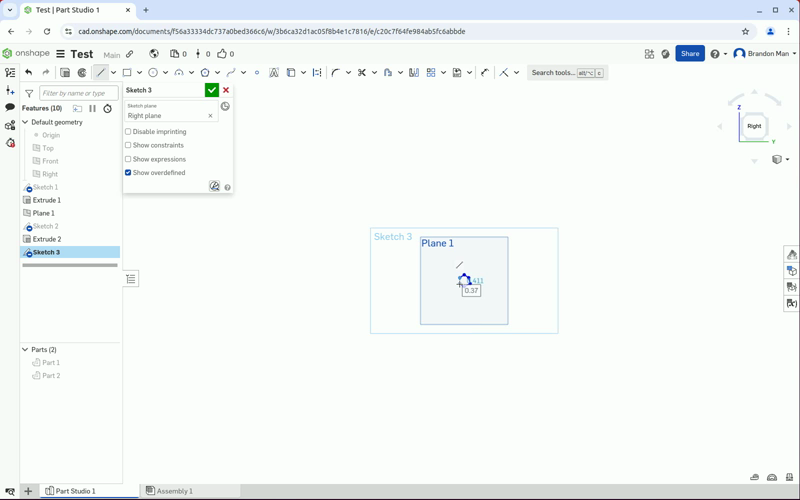
scroll(6)
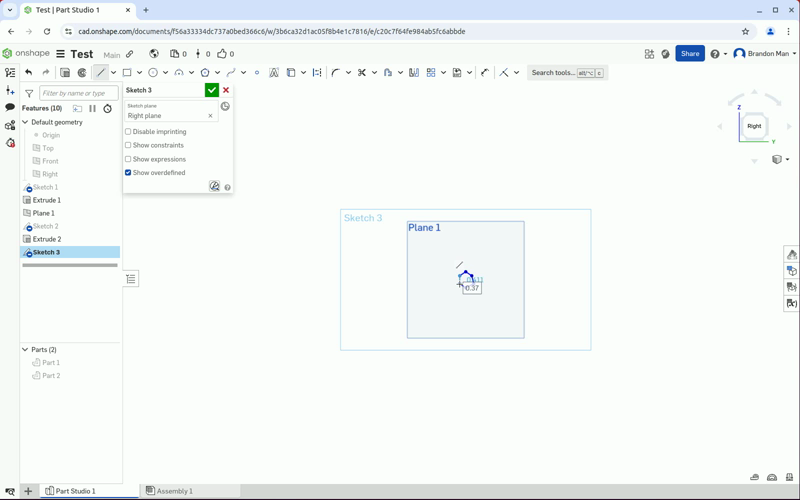
scroll(6)
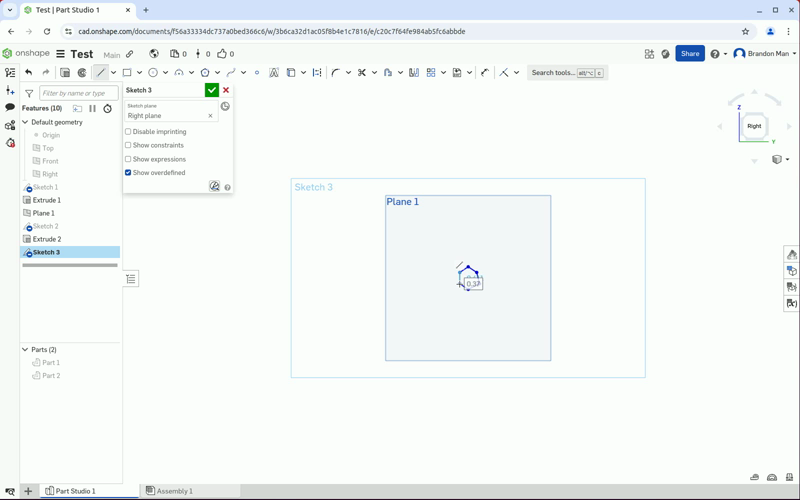
scroll(6)
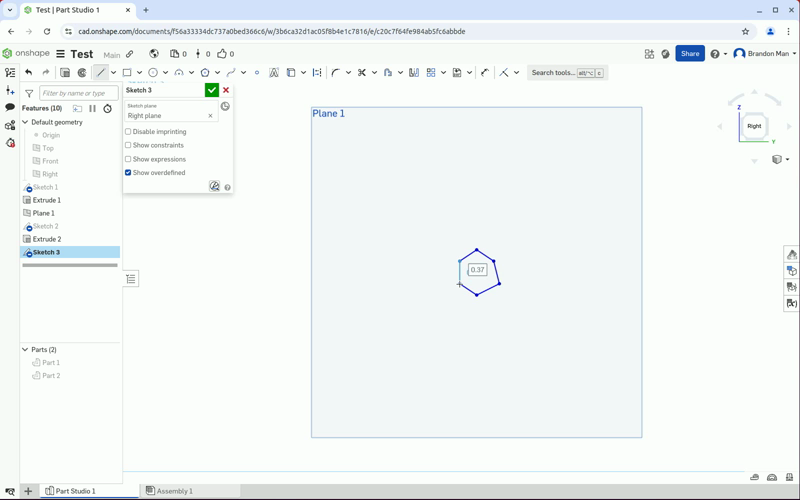
key_up(shift)
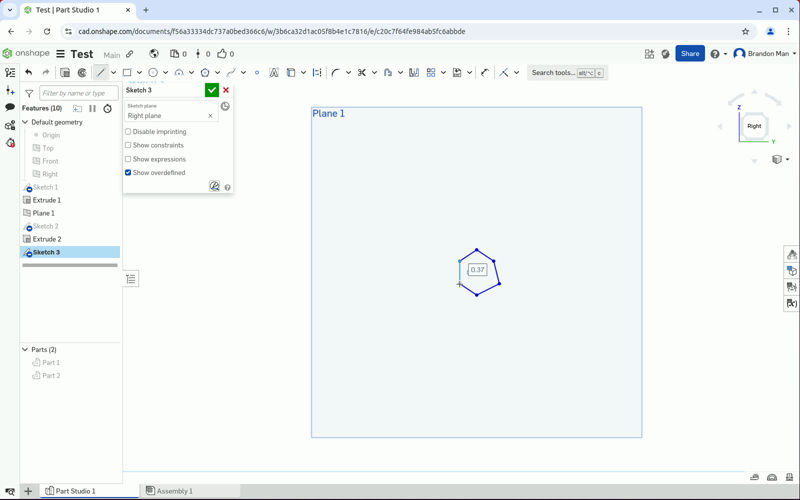
click(459, 283)
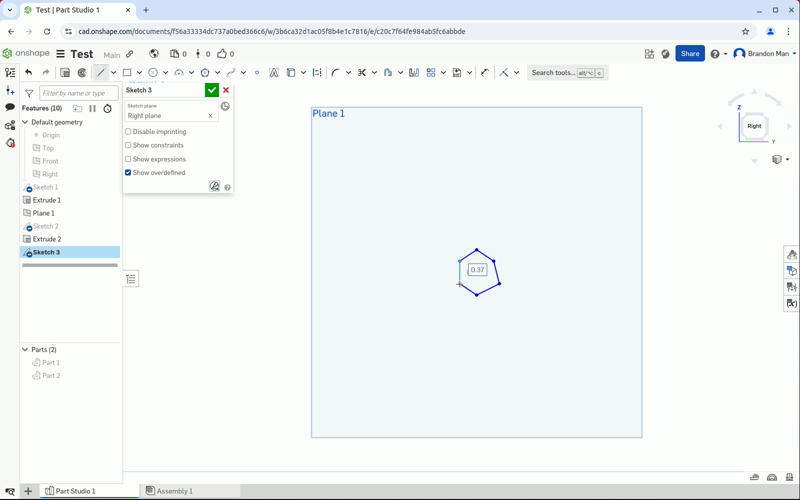
scroll(-6)
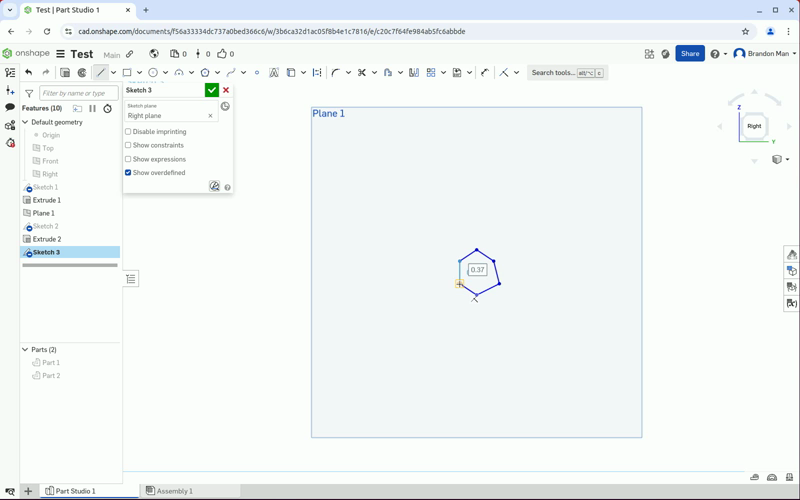
scroll(-6)
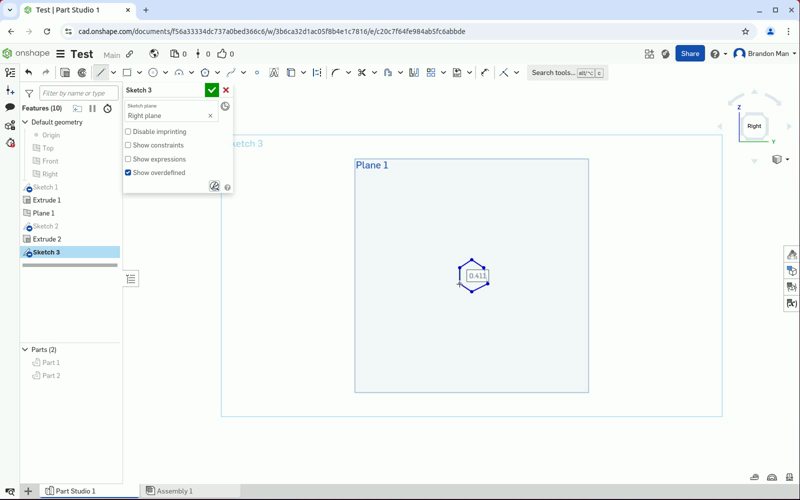
scroll(-6)
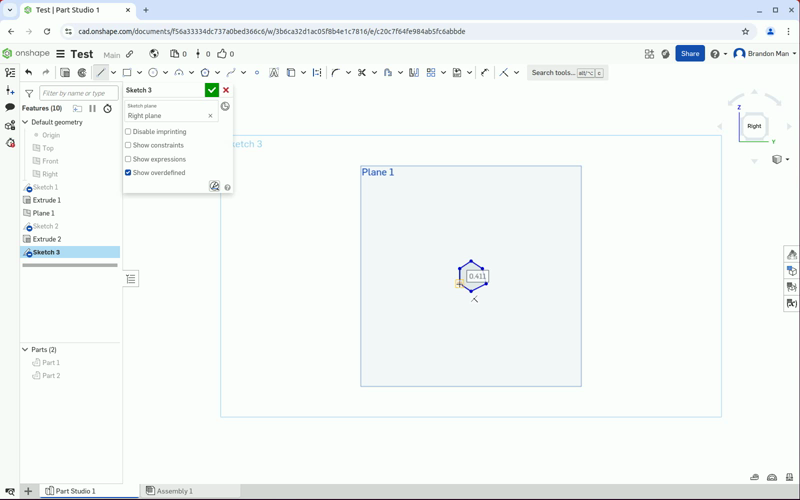
scroll(-6)
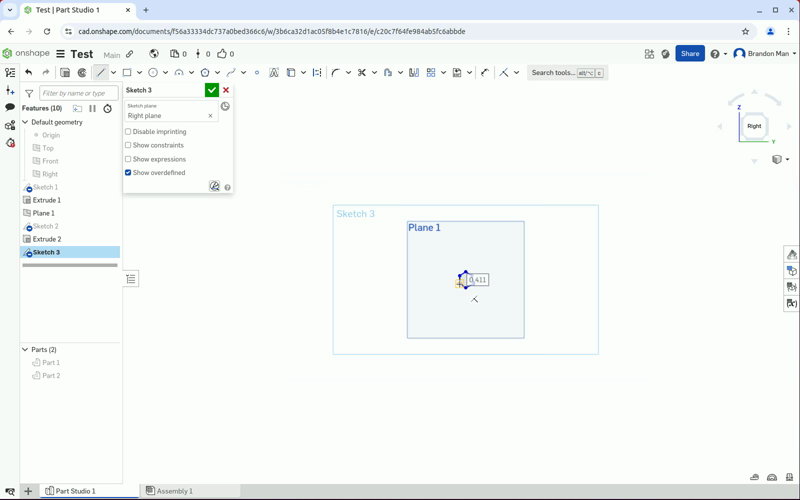
scroll(-6)
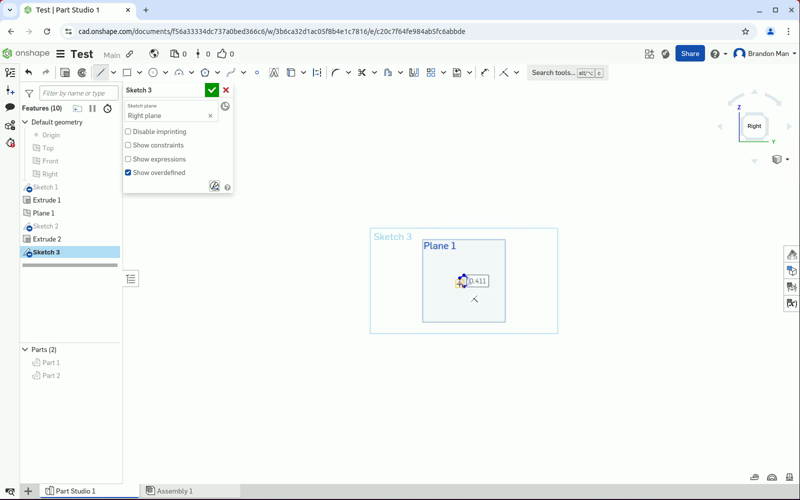
scroll(-6)
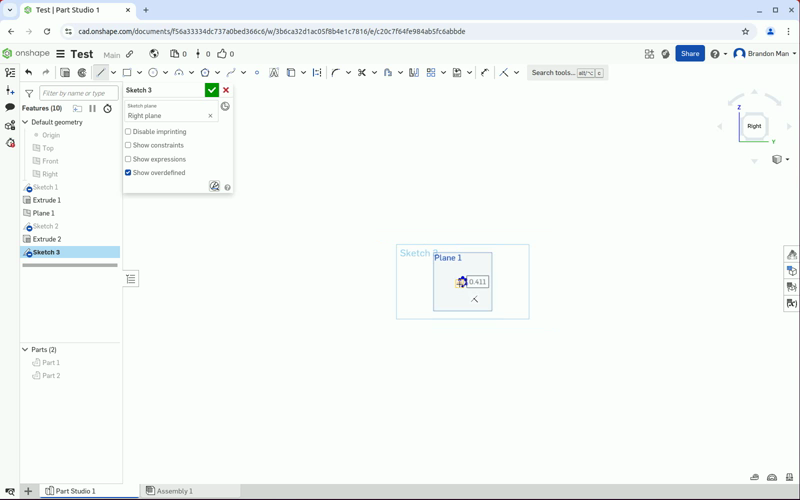
scroll(-6)
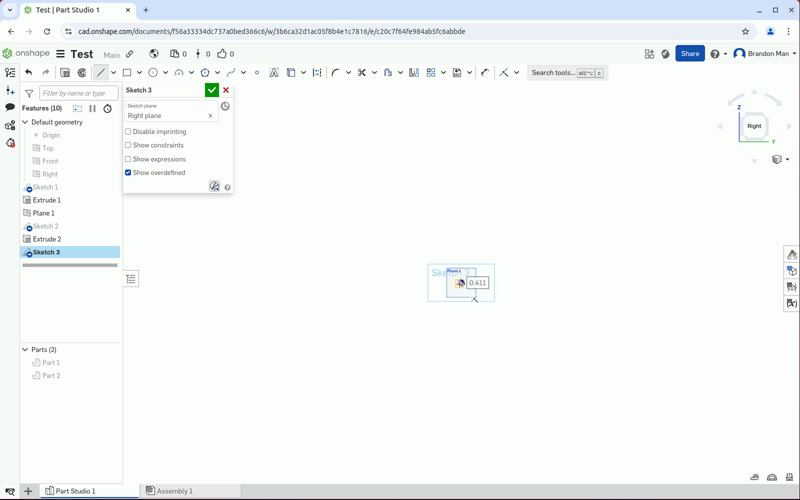
key(esc)
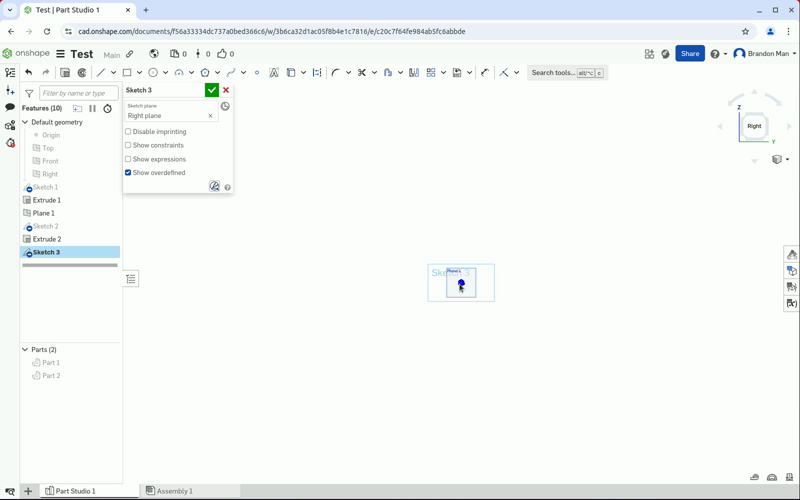
mouse_move(461, 283)
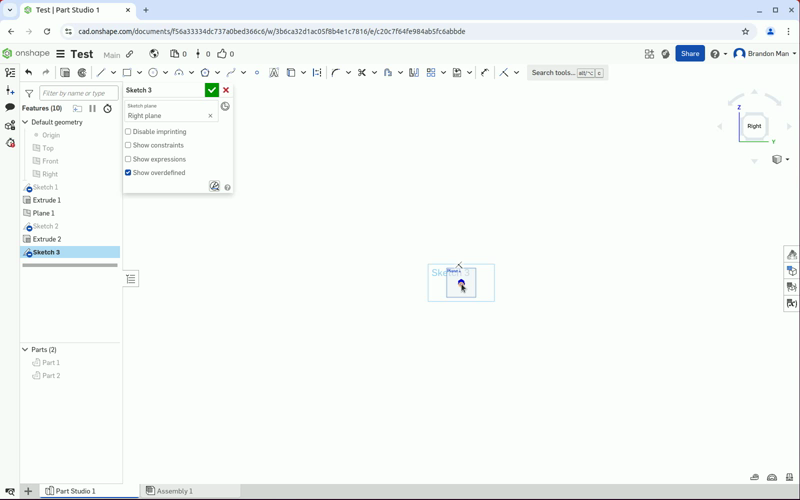
scroll(6)
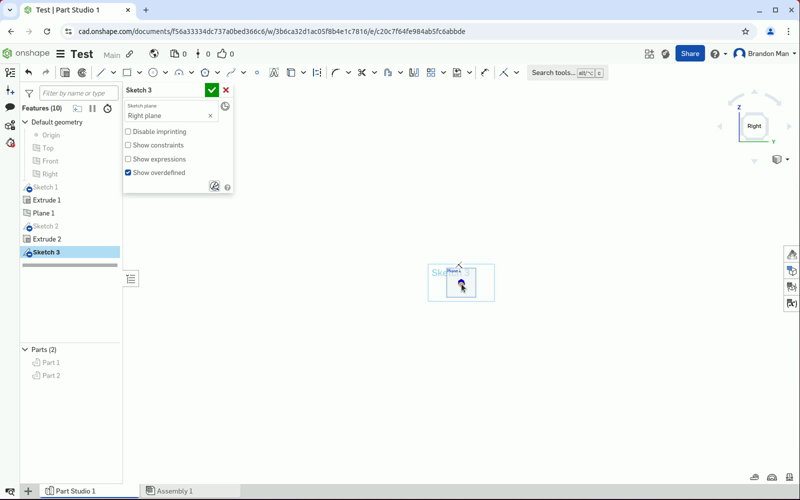
scroll(6)
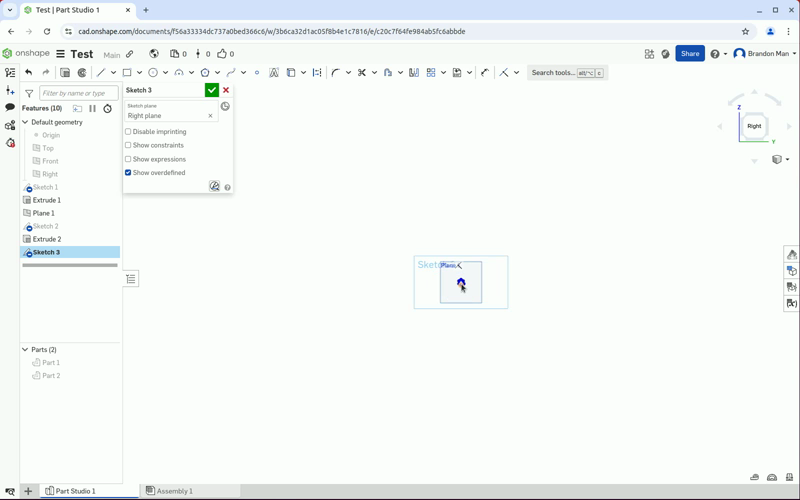
scroll(6)
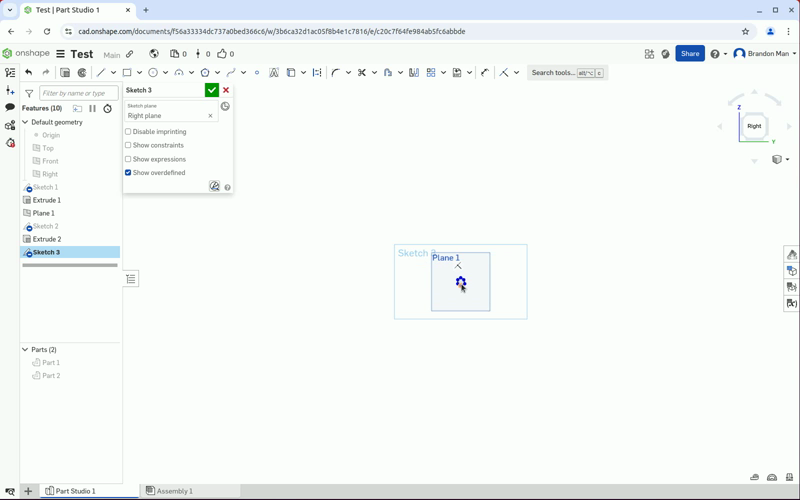
scroll(6)
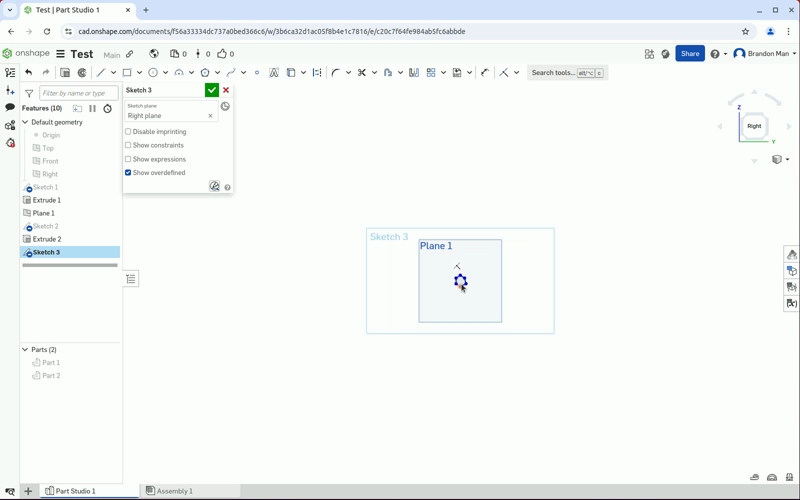
scroll(6)
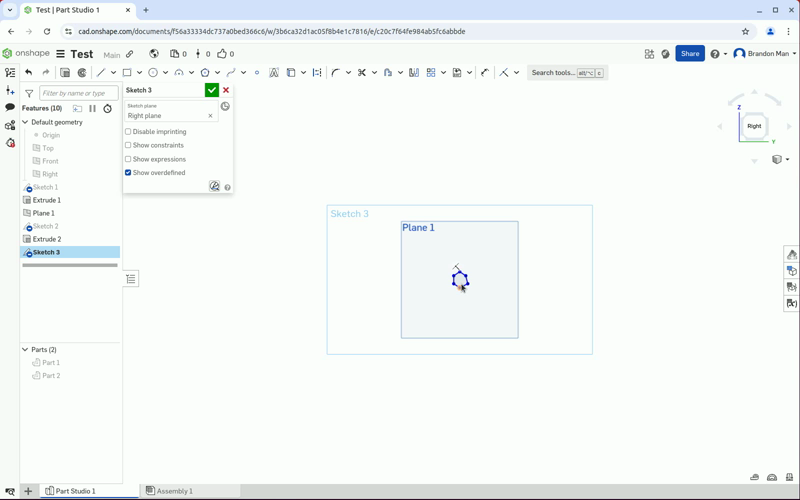
scroll(6)
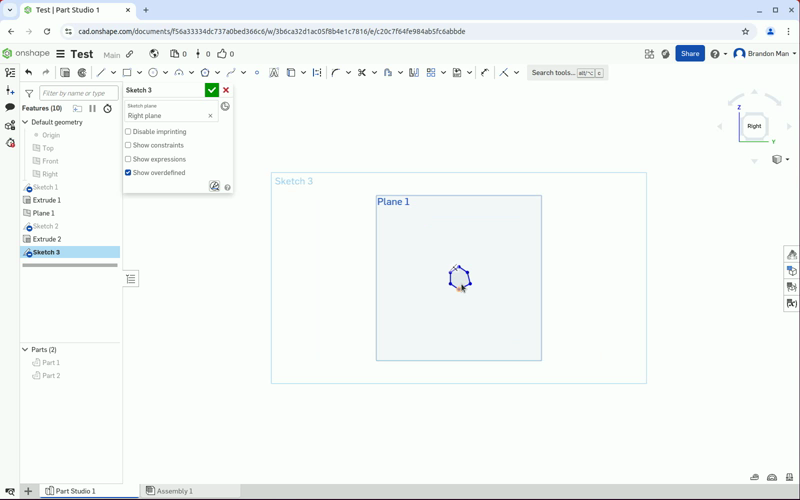
scroll(6)
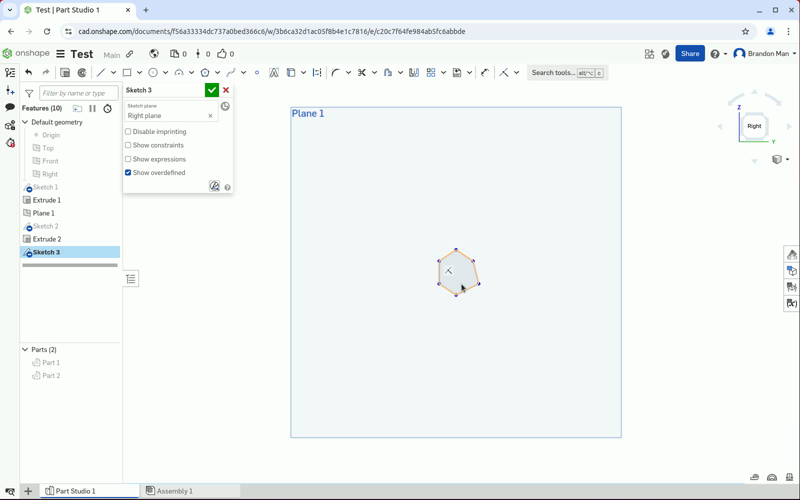
click(461, 283)
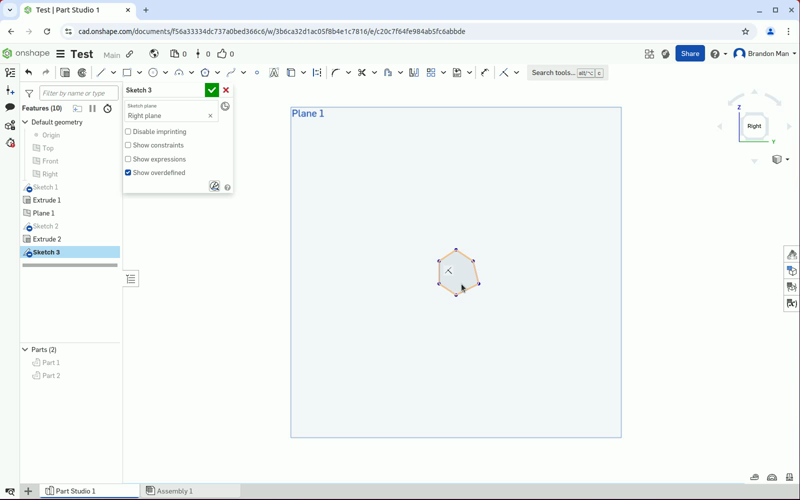
scroll(-6)
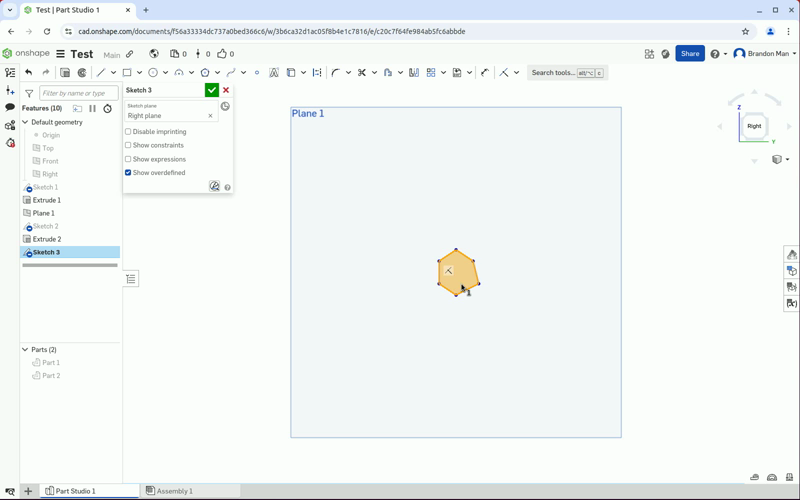
scroll(-6)
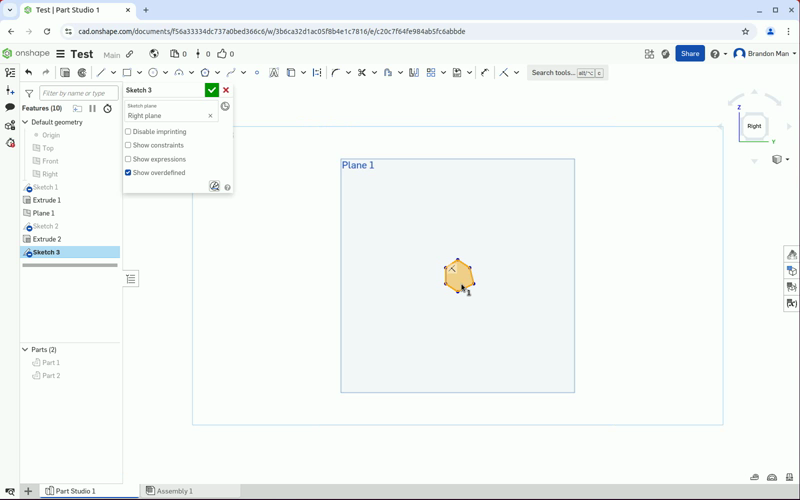
scroll(-6)
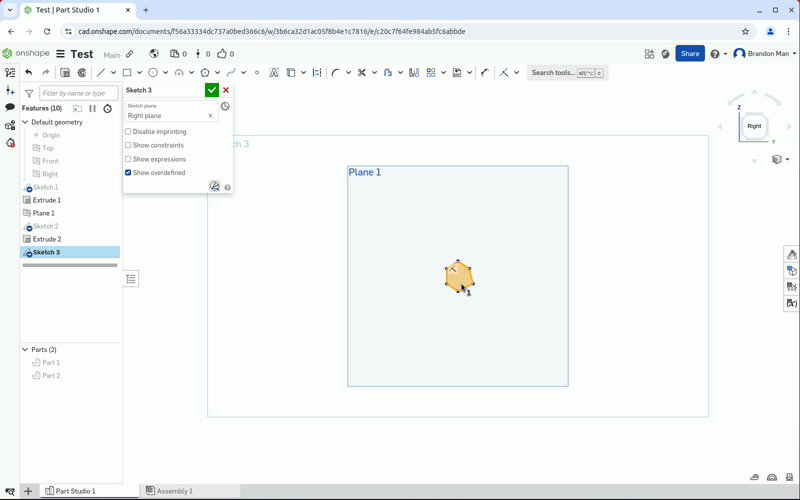
scroll(-6)
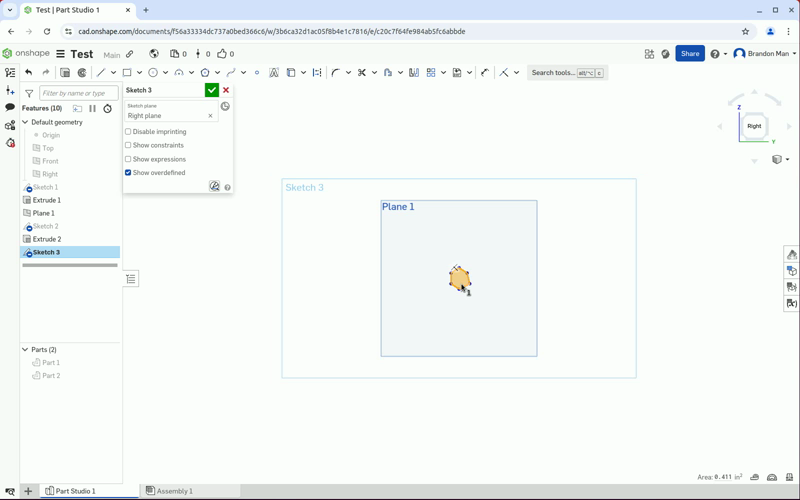
scroll(-6)
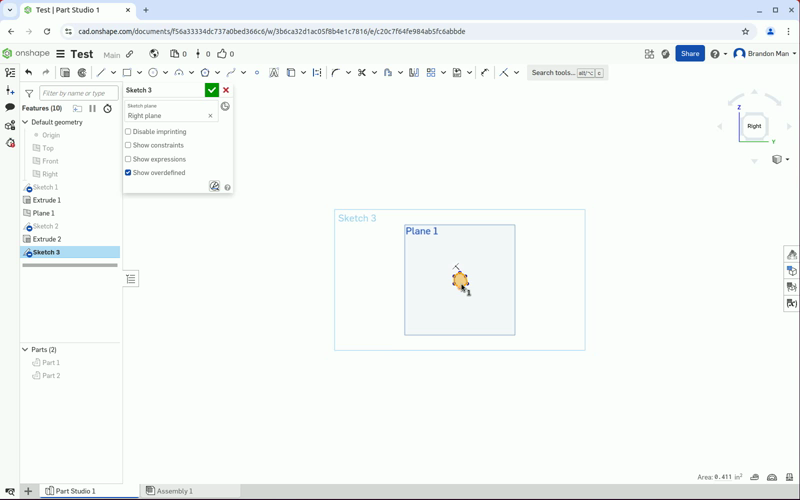
scroll(-6)
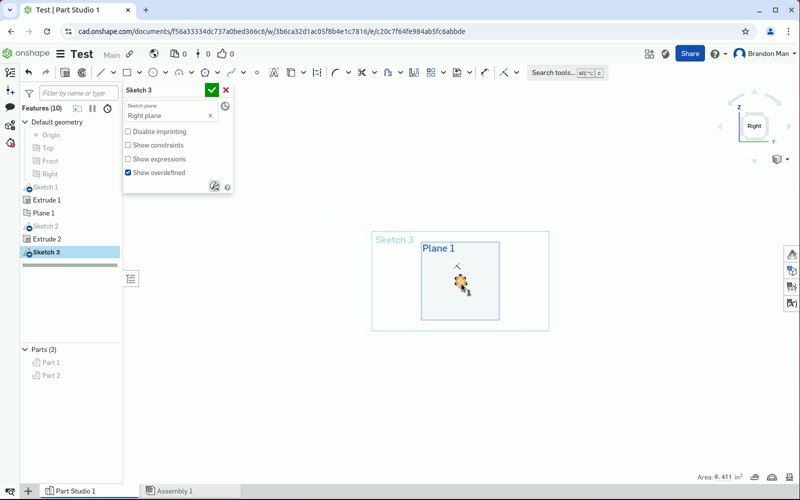
scroll(-6)
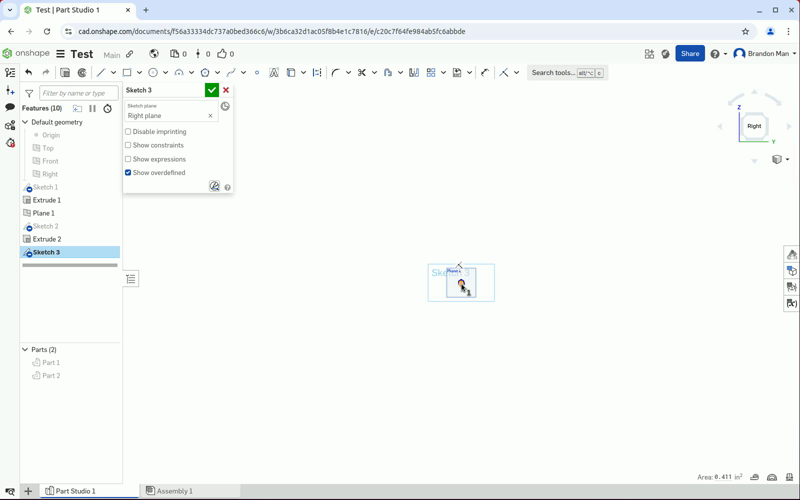
mouse_move(73, 352)
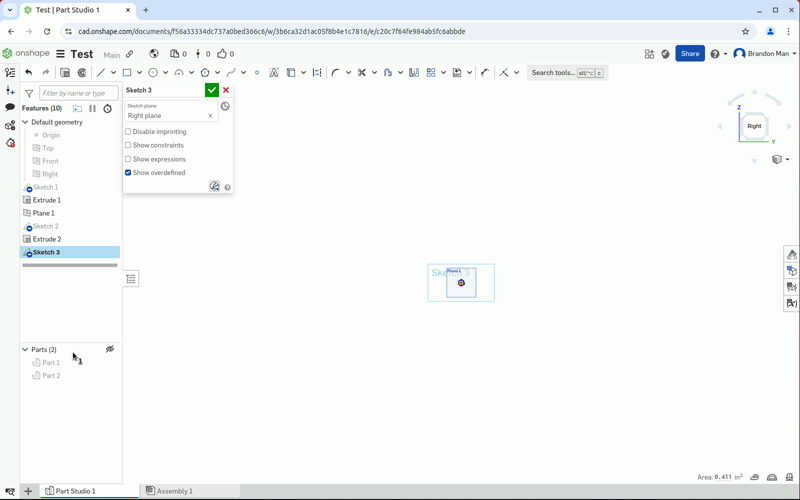
key(shift+y)
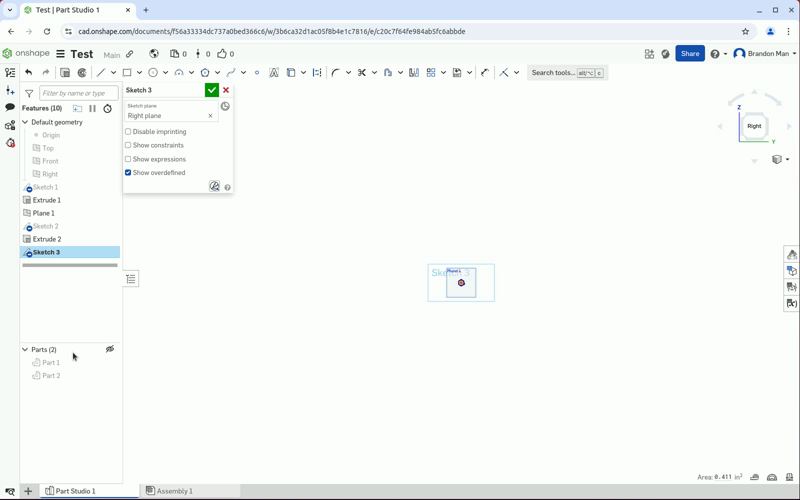
key(shift+e)
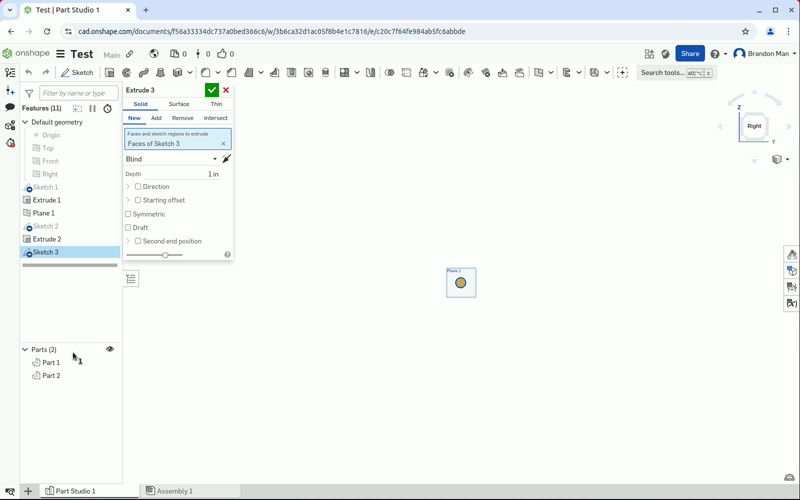
mouse_move(143, 106)
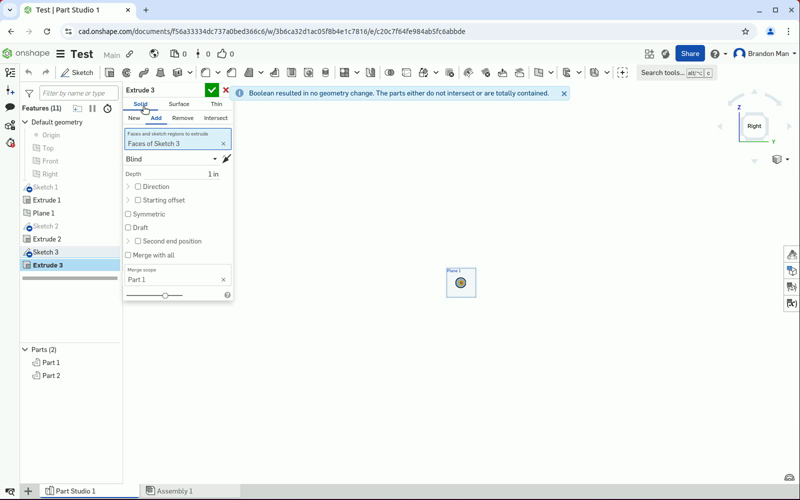
click(143, 106)
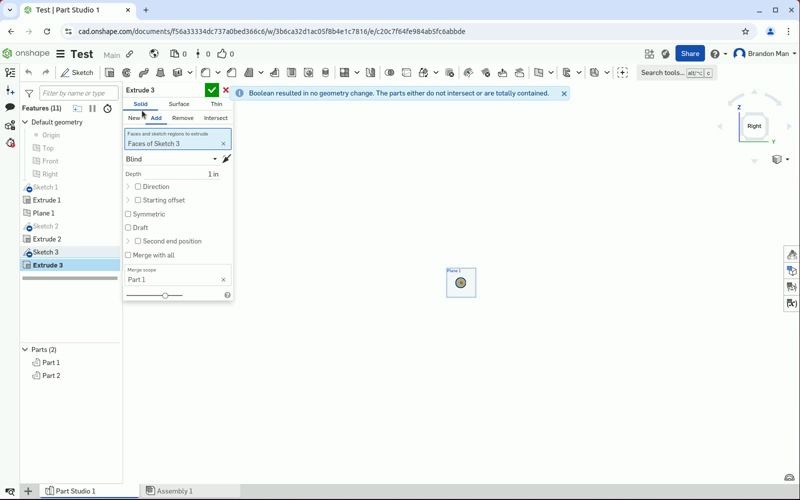
mouse_move(137, 120)
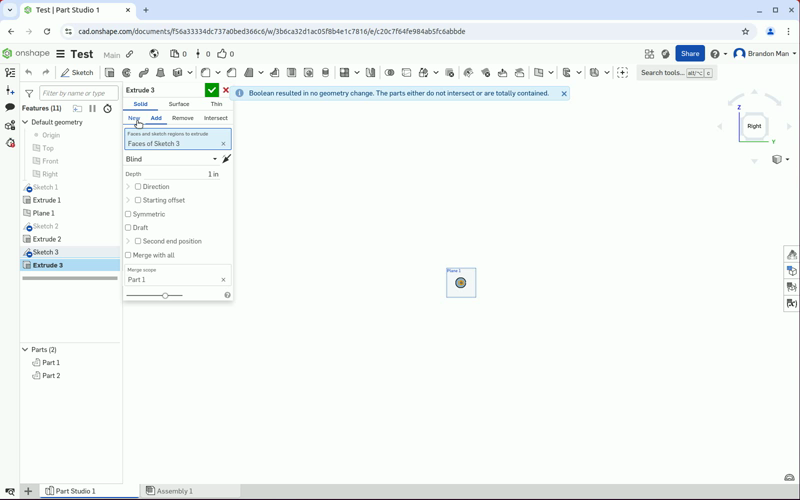
click(137, 120)
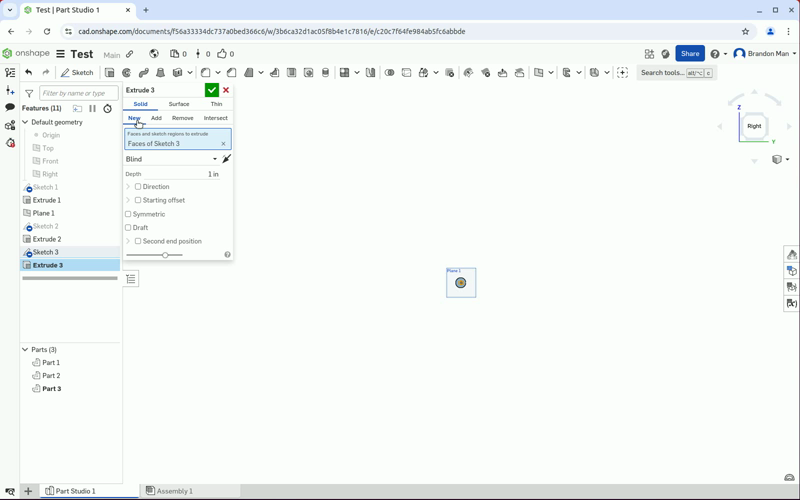
key(tab, 4)
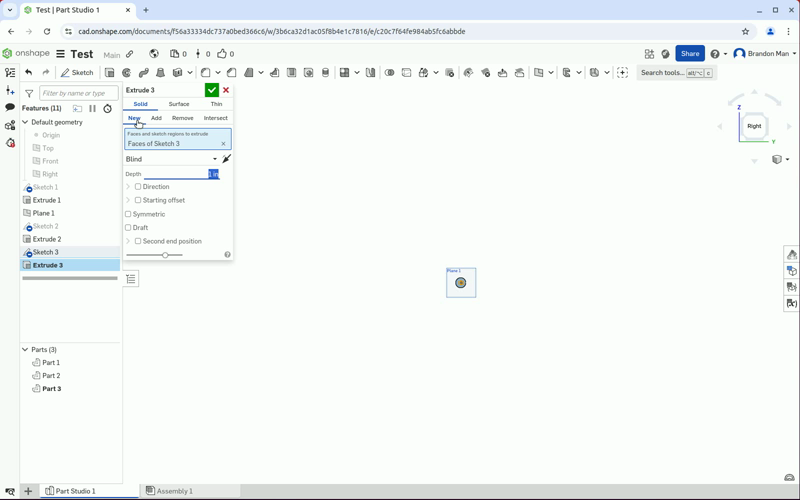
text(3.611)
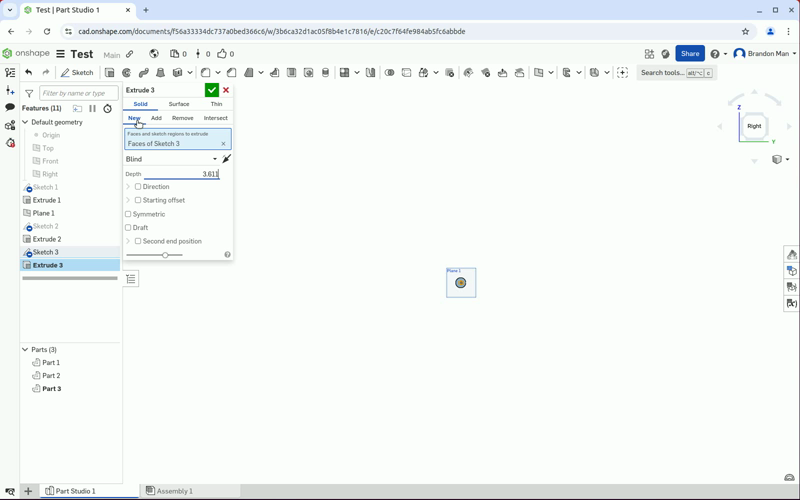
key(enter)
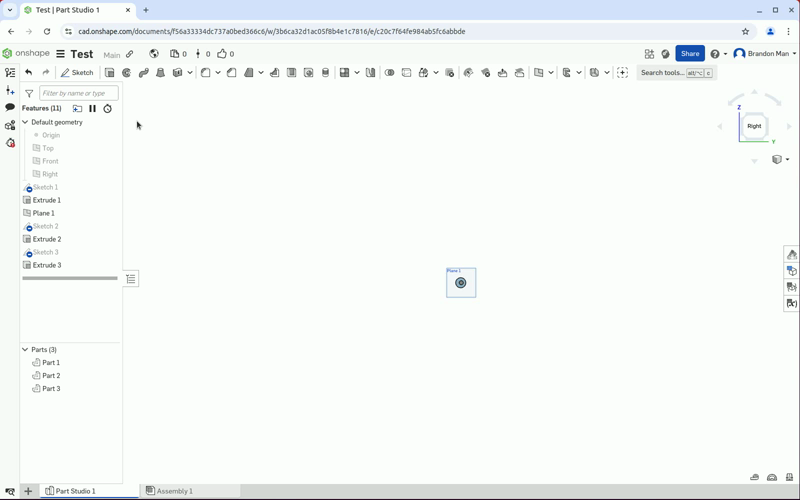
key(shift+h)
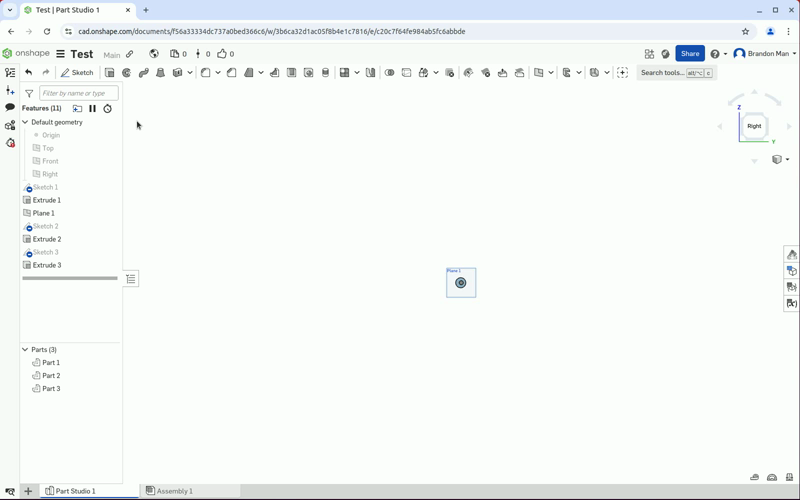
key(shift+h)
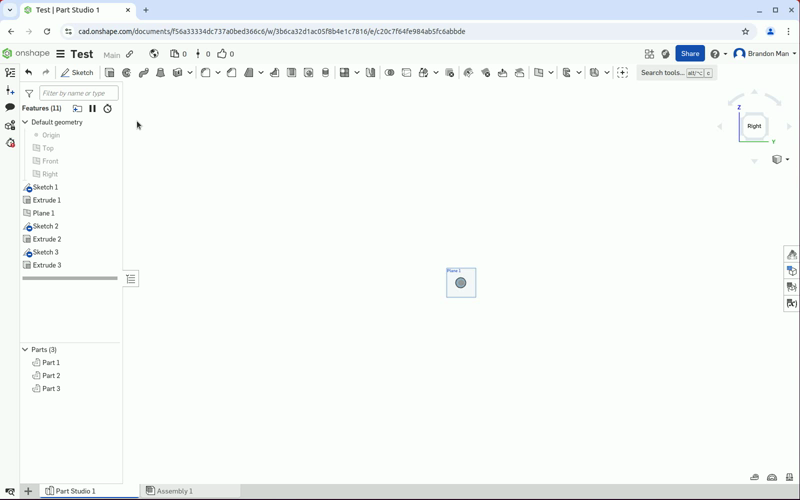
key(shift+7)
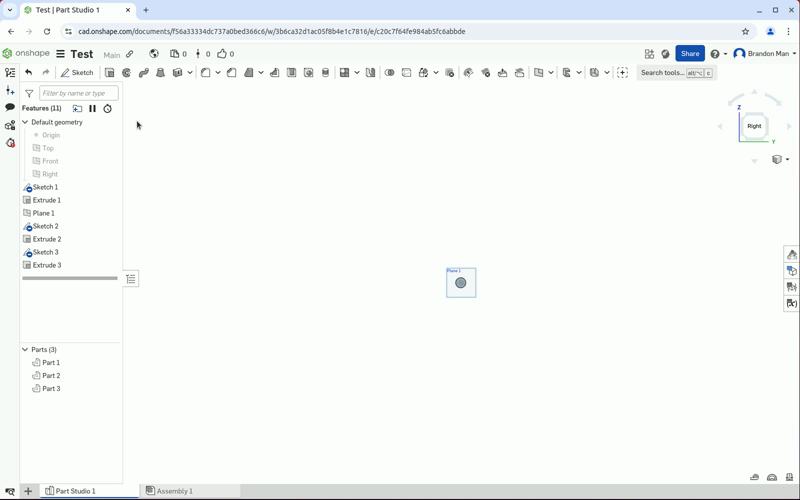
key(right, 2)
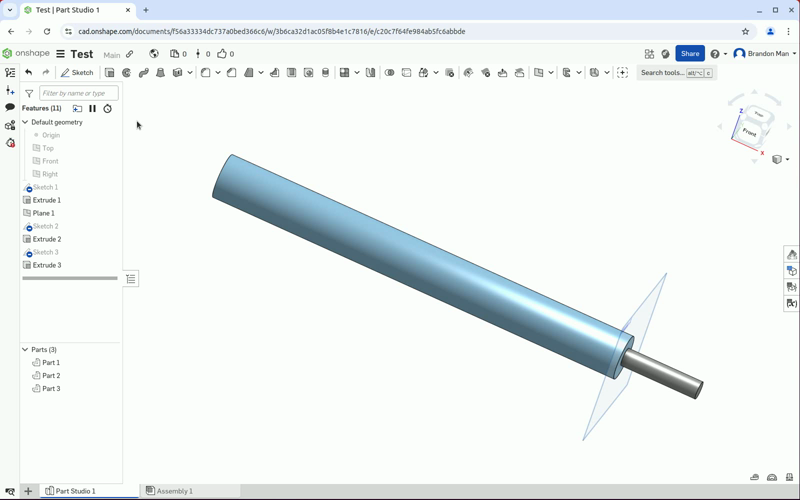
key(down, 2)
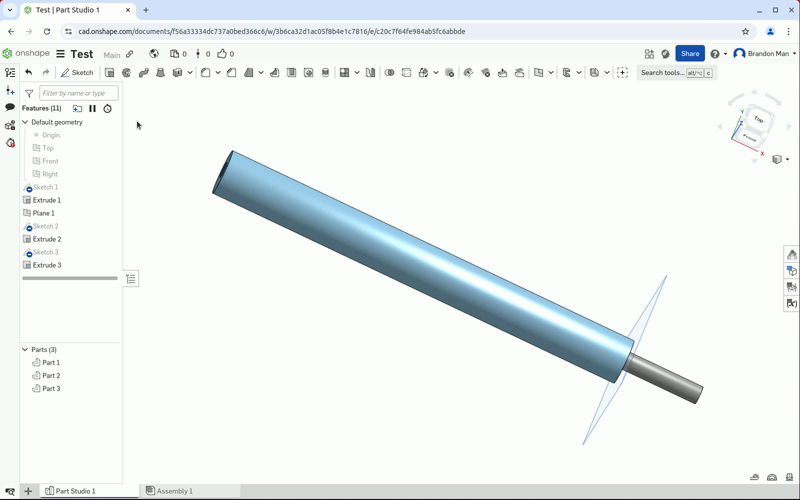
key(up, 2)
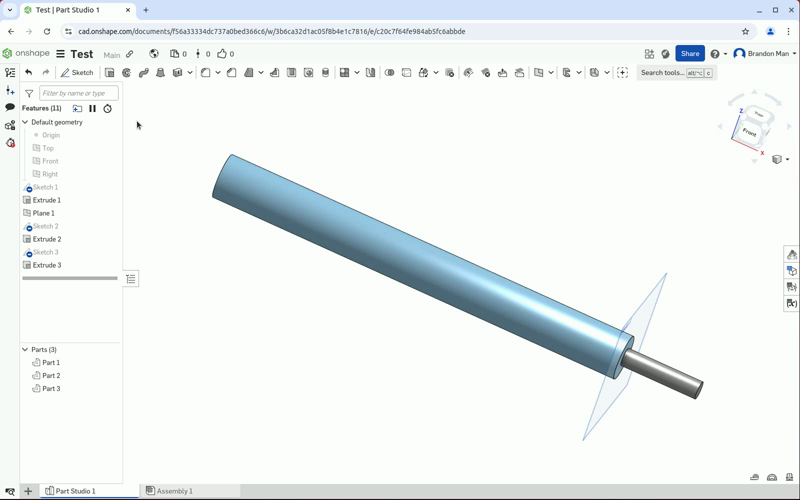
key(left, 2)
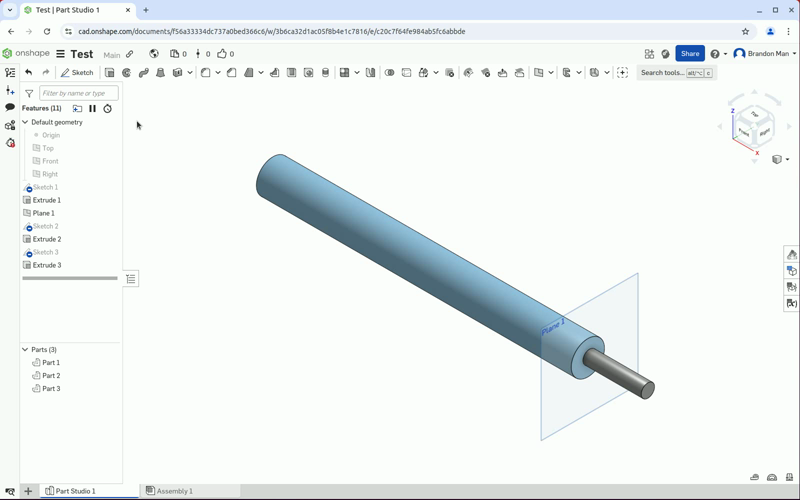
mouse_move(73, 189)
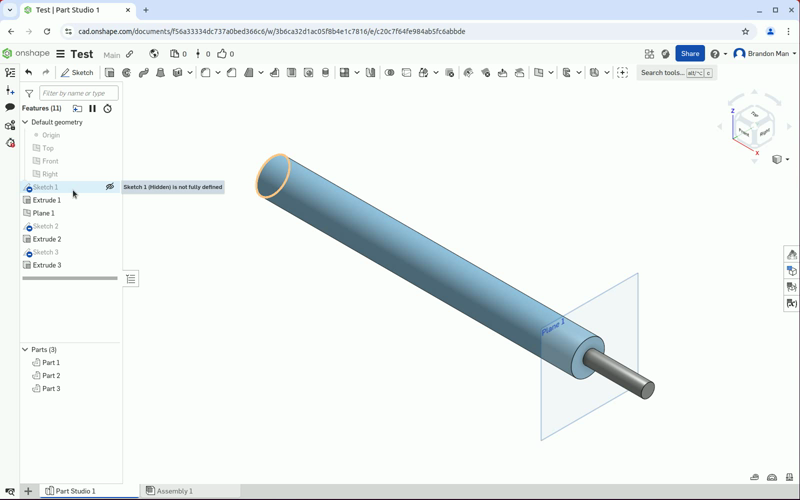
click(73, 189)